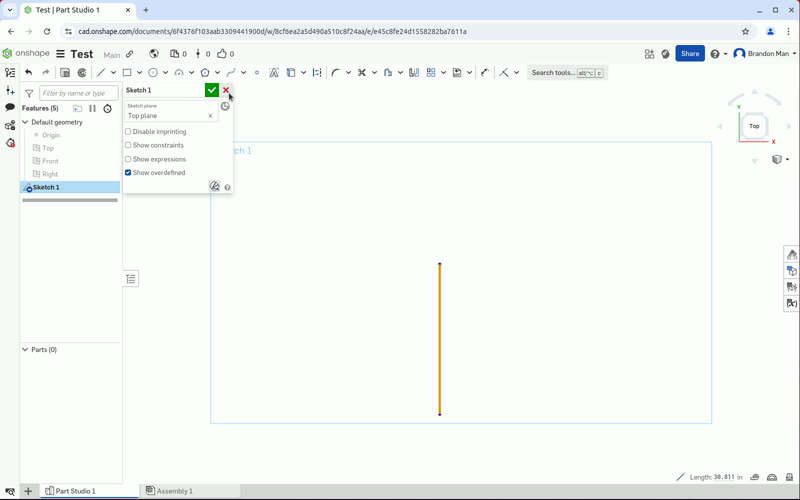
key(shift+h)
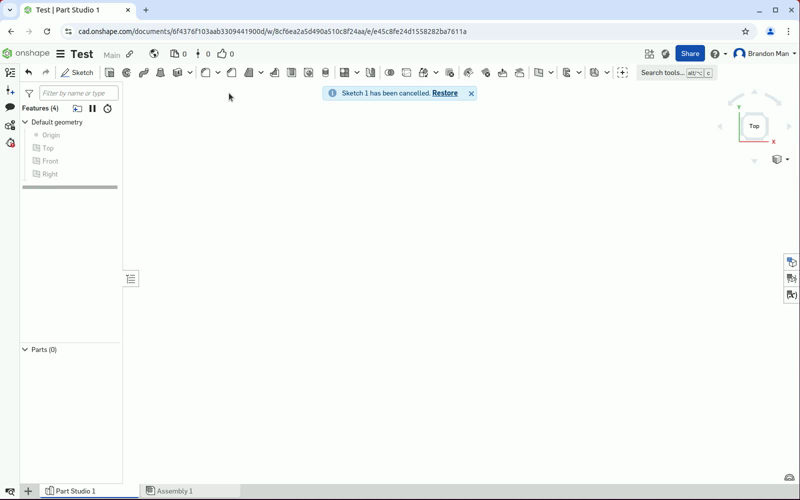
mouse_move(73, 352)
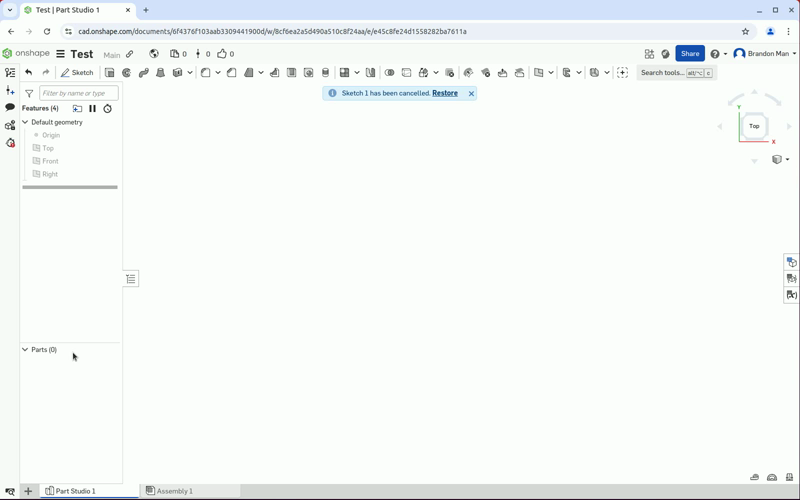
key(y)
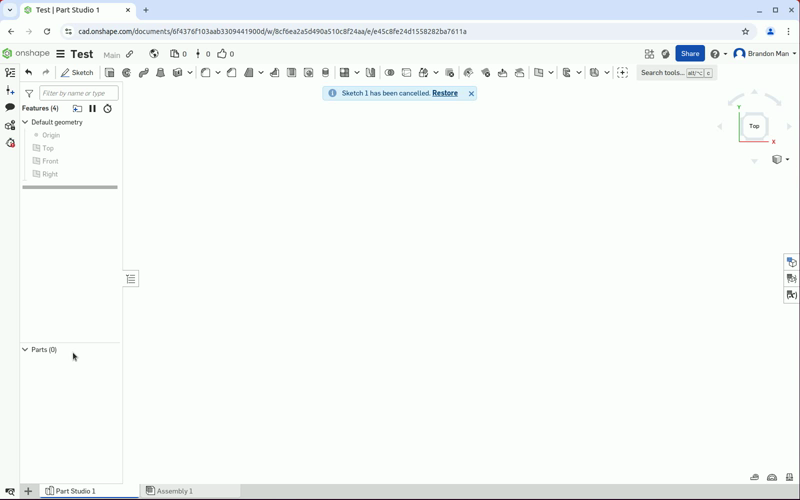
key(shift+p)
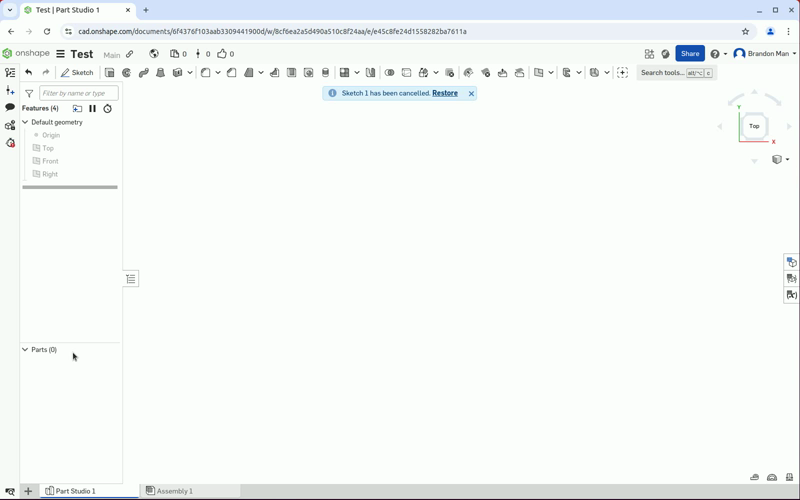
key(space)
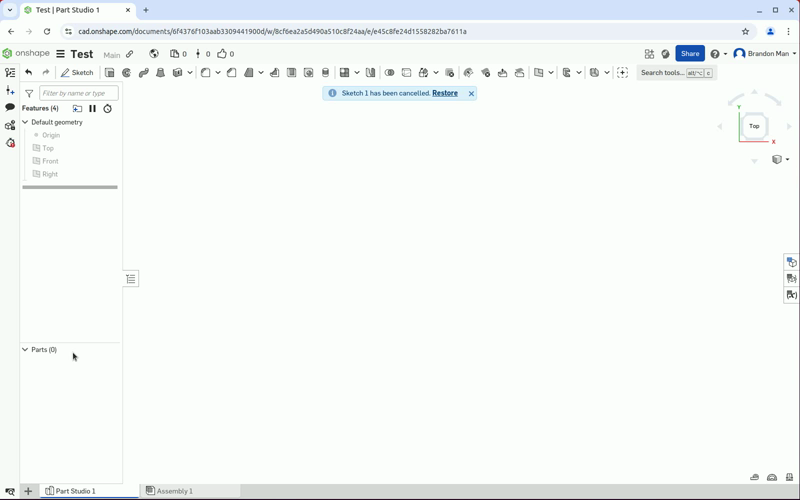
key_down(shift)
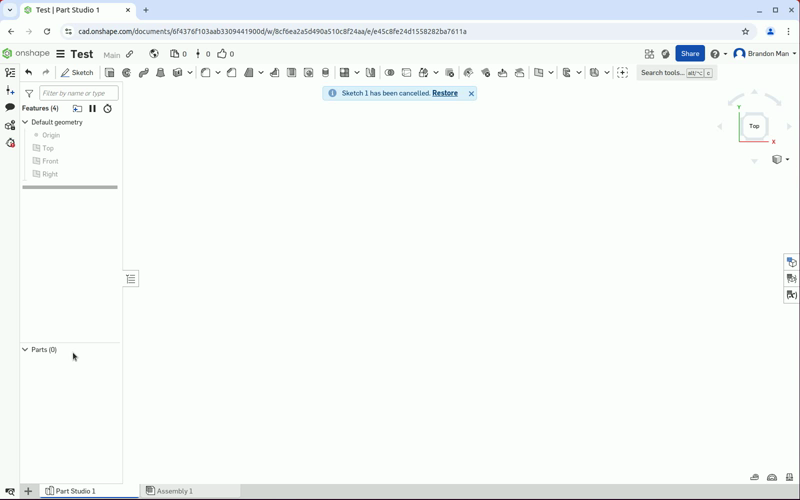
key(up)
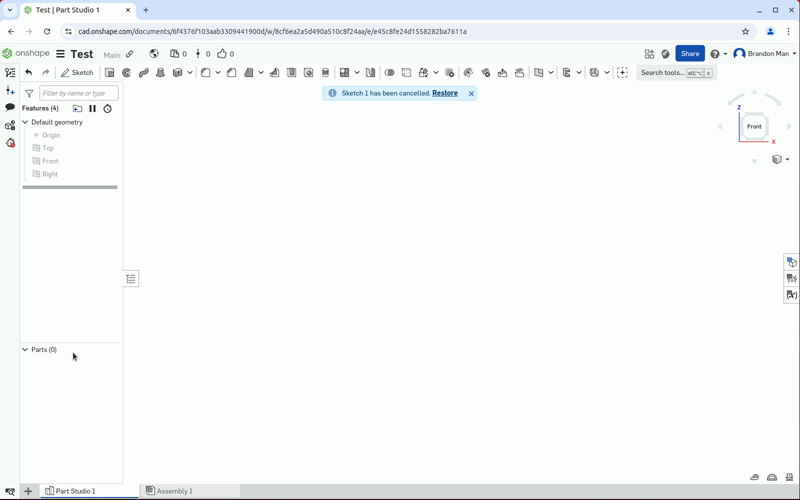
key_up(shift)
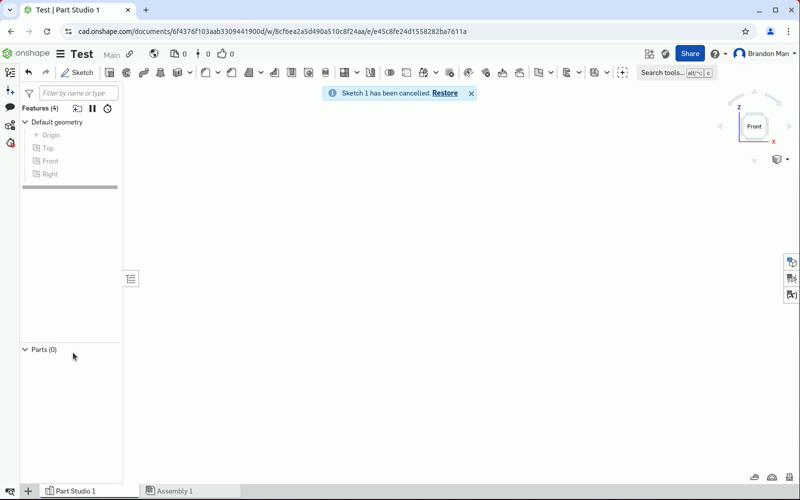
mouse_move(73, 352)
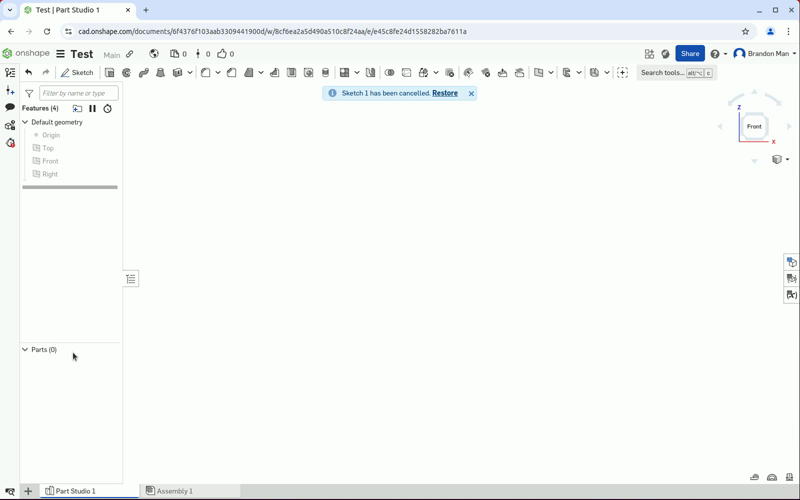
key(shift+y)
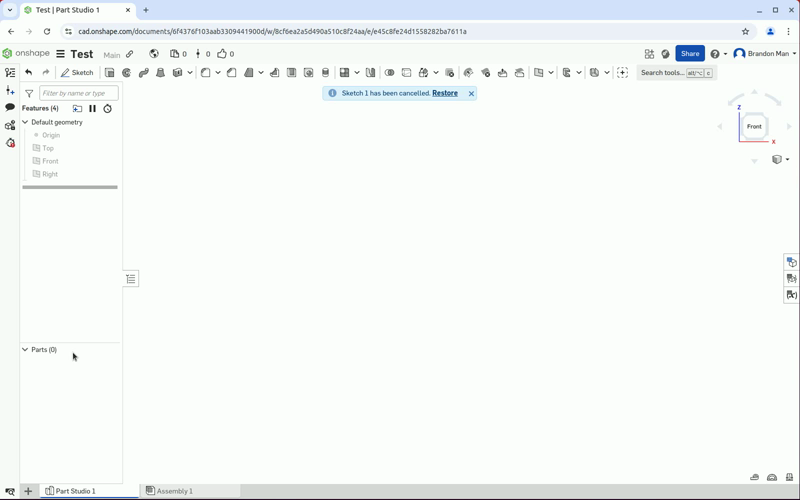
key(shift+s)
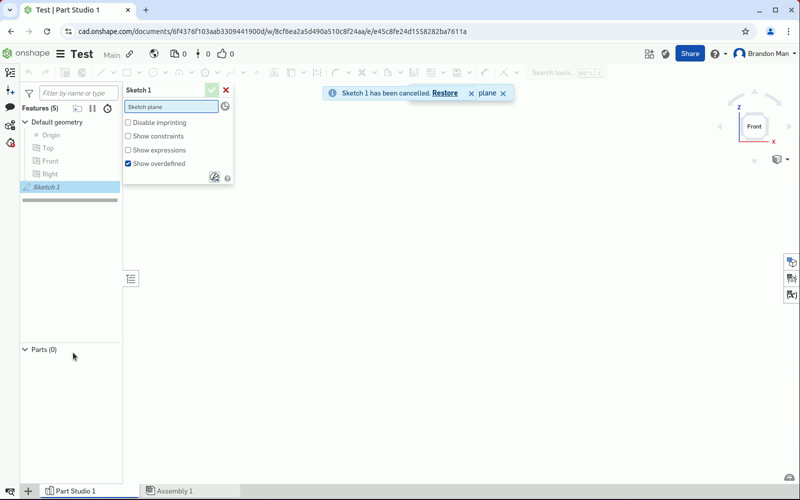
mouse_move(73, 163)
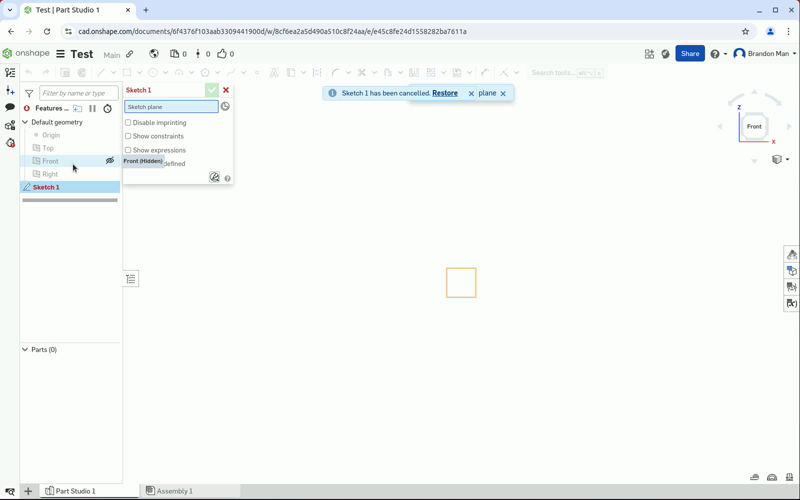
click(73, 163)
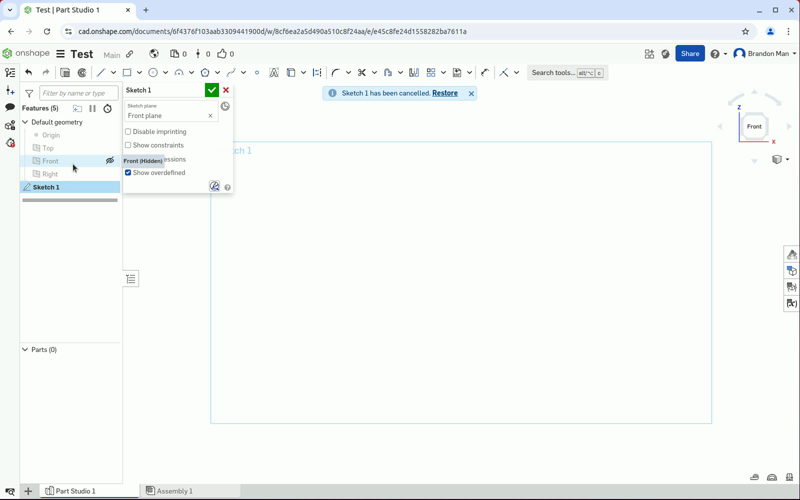
mouse_move(73, 352)
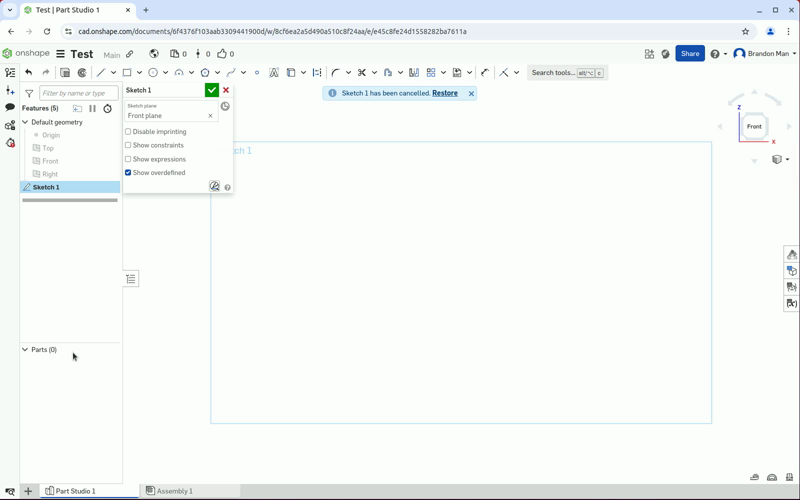
key(y)
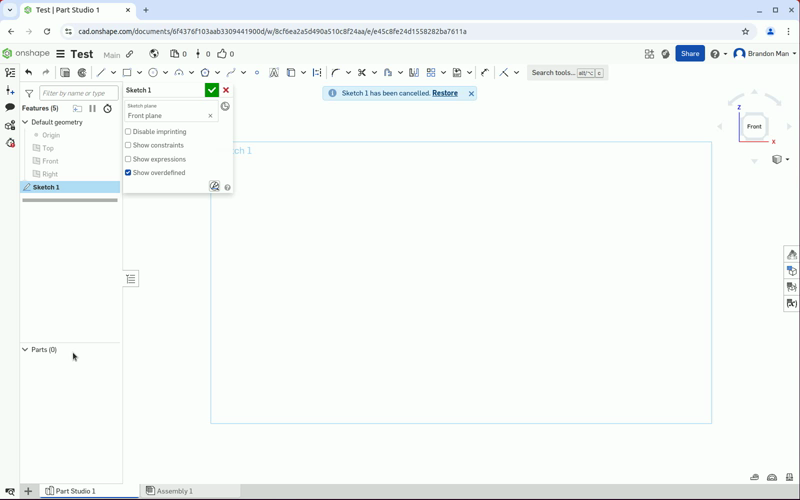
key(l)
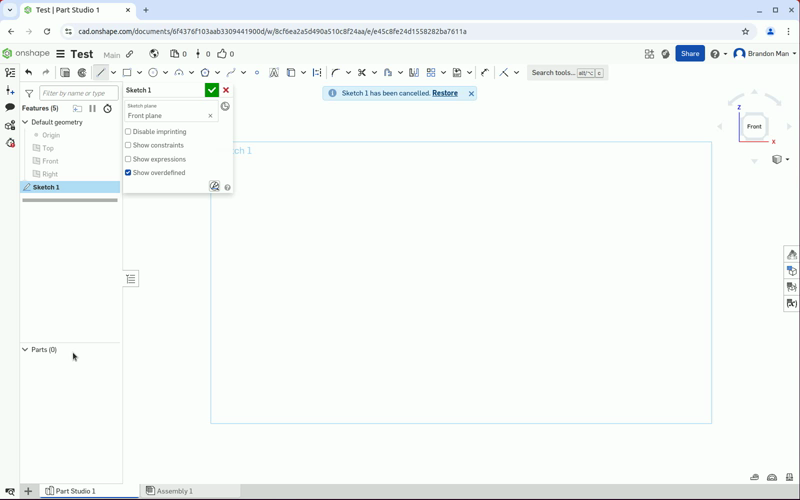
key_down(shift)
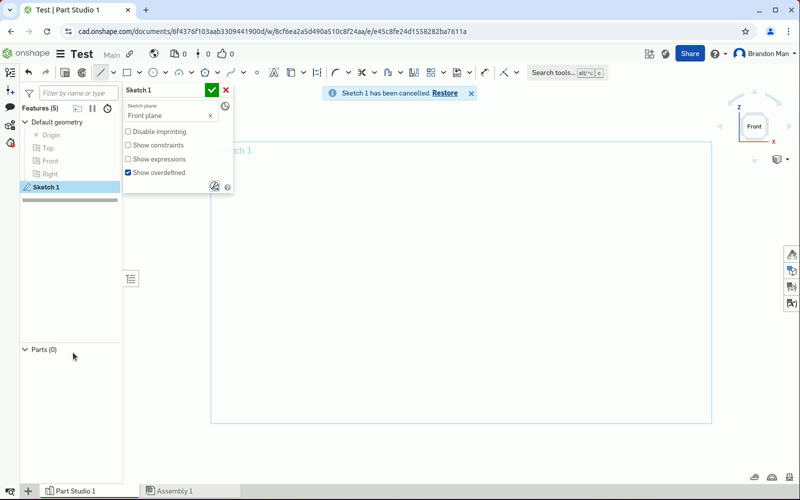
mouse_move(460, 282)
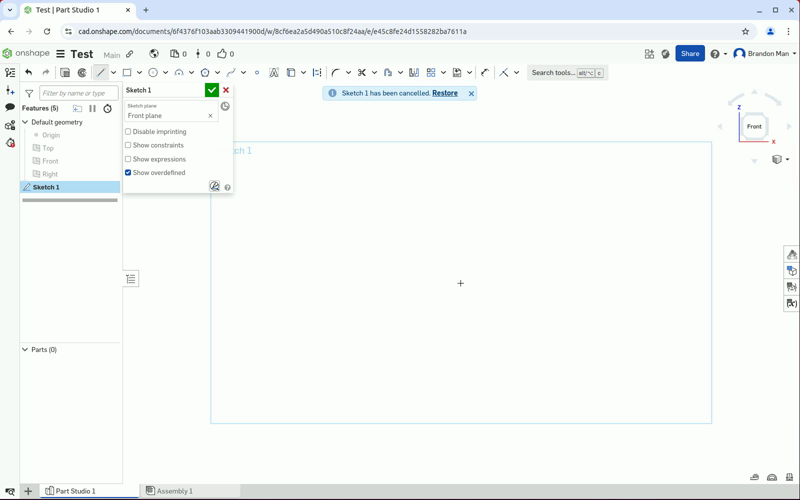
click(460, 282)
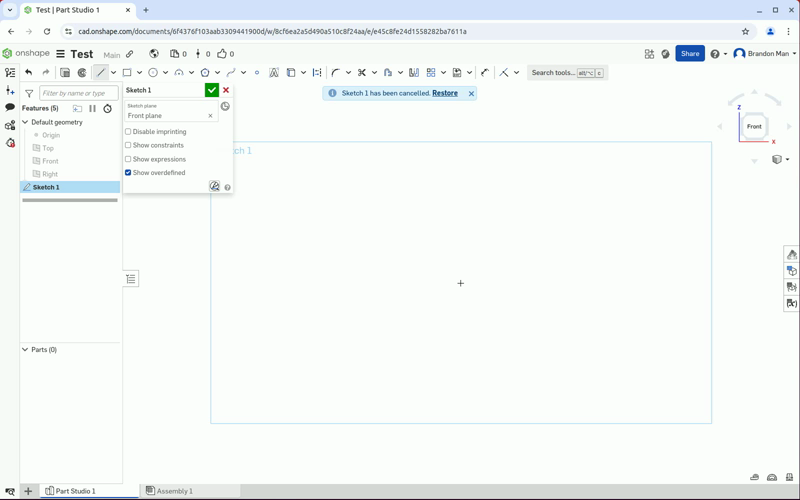
key_up(shift)
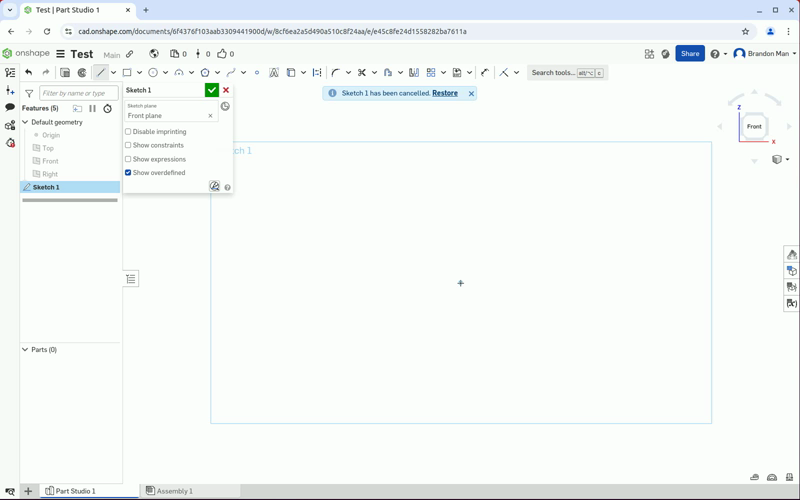
key_down(shift)
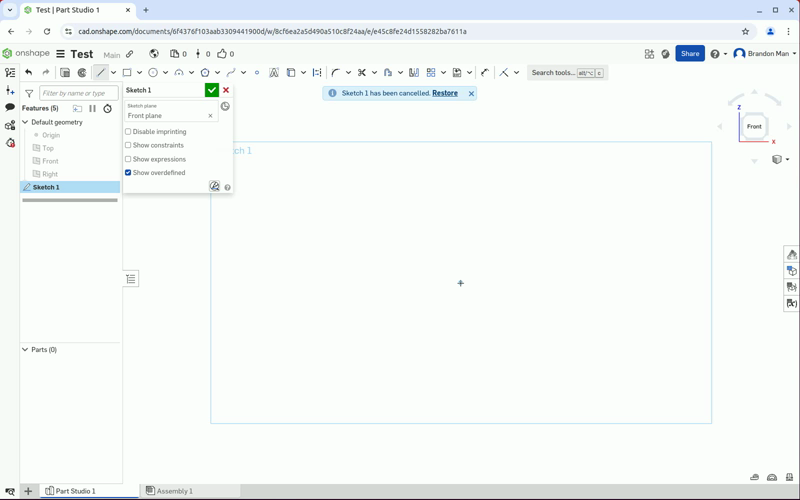
mouse_move(490, 282)
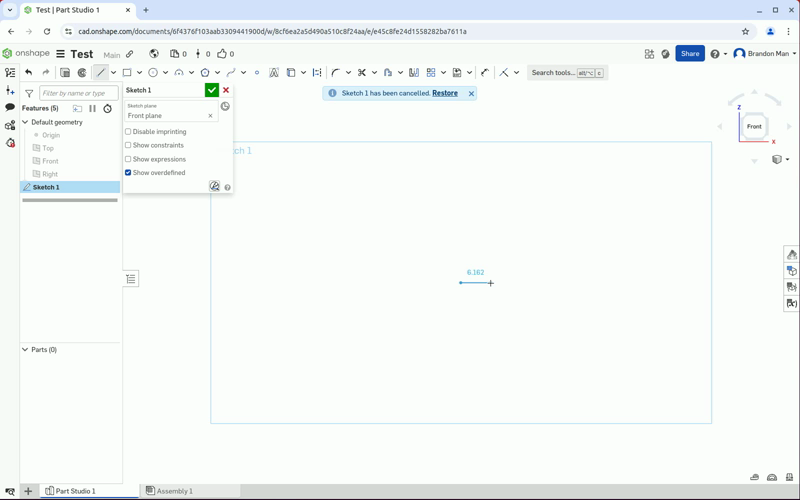
mouse_move(517, 282)
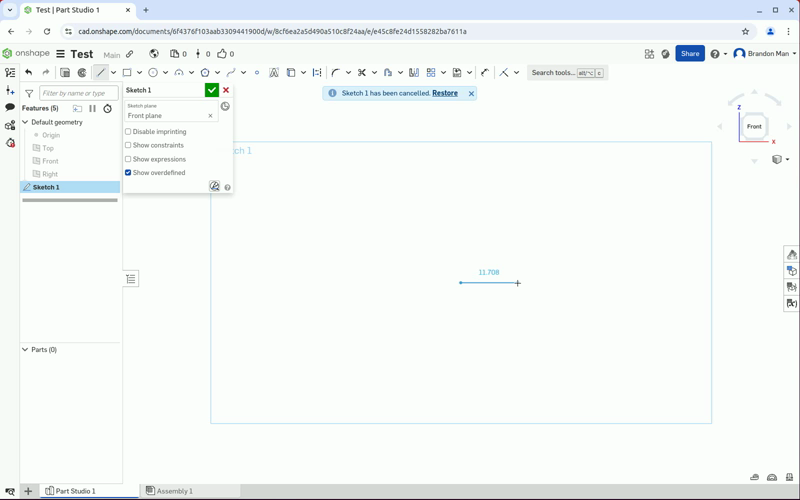
click(517, 282)
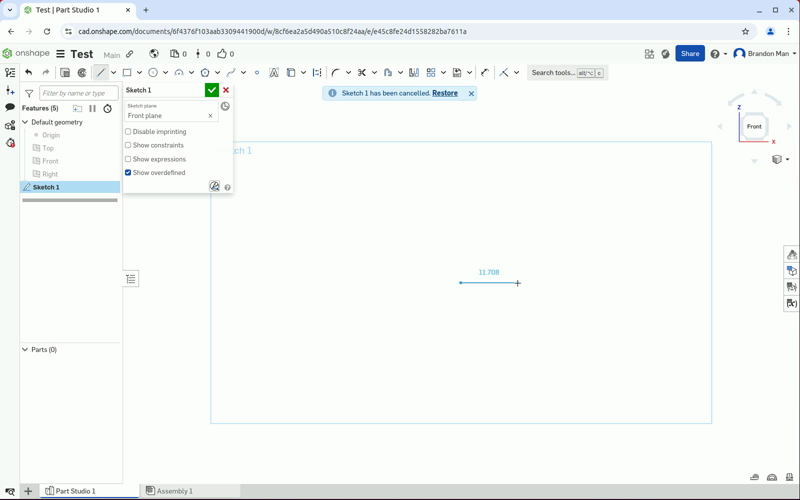
key_up(shift)
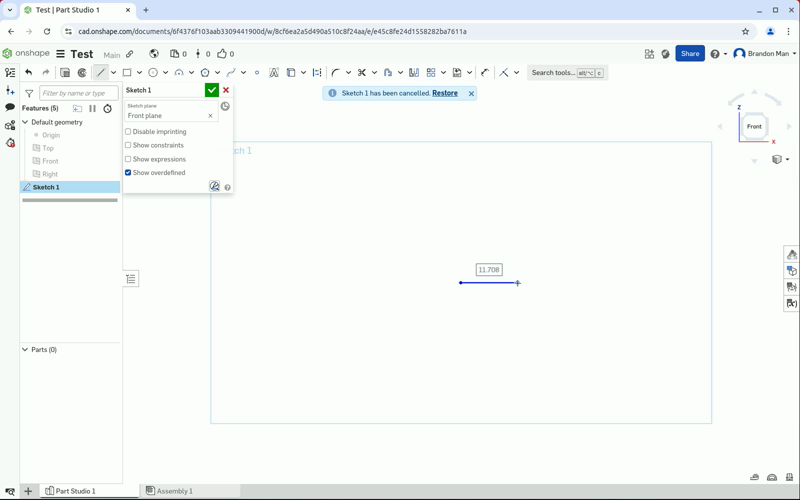
key_down(shift)
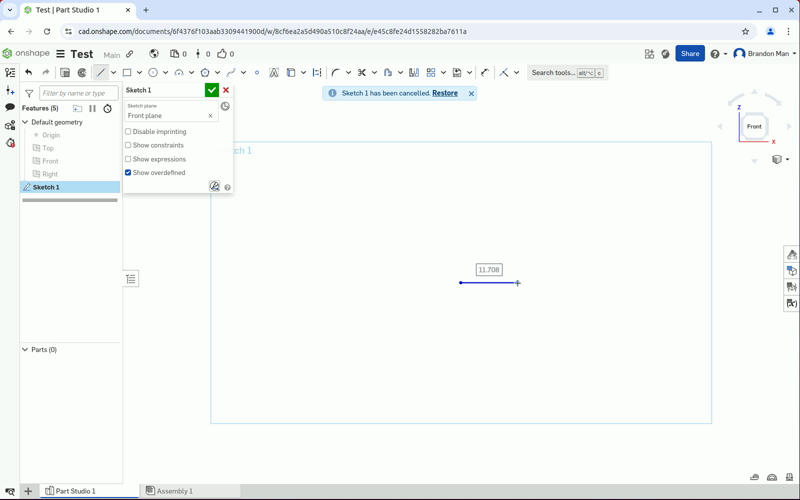
mouse_move(547, 282)
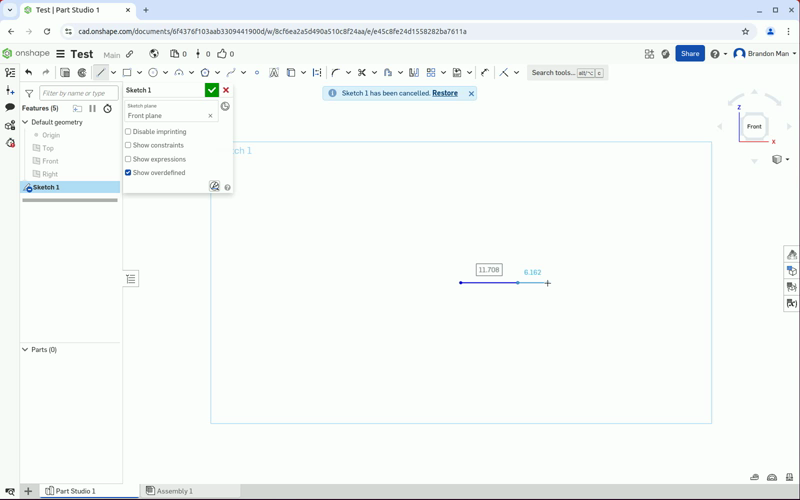
mouse_move(517, 245)
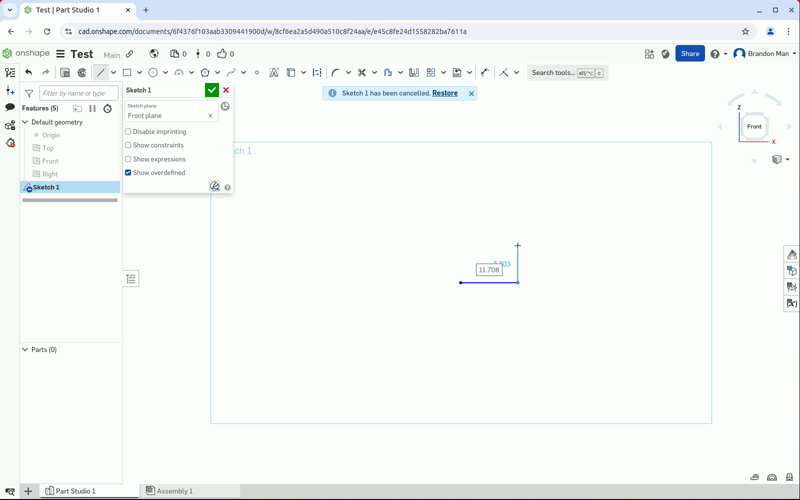
click(517, 245)
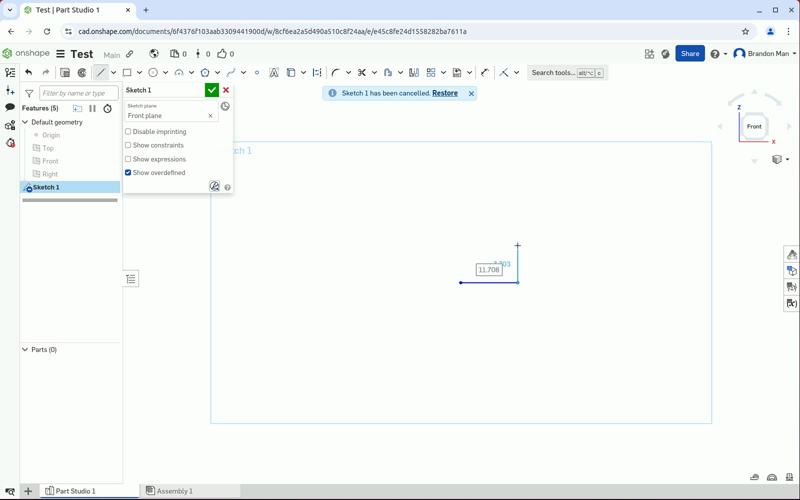
key_up(shift)
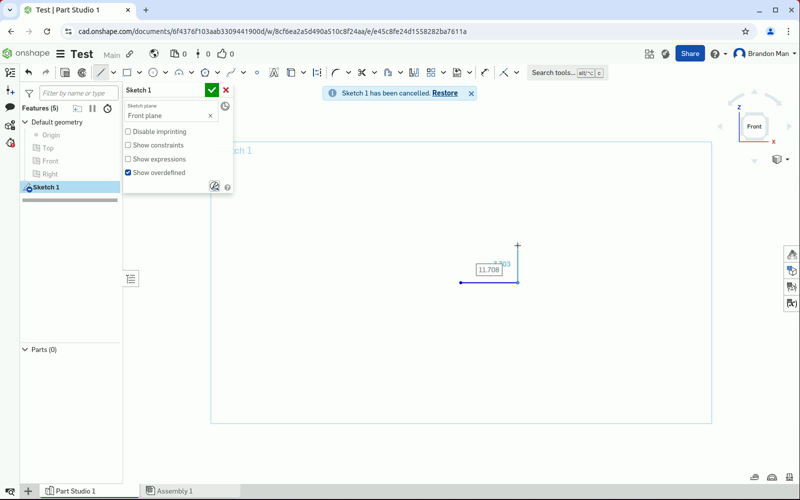
key_down(shift)
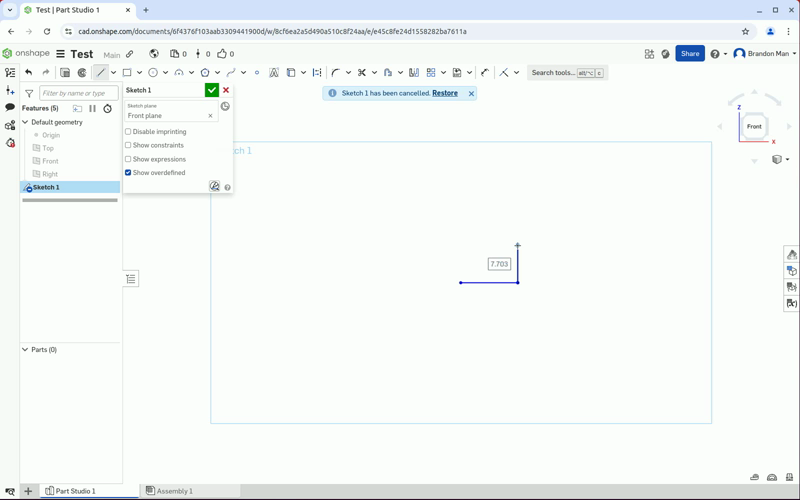
mouse_move(547, 245)
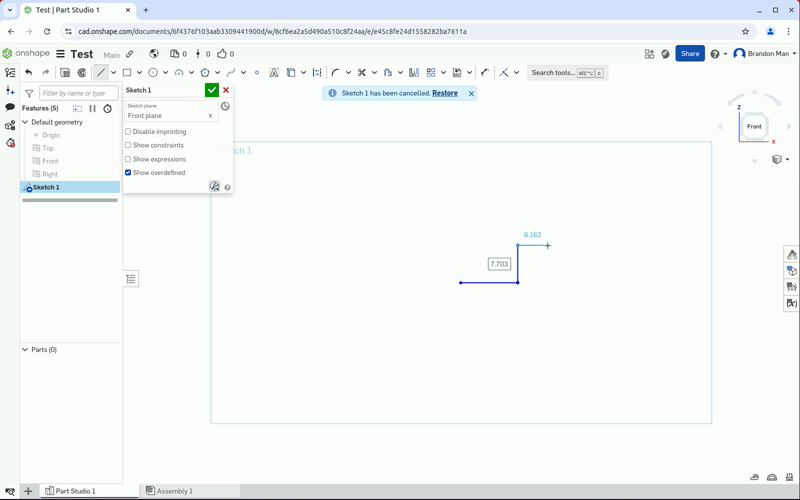
mouse_move(460, 245)
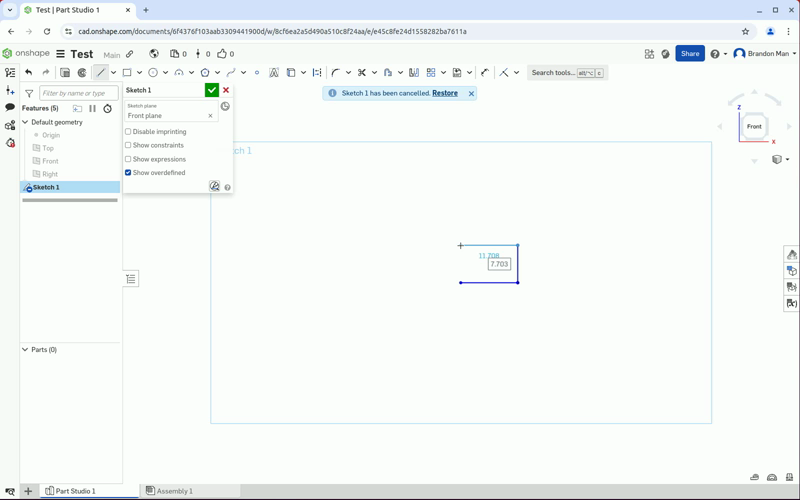
click(460, 245)
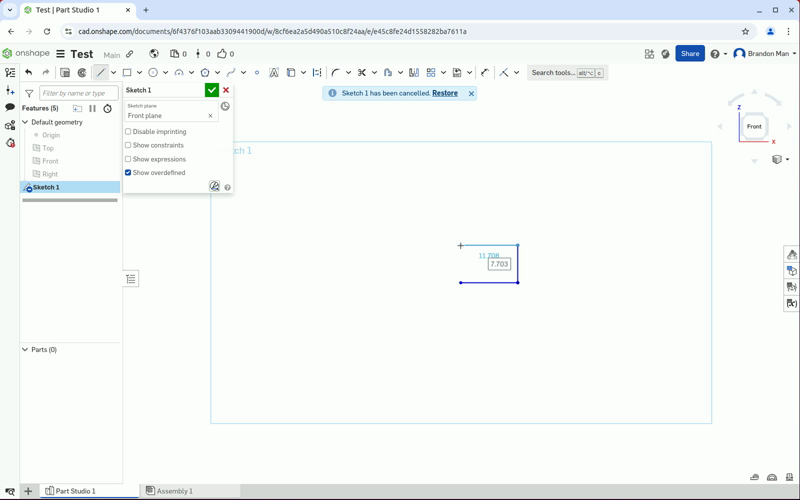
key_up(shift)
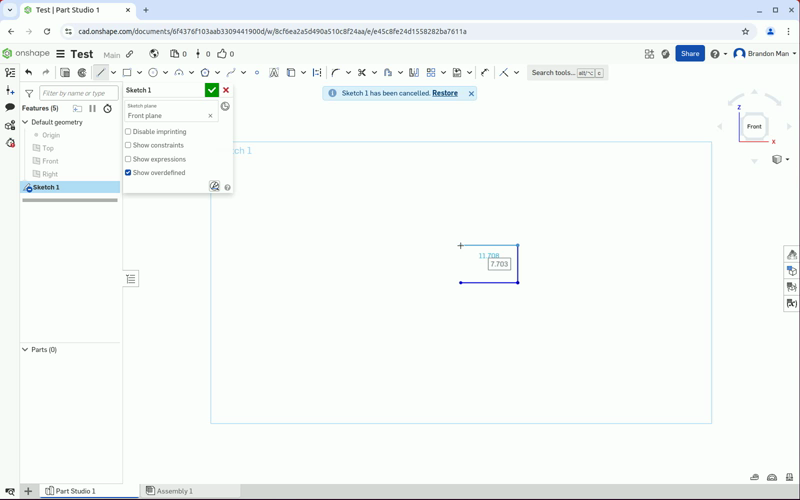
mouse_move(490, 245)
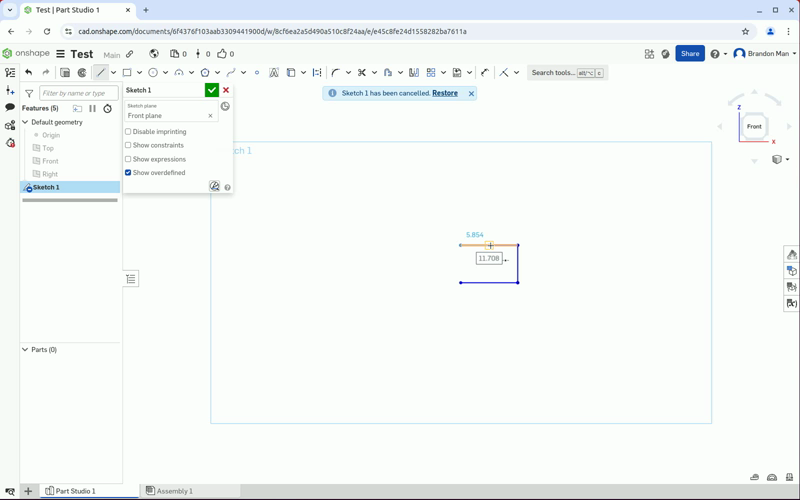
key_down(shift)
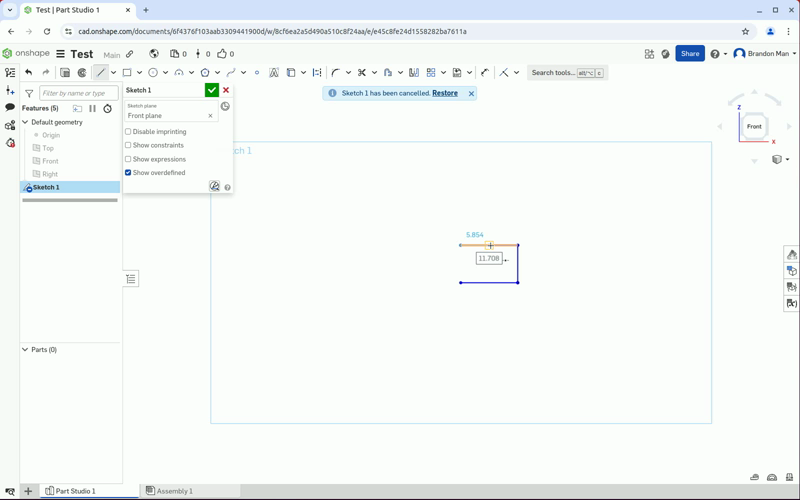
mouse_move(460, 282)
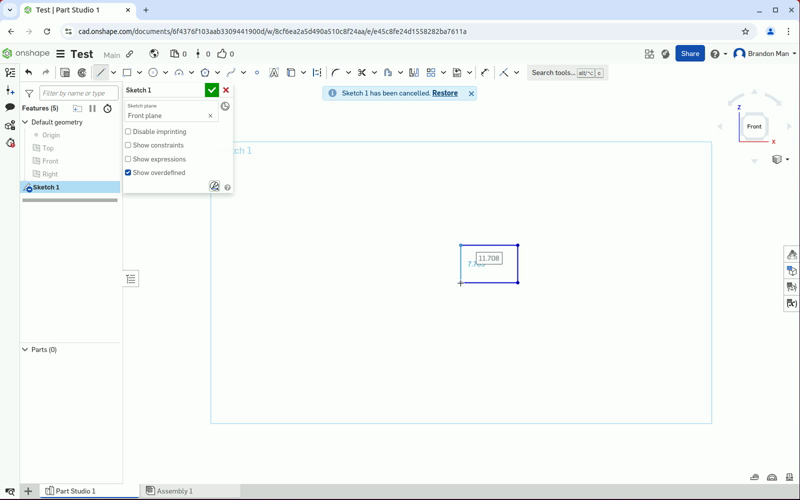
key_up(shift)
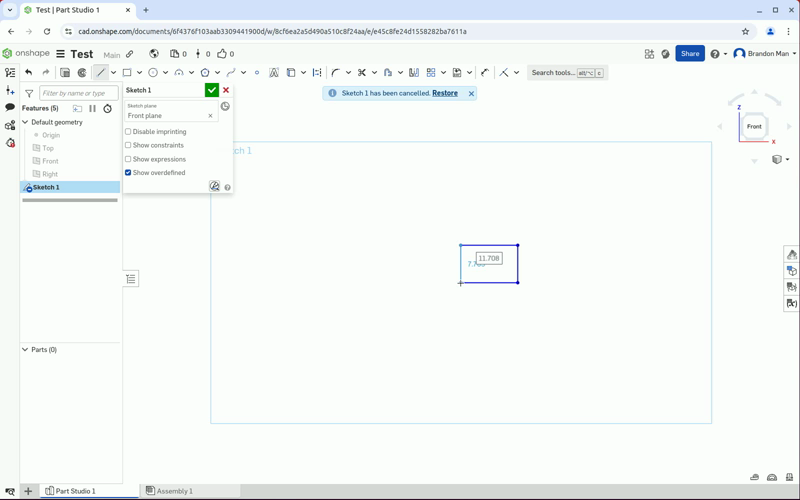
click(460, 282)
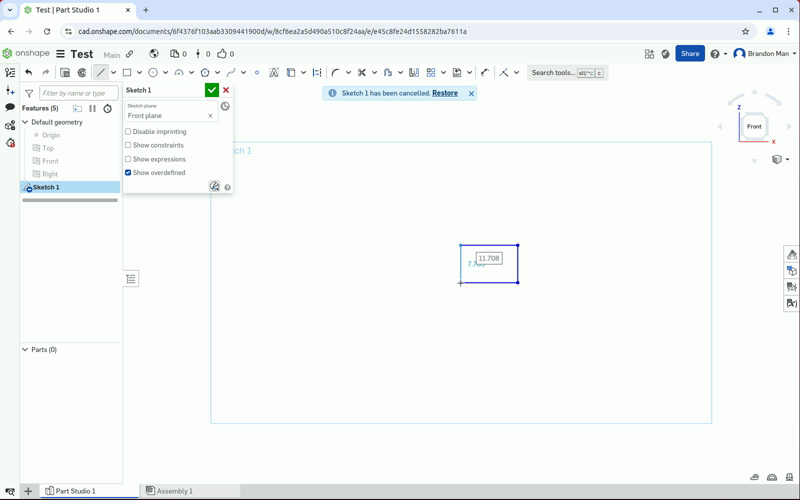
key(esc)
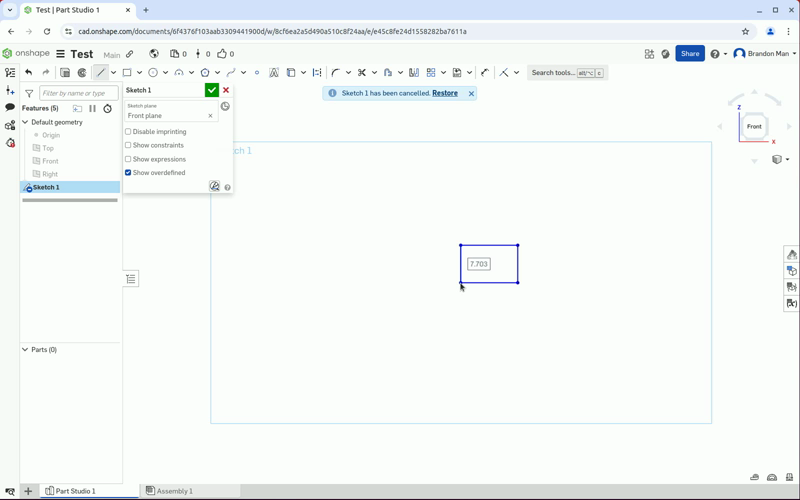
mouse_move(478, 256)
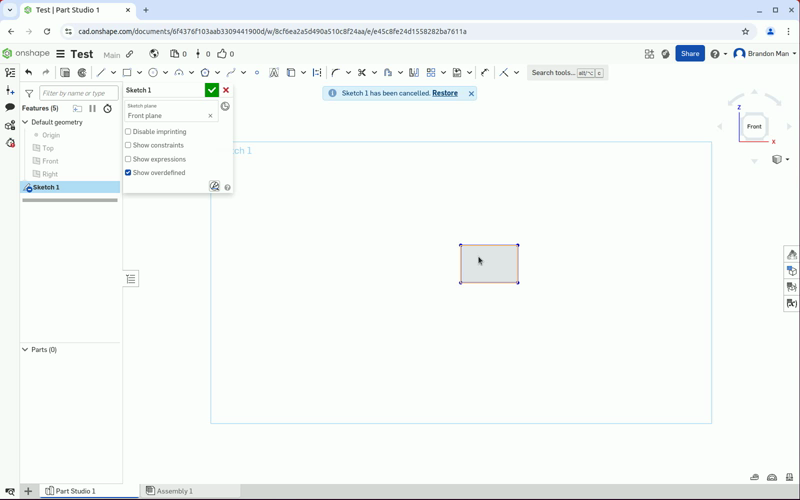
click(478, 256)
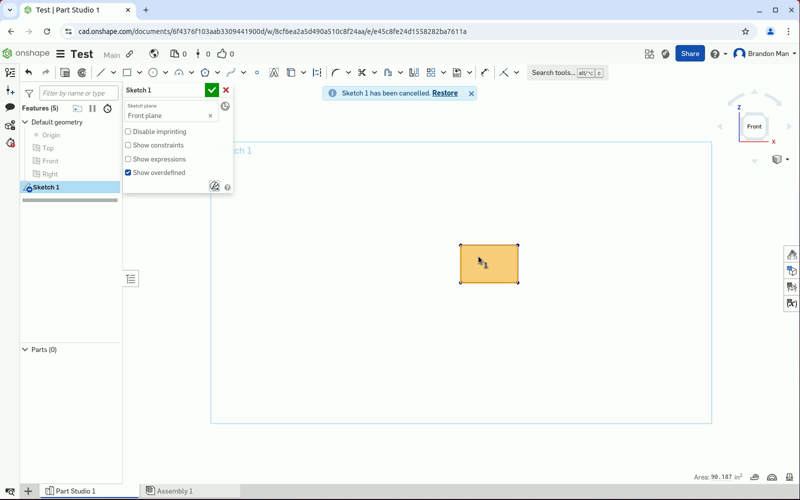
mouse_move(73, 352)
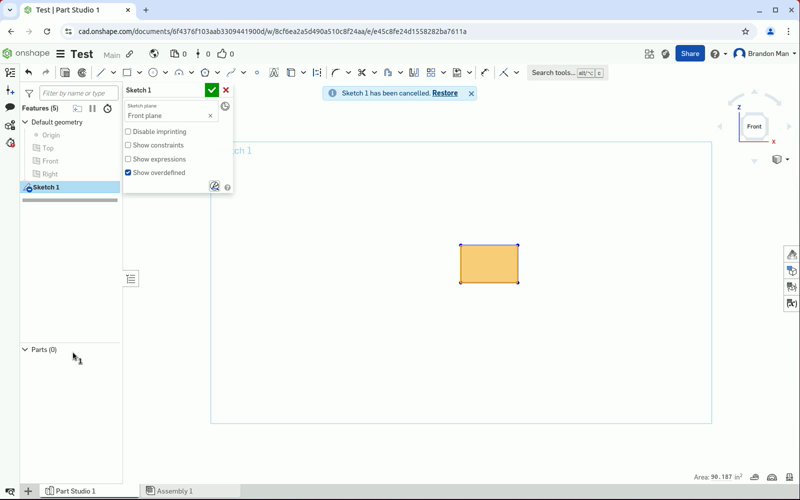
key(shift+y)
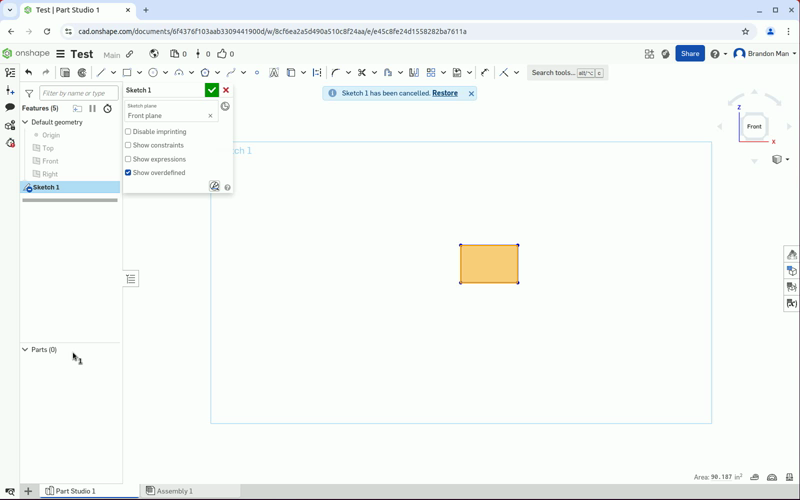
key(shift+e)
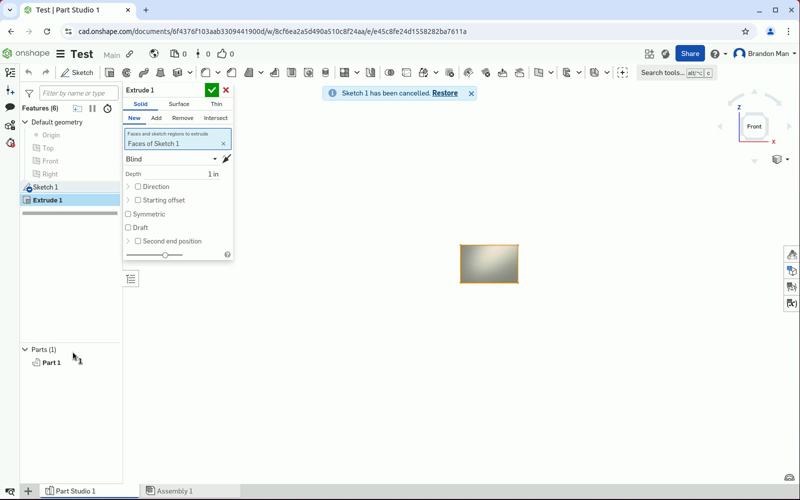
mouse_move(143, 106)
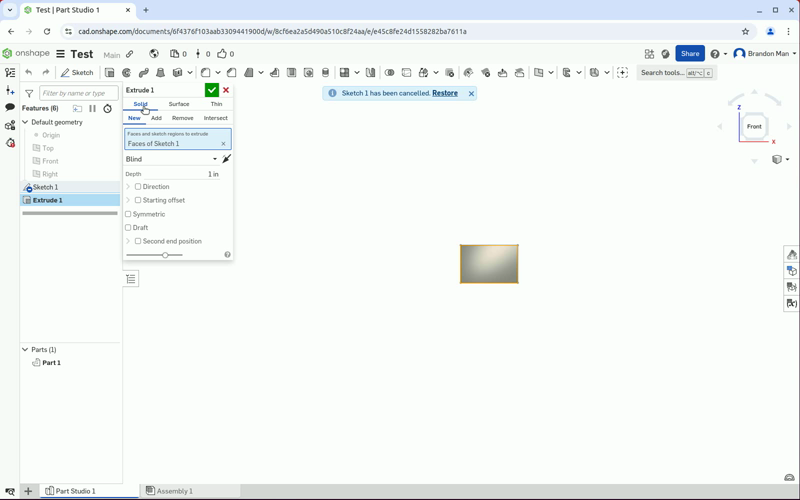
click(143, 106)
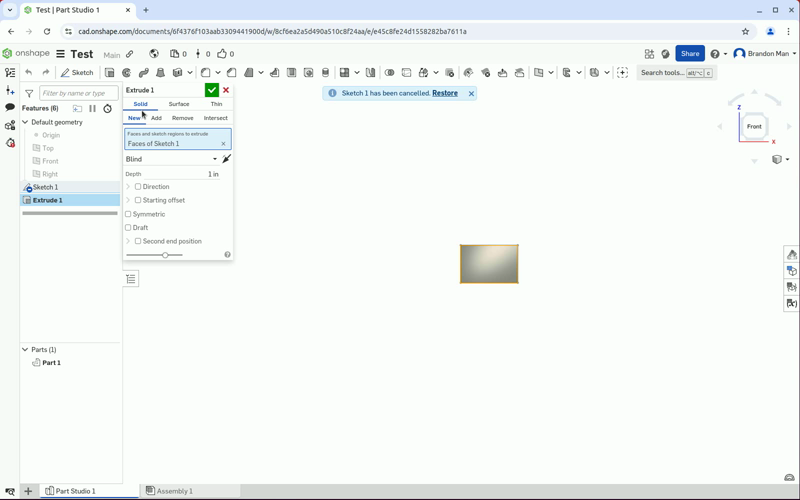
mouse_move(137, 120)
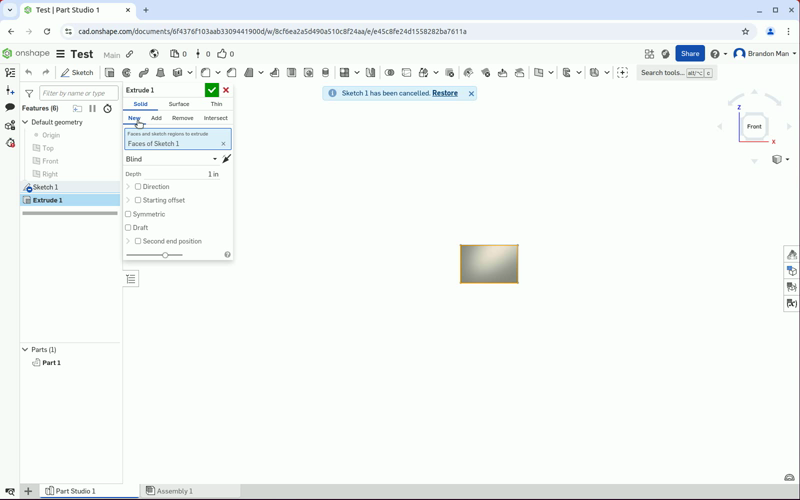
click(137, 120)
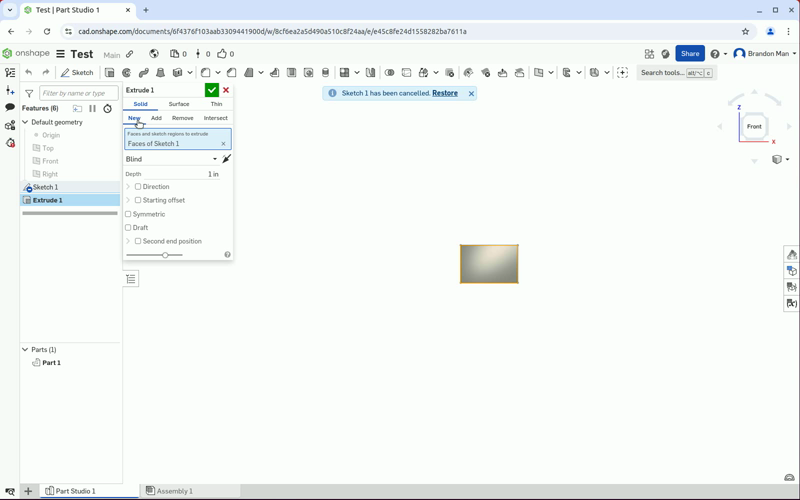
key(tab, 4)
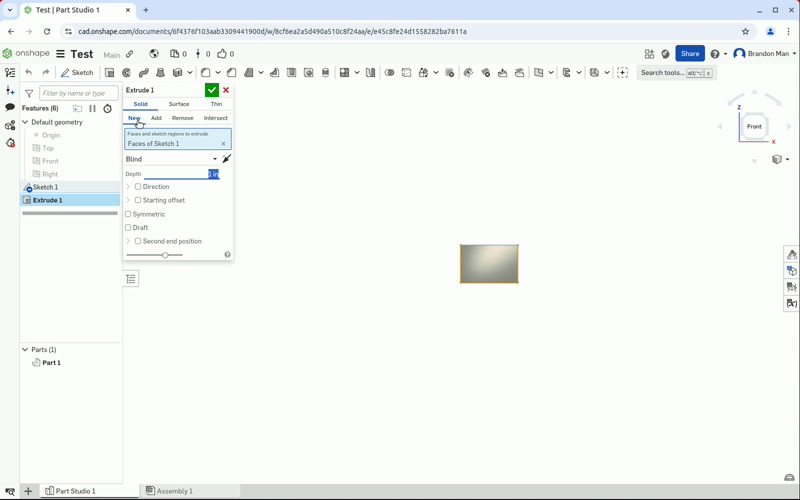
text(-23.108)
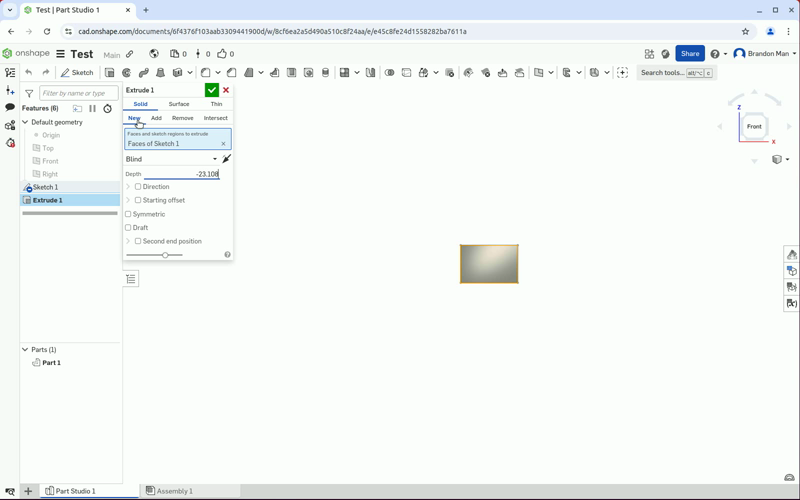
key(enter)
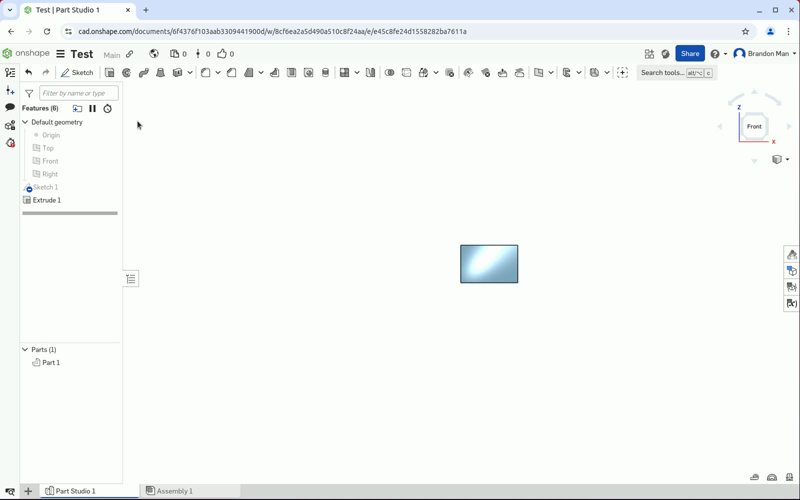
key(shift+h)
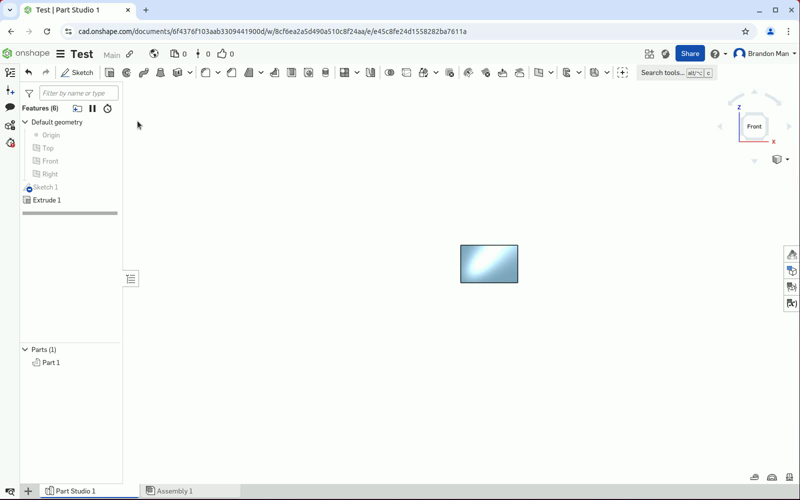
key(shift+h)
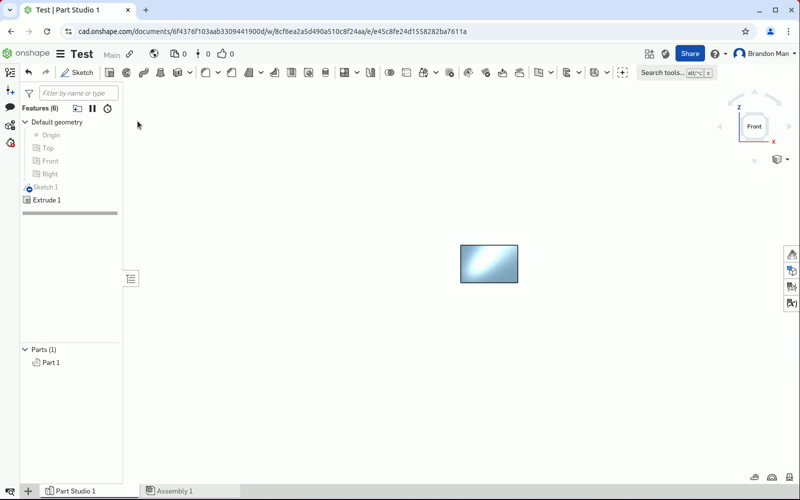
mouse_move(73, 189)
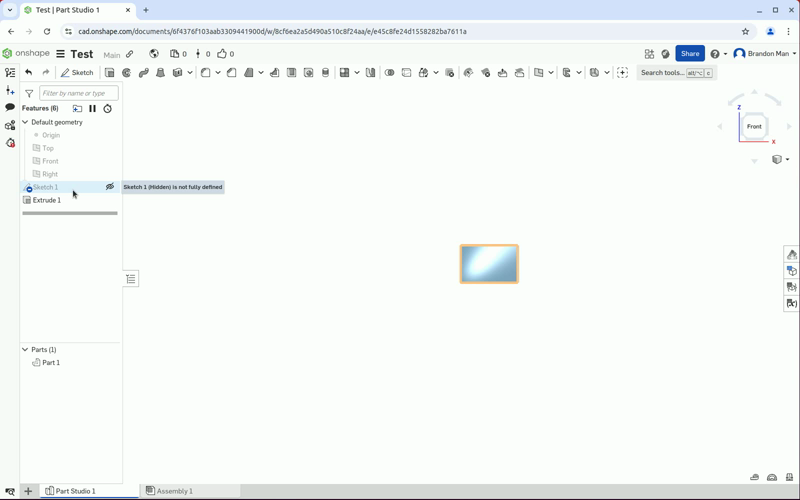
click(73, 189)
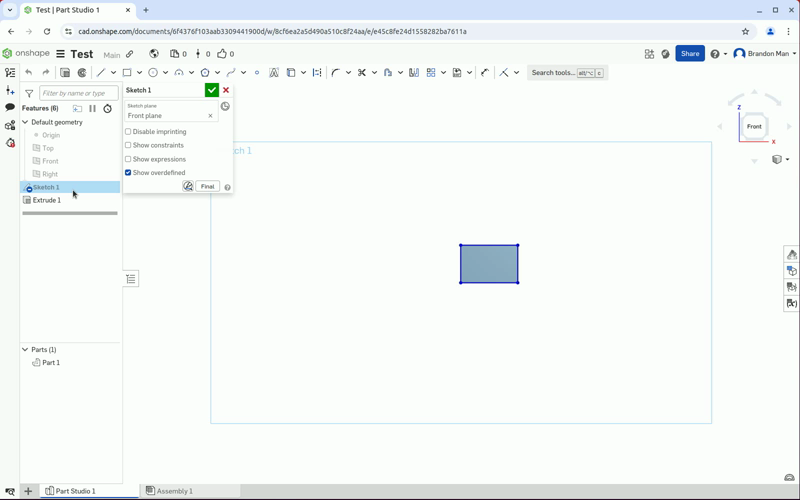
mouse_move(229, 92)
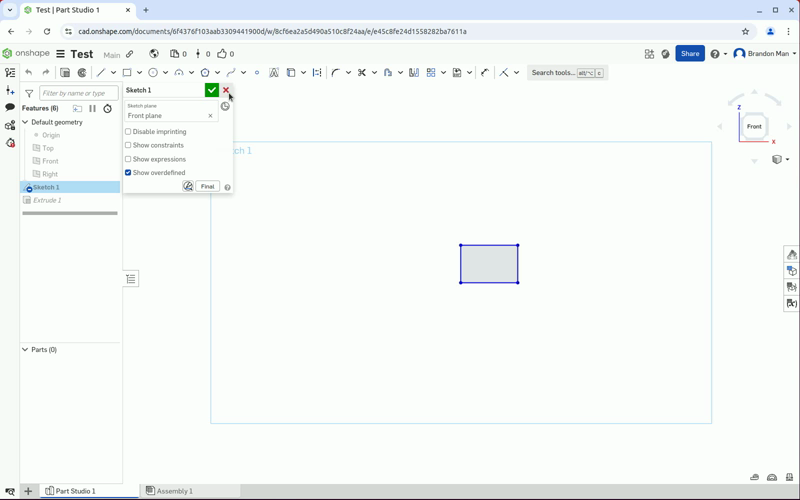
click(229, 92)
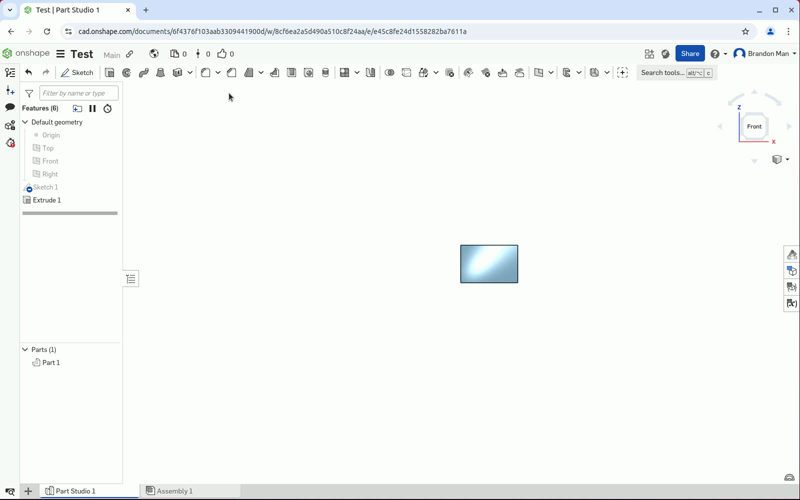
mouse_move(73, 352)
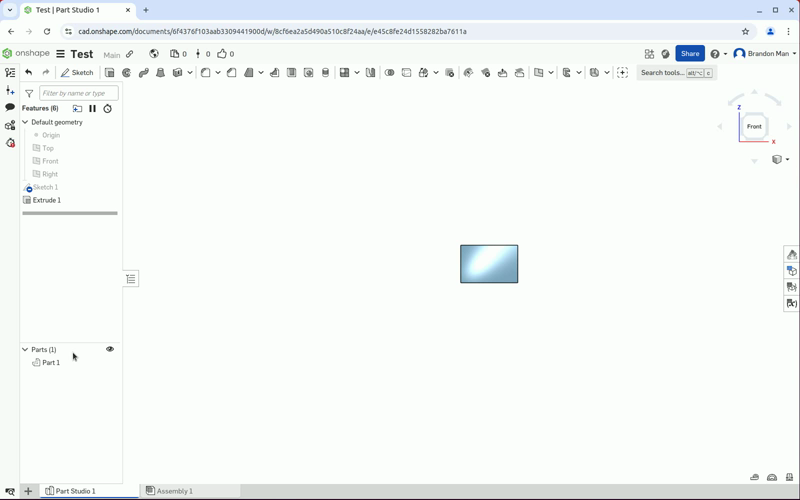
key(y)
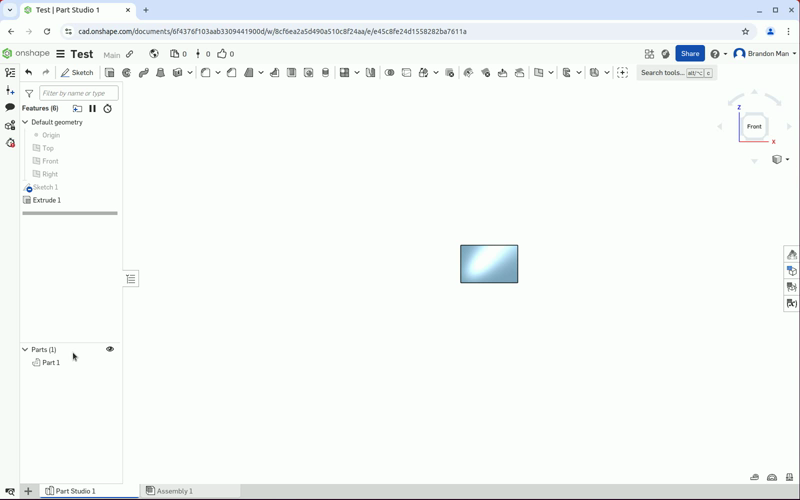
key(shift+p)
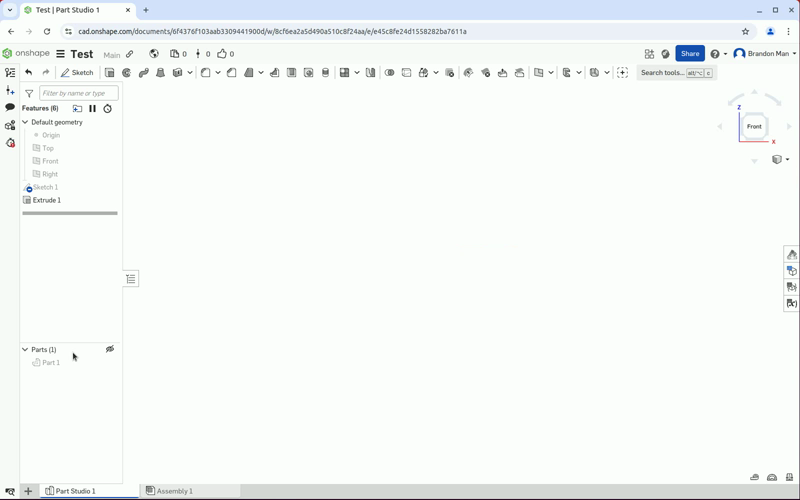
key(space)
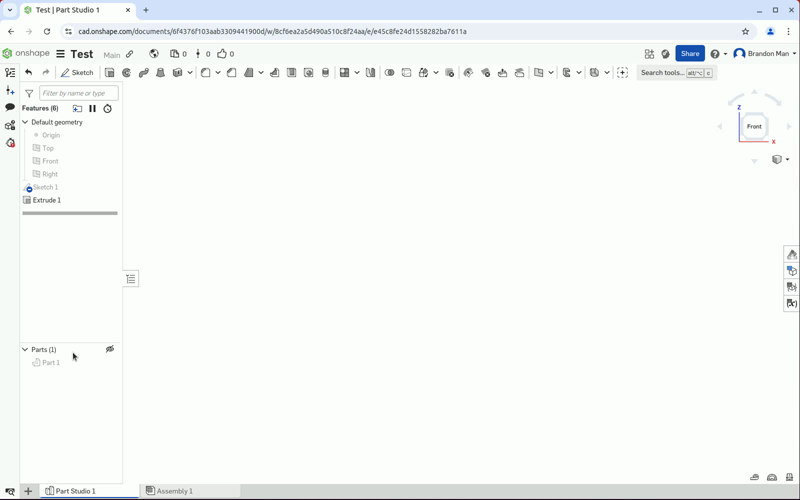
key_down(shift)
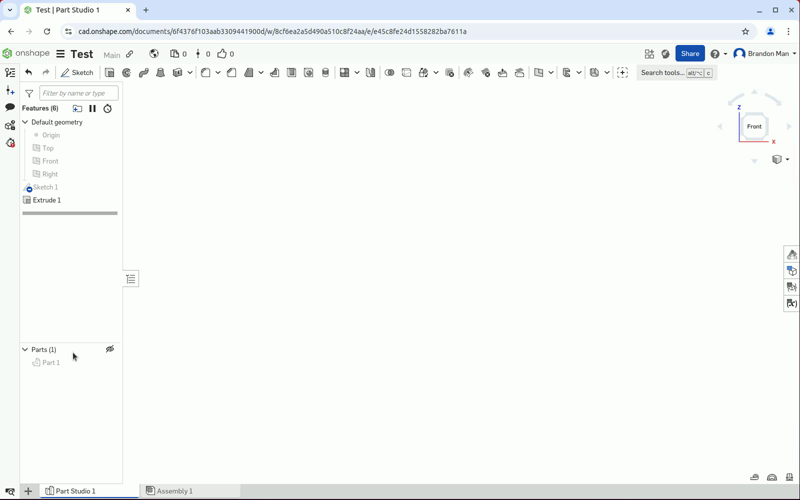
key(down)
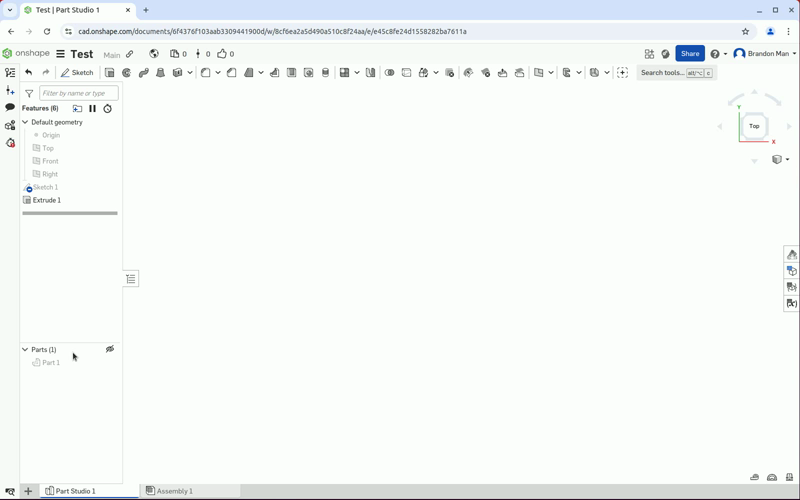
key_up(shift)
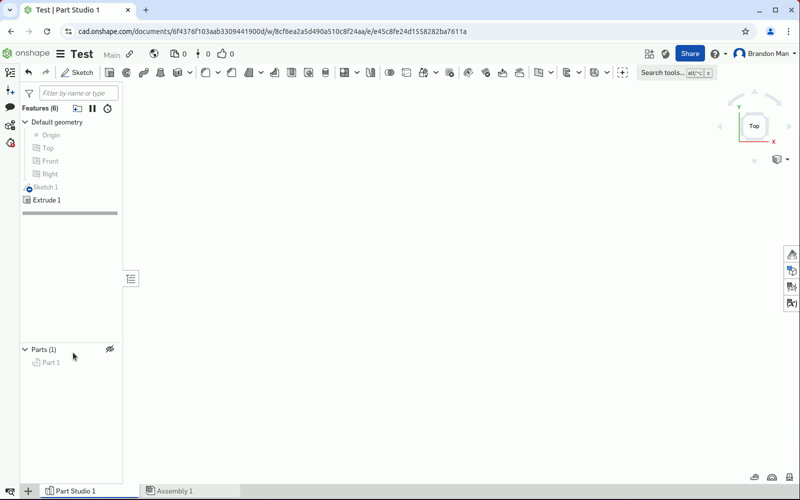
mouse_move(73, 352)
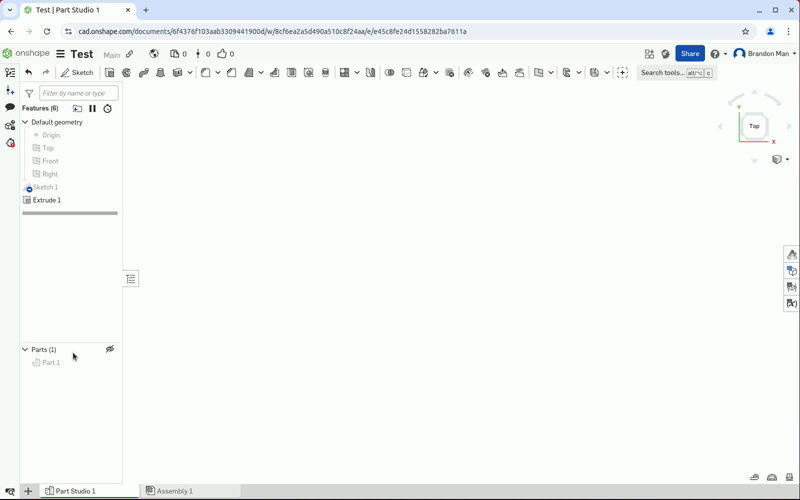
key(shift+y)
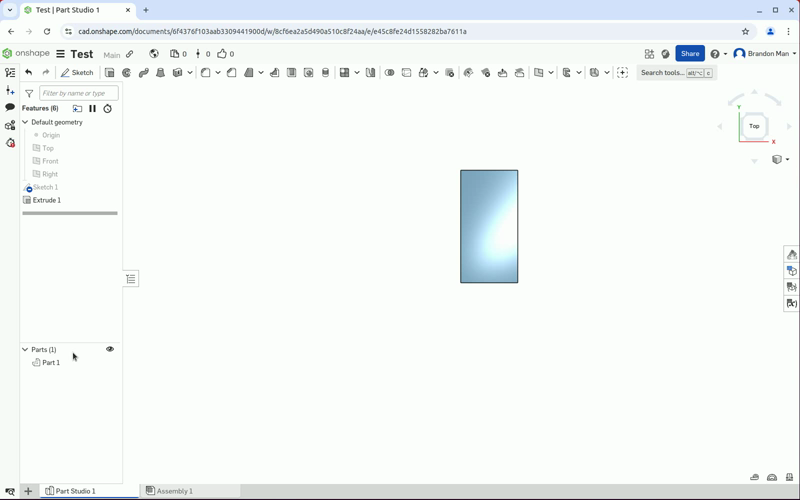
mouse_move(541, 75)
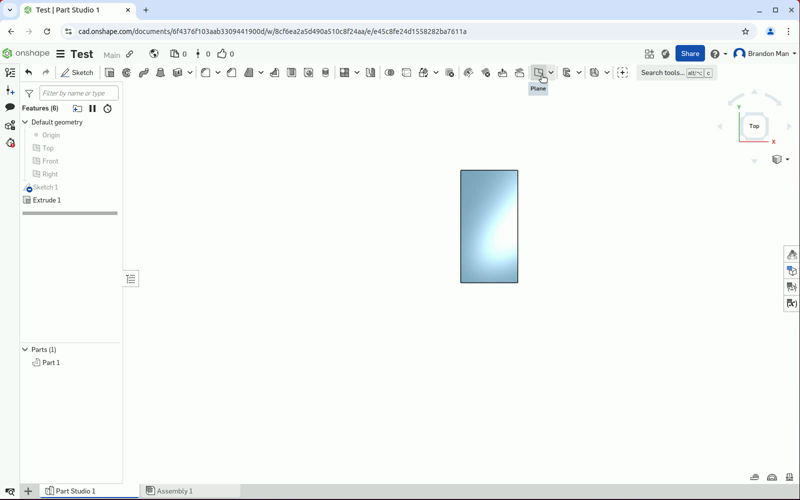
click(541, 75)
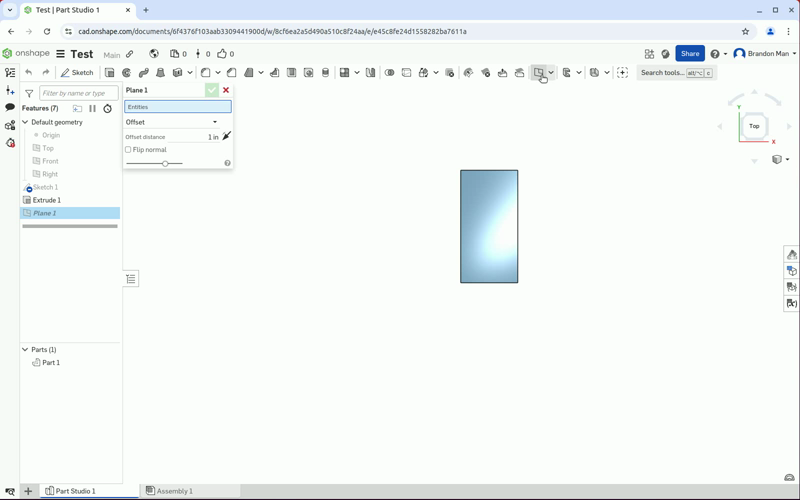
mouse_move(73, 150)
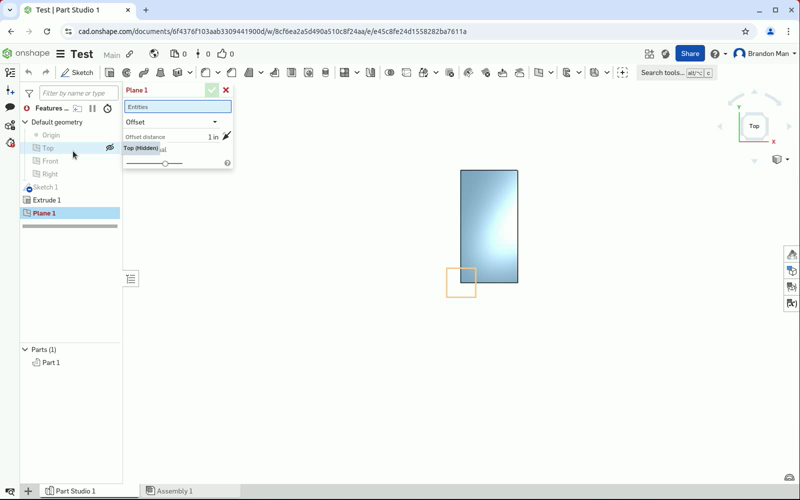
click(73, 150)
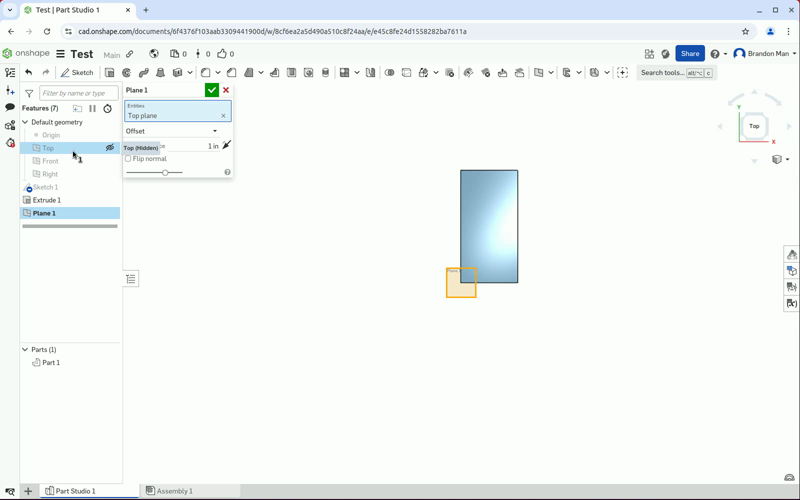
key(tab, 2)
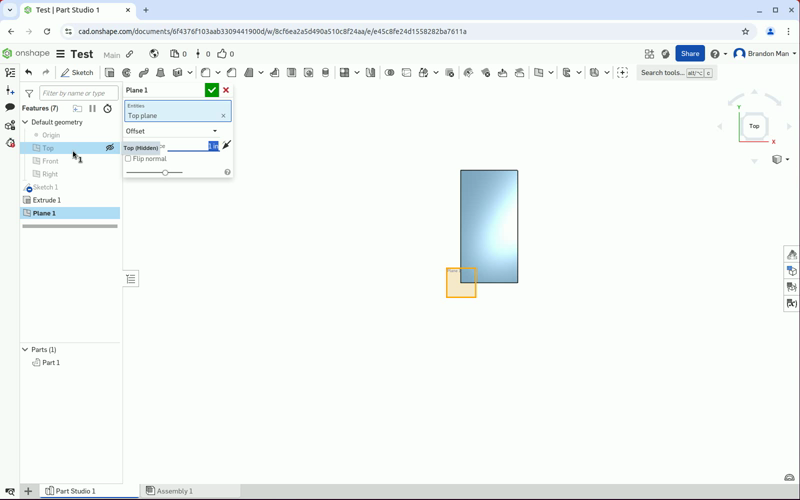
text(7.703)
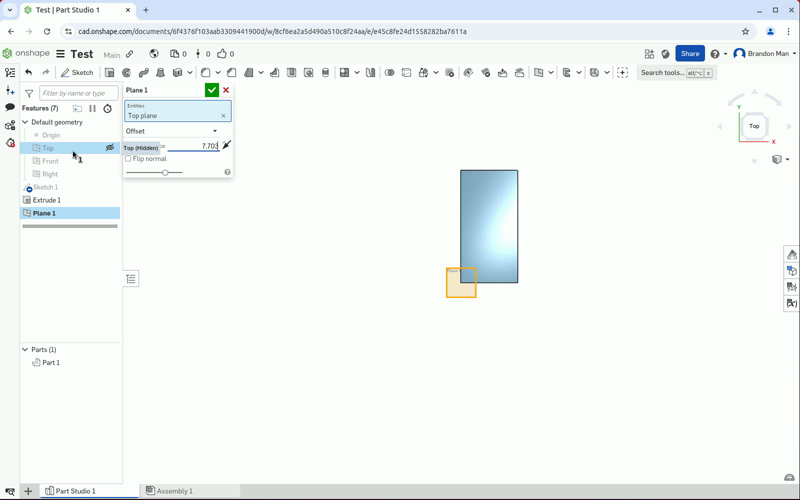
key(enter, 2)
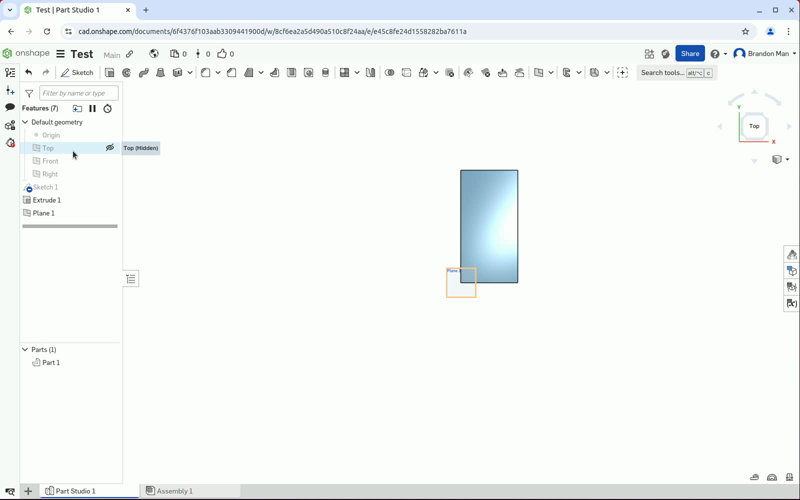
key(shift+s)
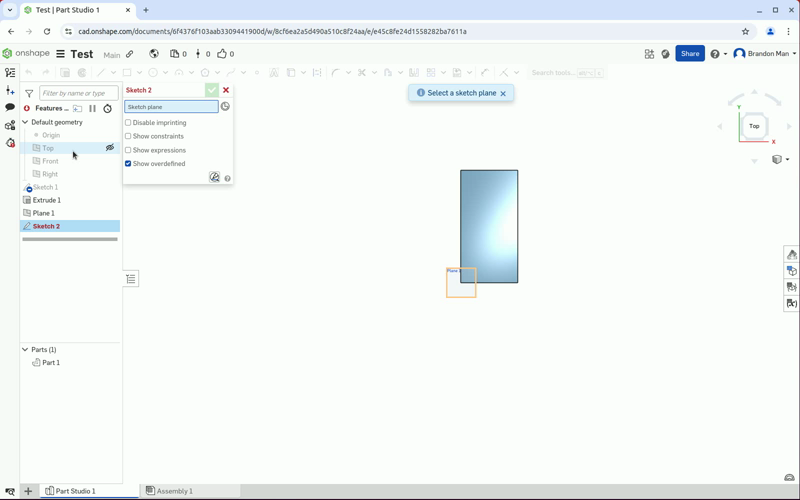
mouse_move(73, 215)
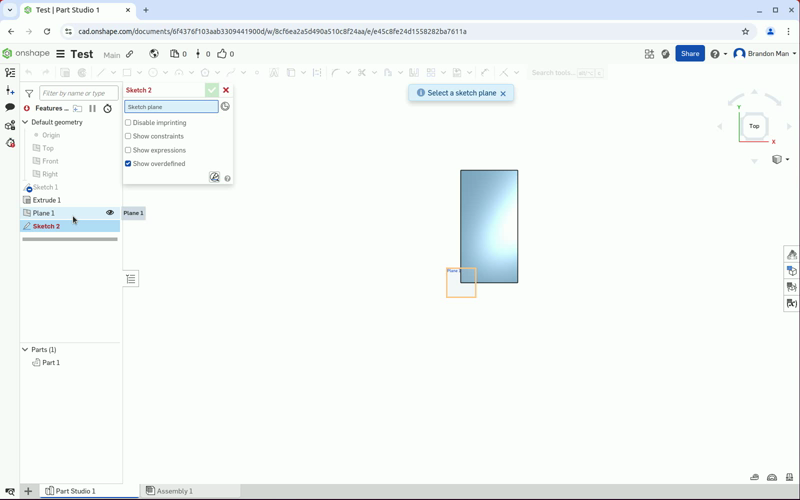
click(73, 215)
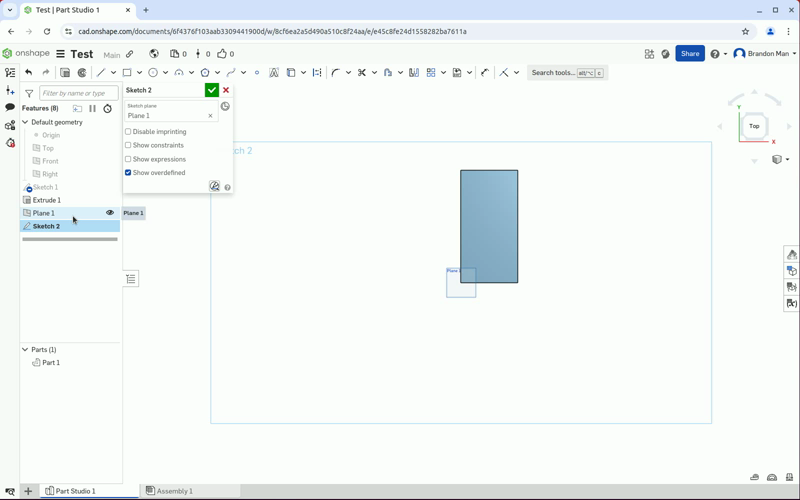
mouse_move(73, 352)
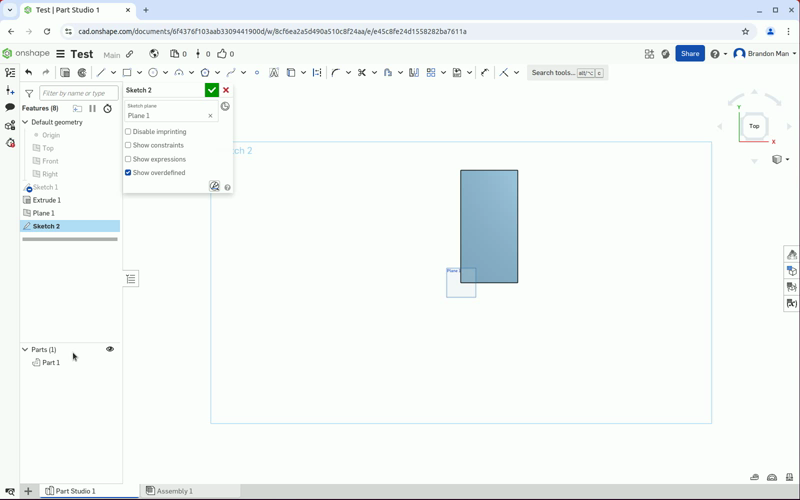
key(y)
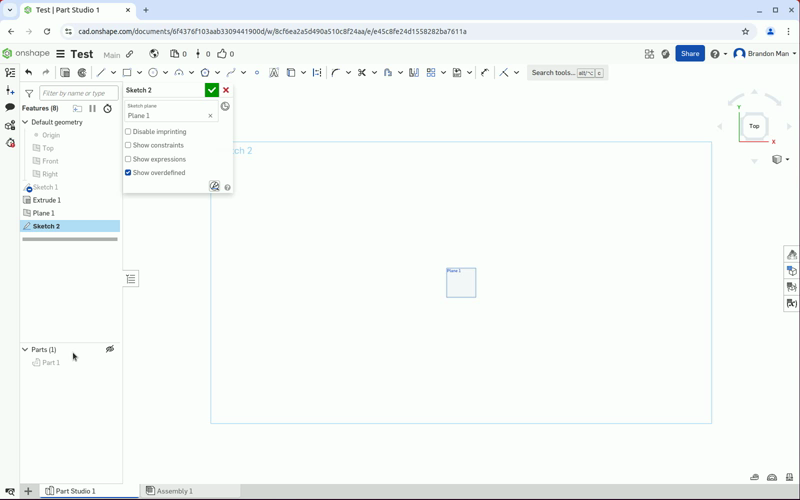
key(l)
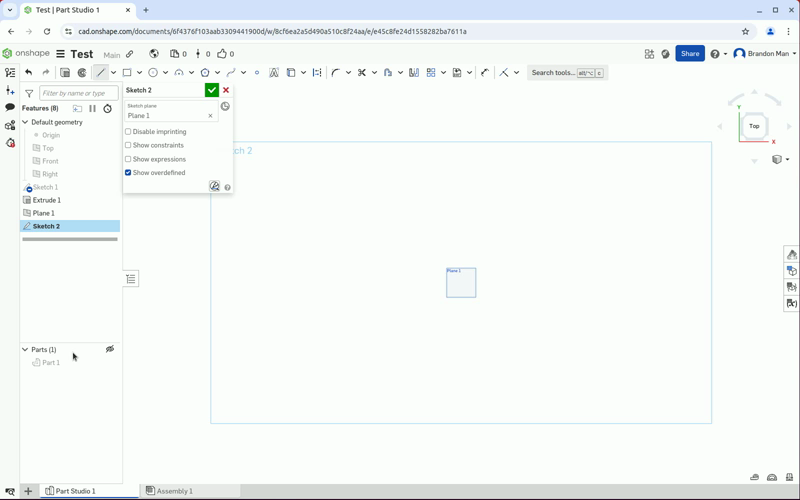
key_down(shift)
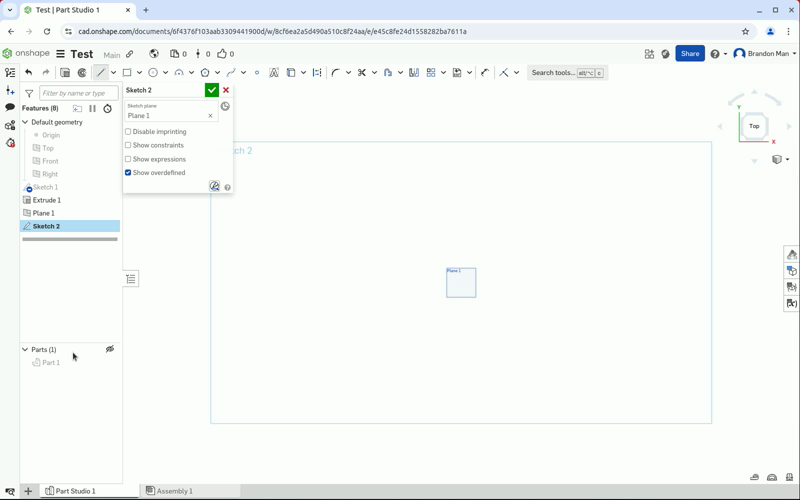
mouse_move(479, 264)
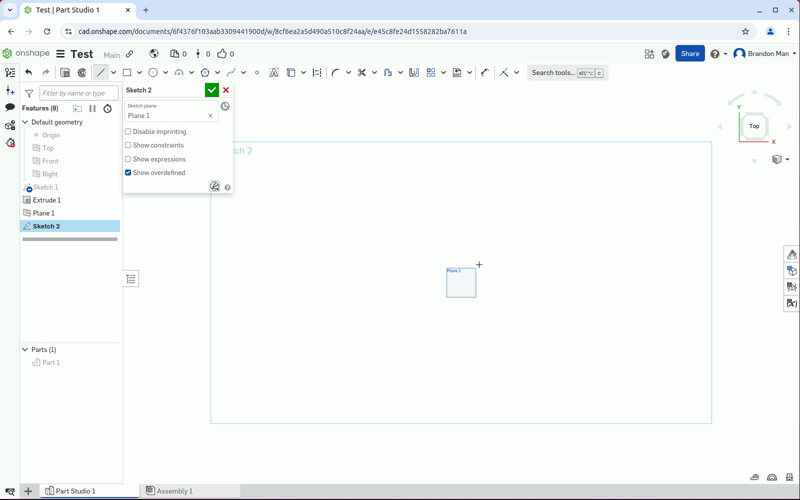
click(479, 264)
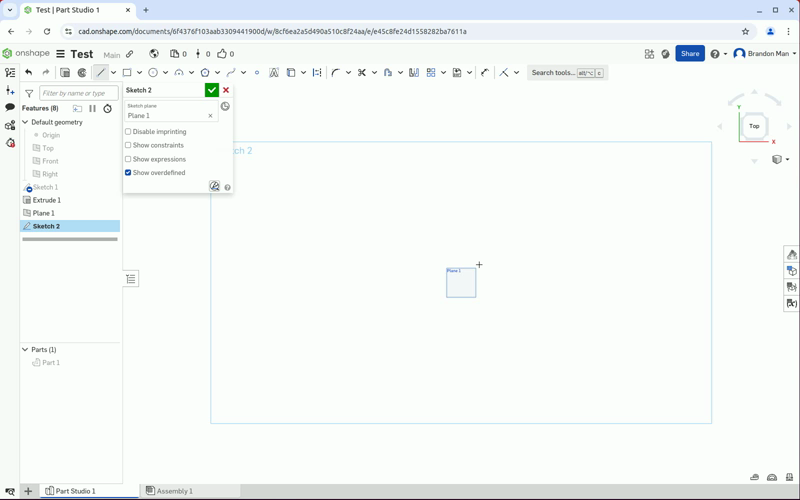
key_up(shift)
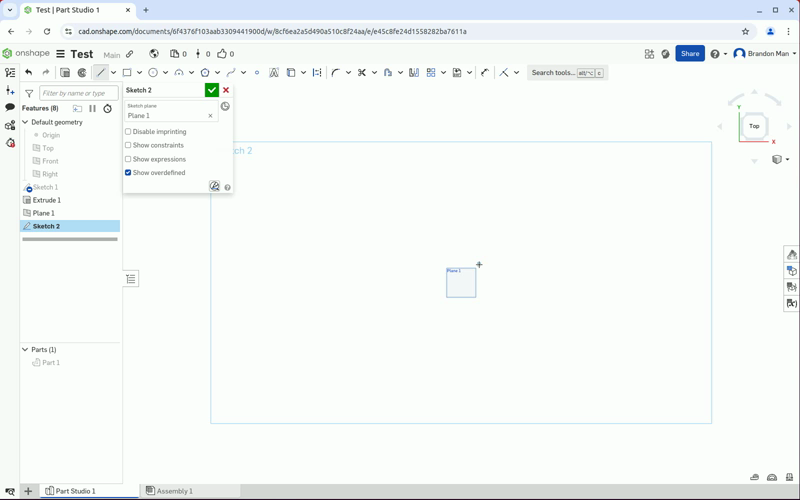
key_down(shift)
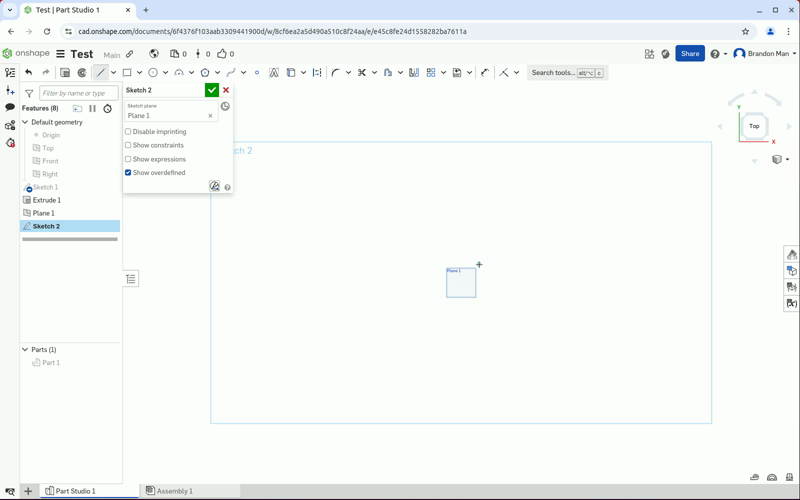
mouse_move(509, 264)
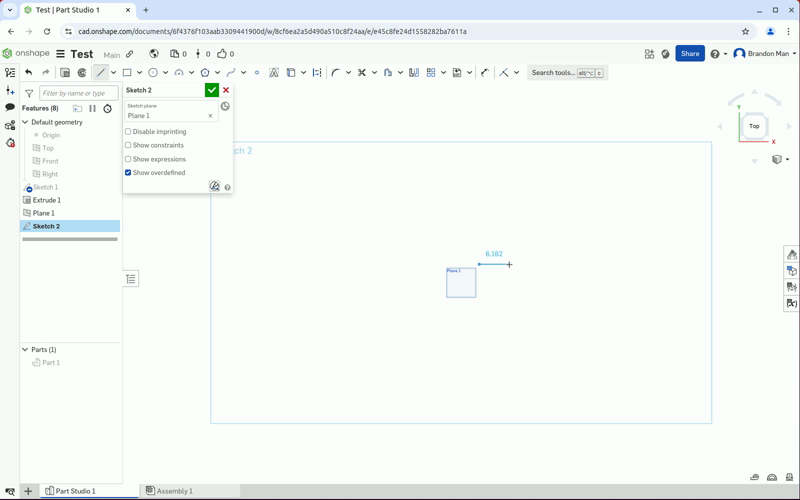
mouse_move(517, 264)
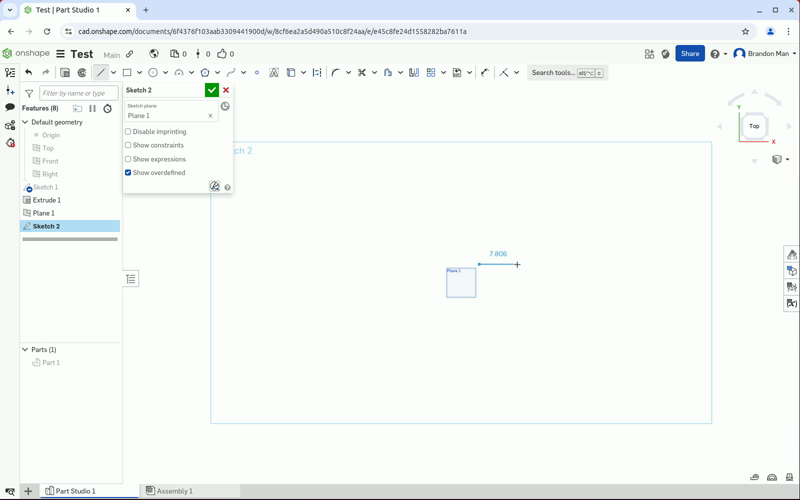
click(517, 264)
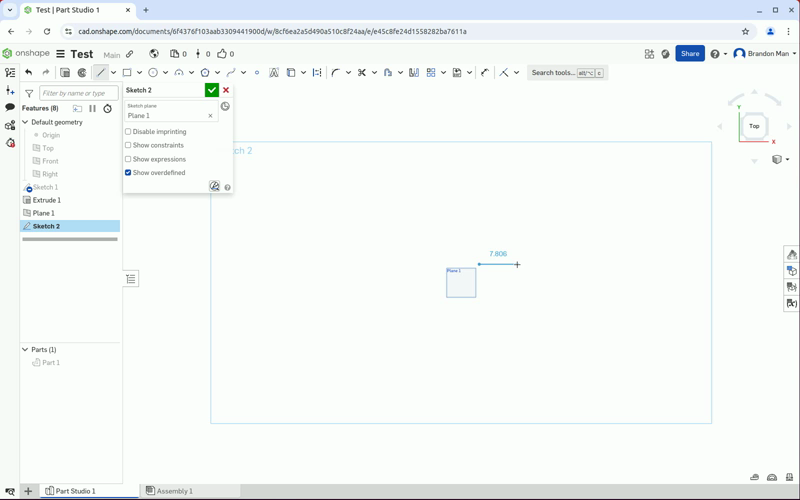
key_up(shift)
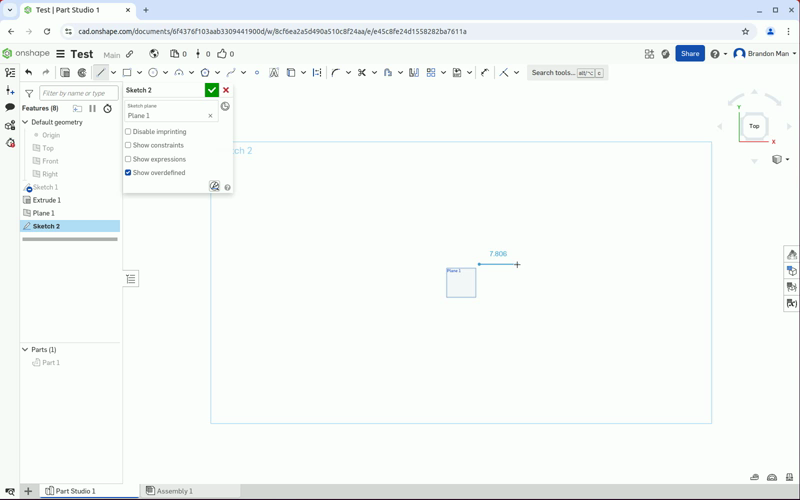
key_down(shift)
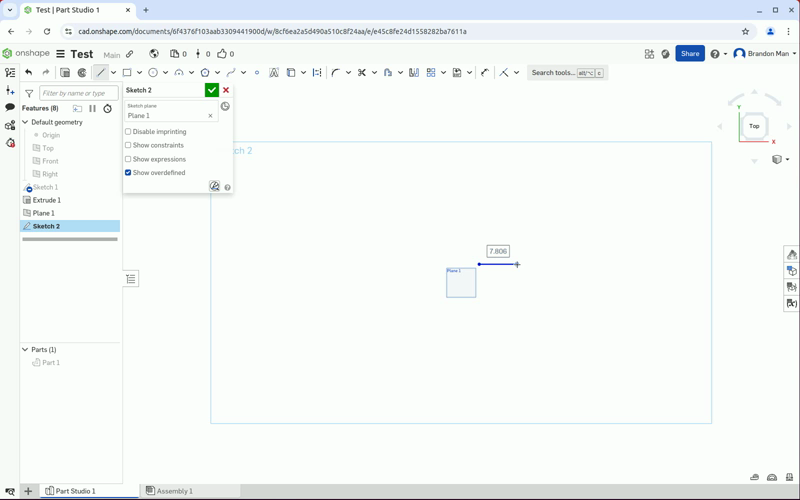
mouse_move(517, 170)
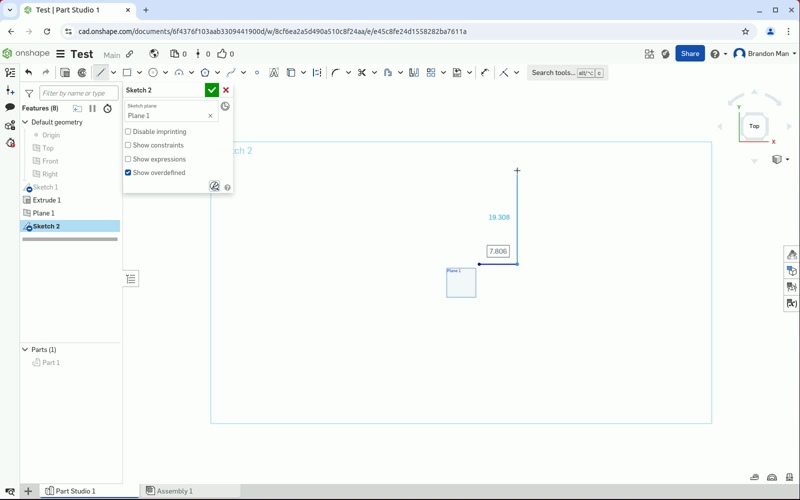
click(517, 170)
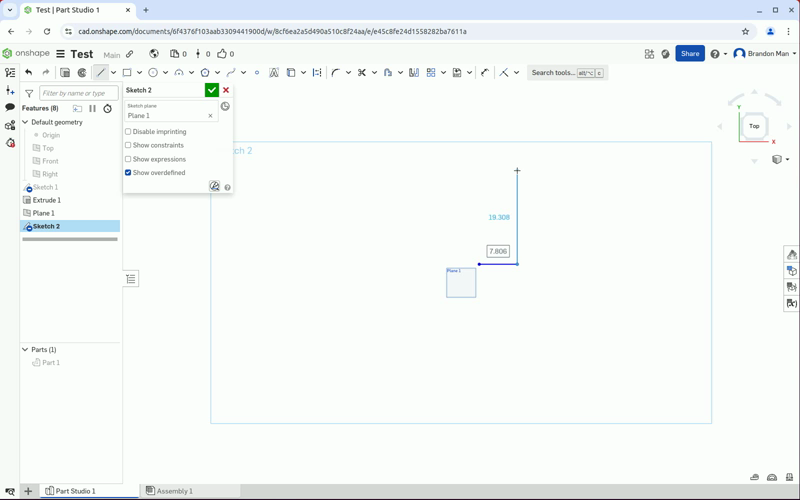
key_up(shift)
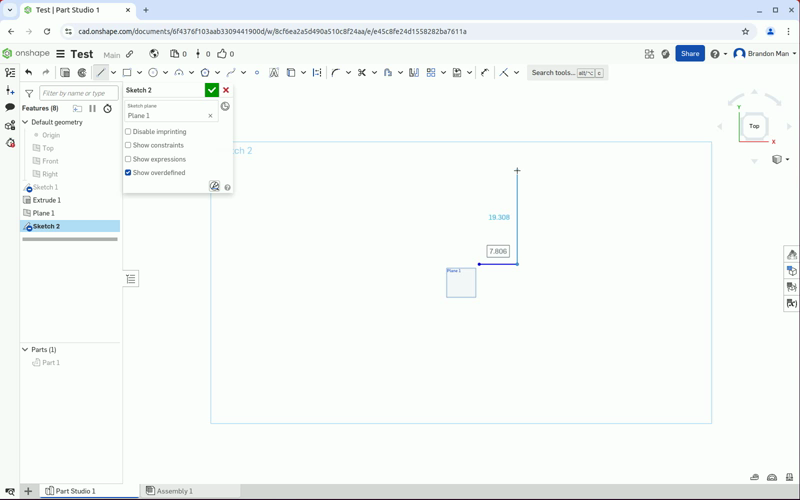
key_down(shift)
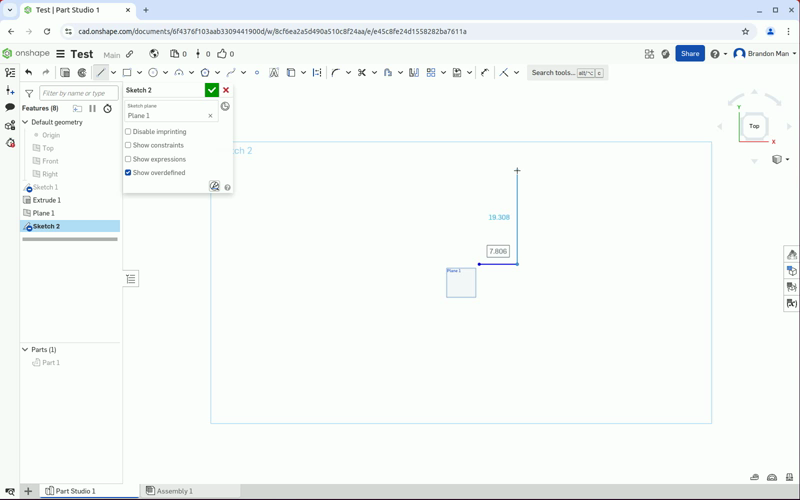
mouse_move(547, 170)
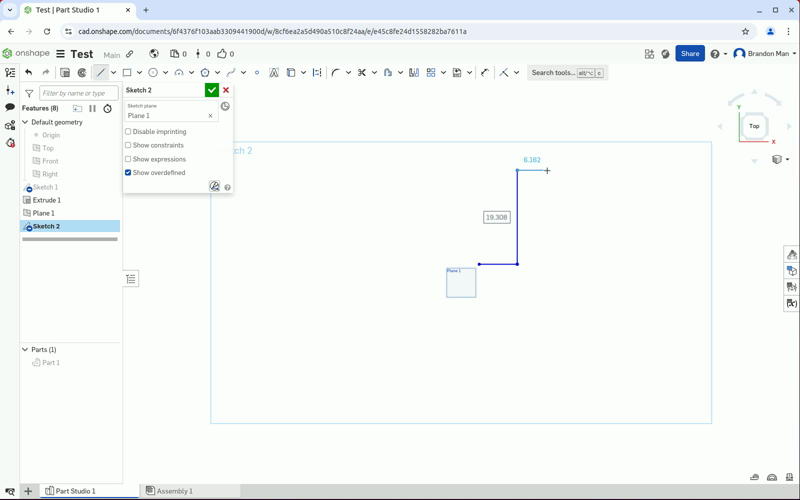
mouse_move(479, 170)
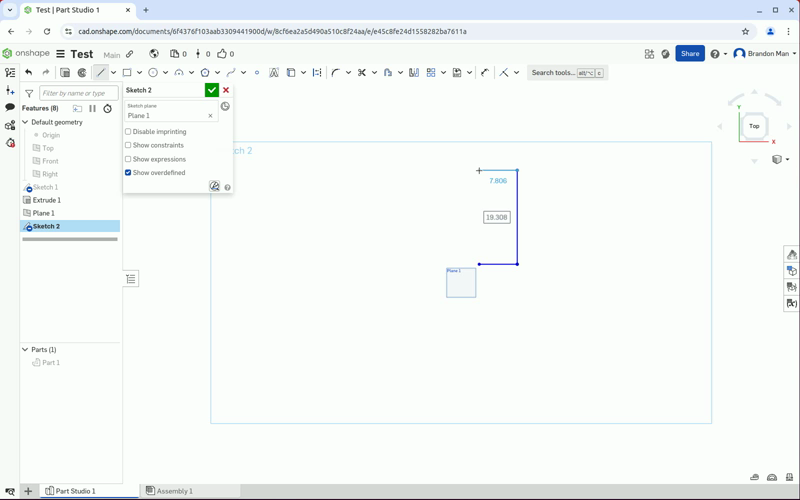
click(479, 170)
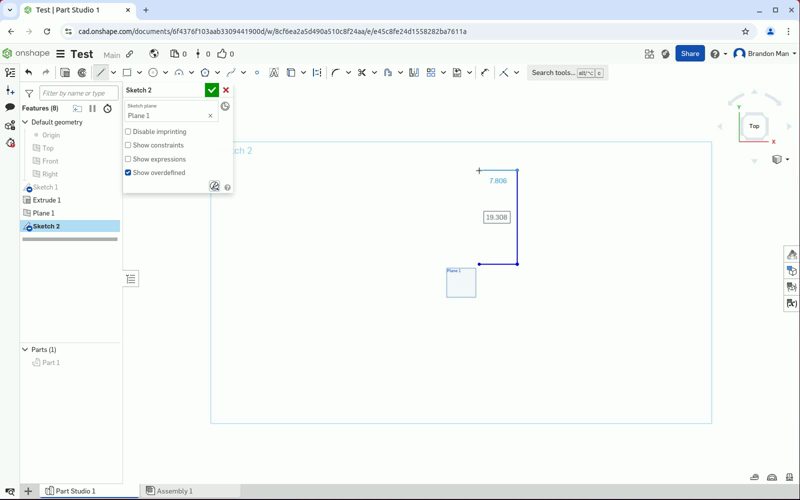
key_up(shift)
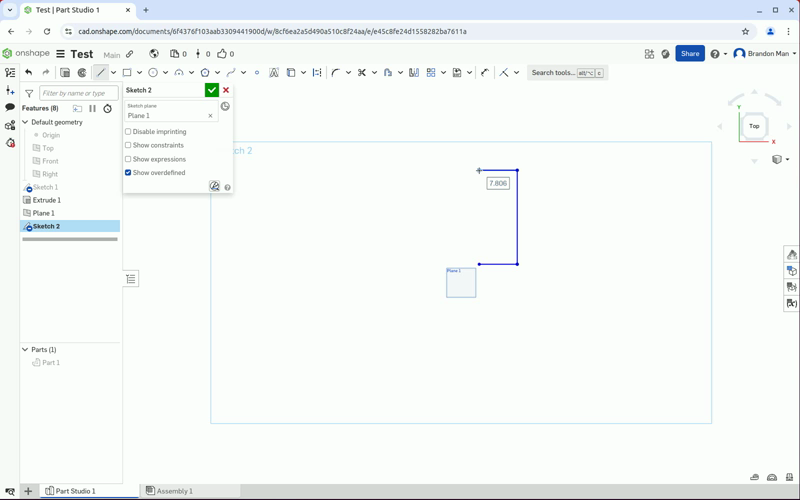
key_down(shift)
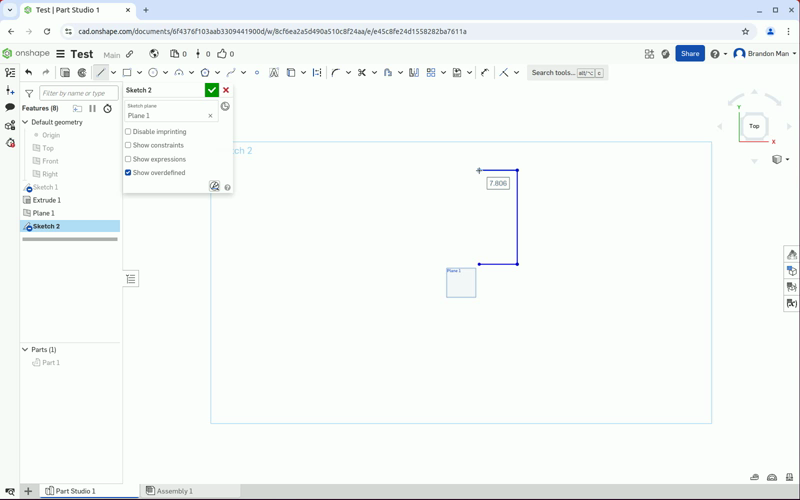
mouse_move(479, 264)
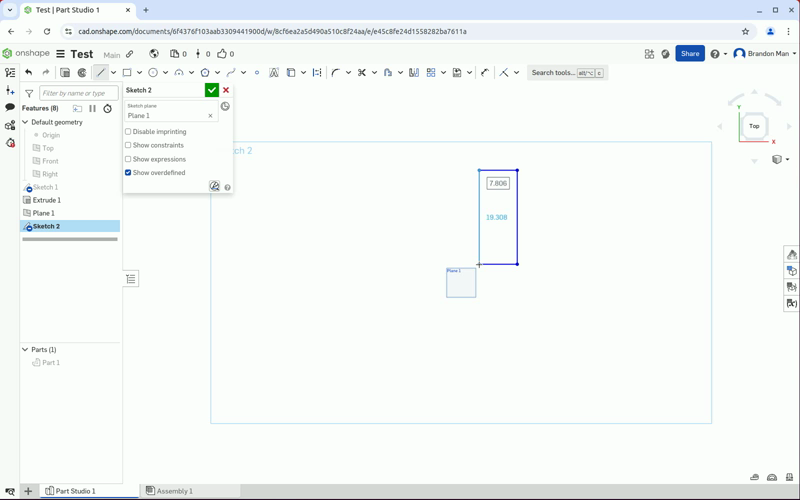
key_up(shift)
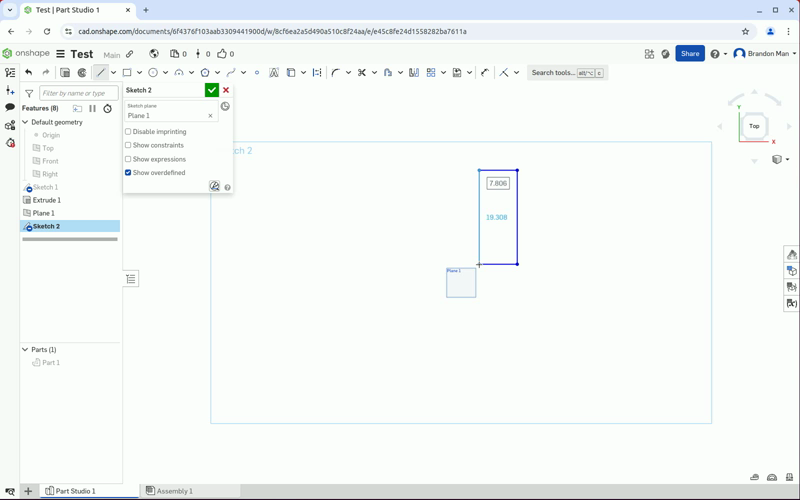
click(479, 264)
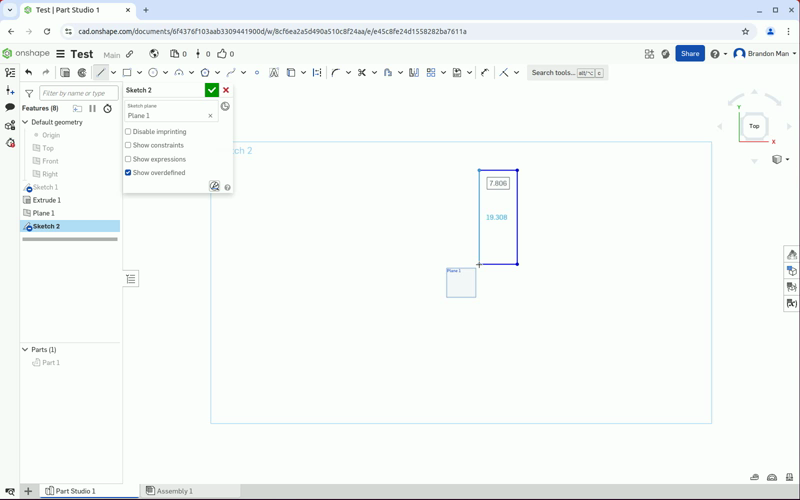
key(esc)
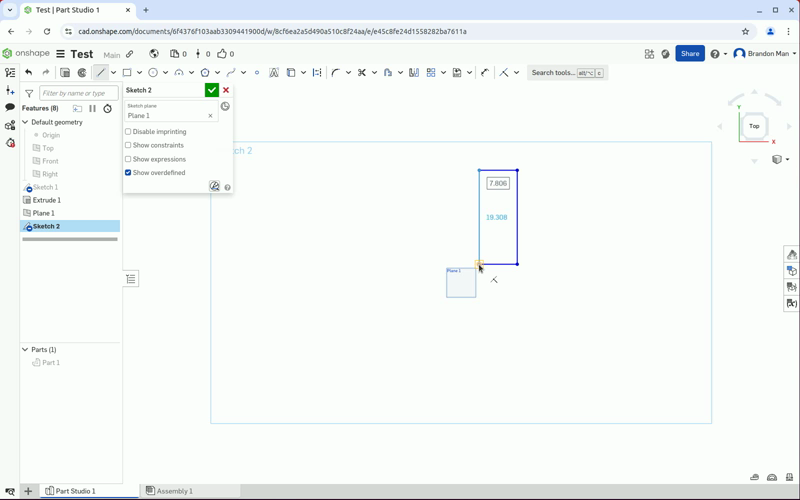
mouse_move(506, 207)
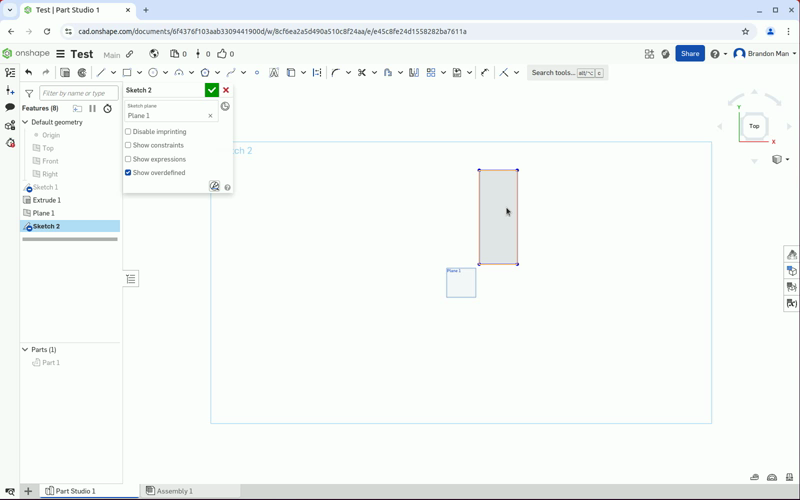
click(506, 207)
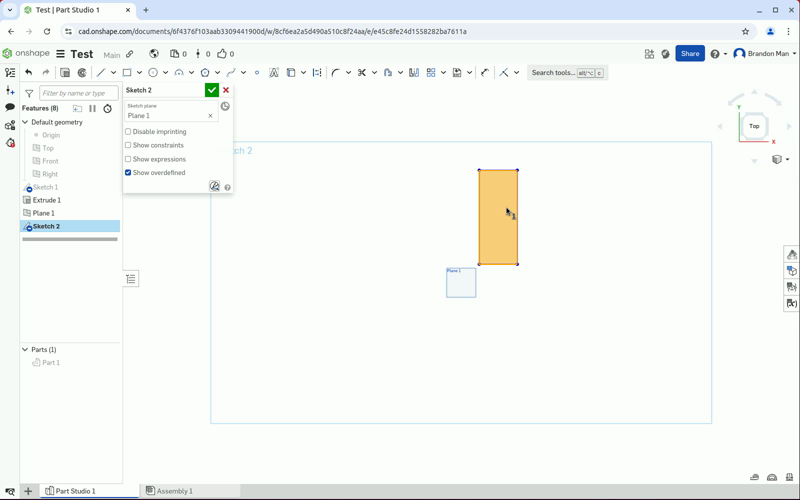
mouse_move(73, 352)
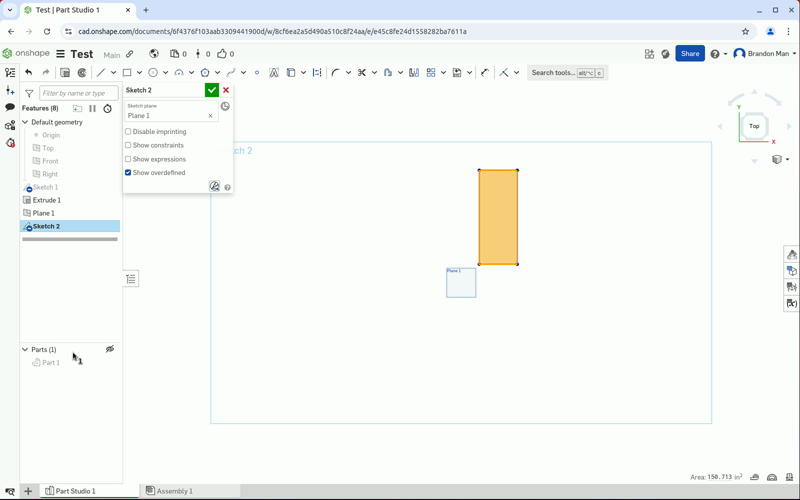
key(shift+y)
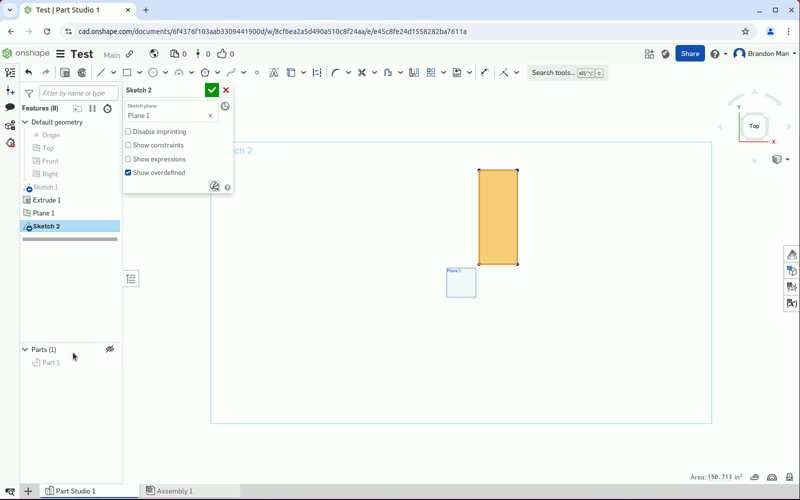
key(shift+e)
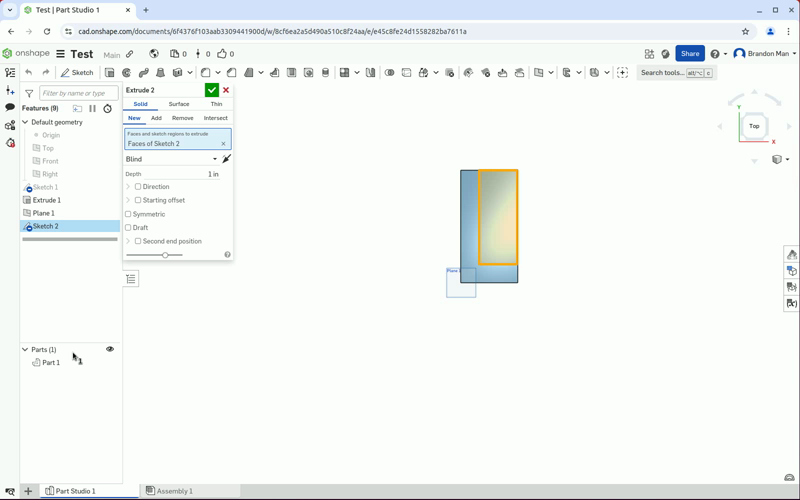
mouse_move(143, 106)
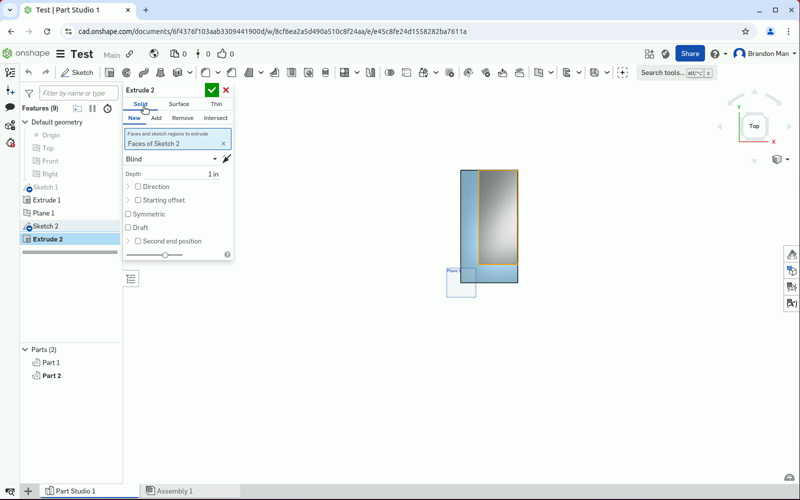
click(143, 106)
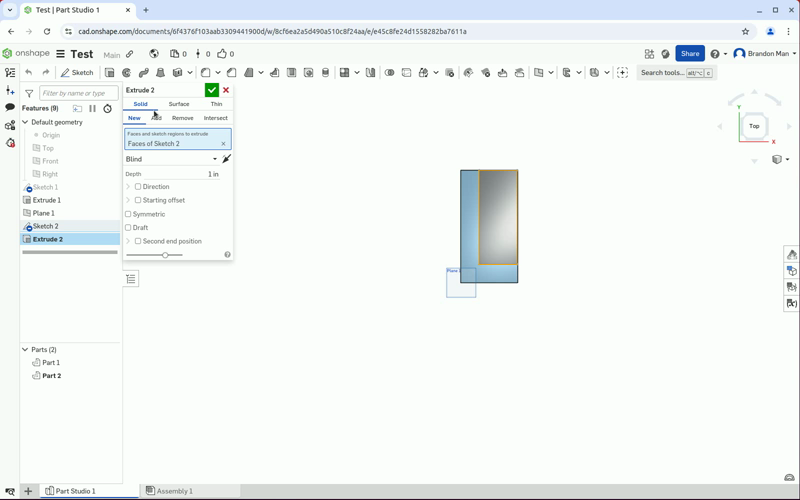
mouse_move(186, 120)
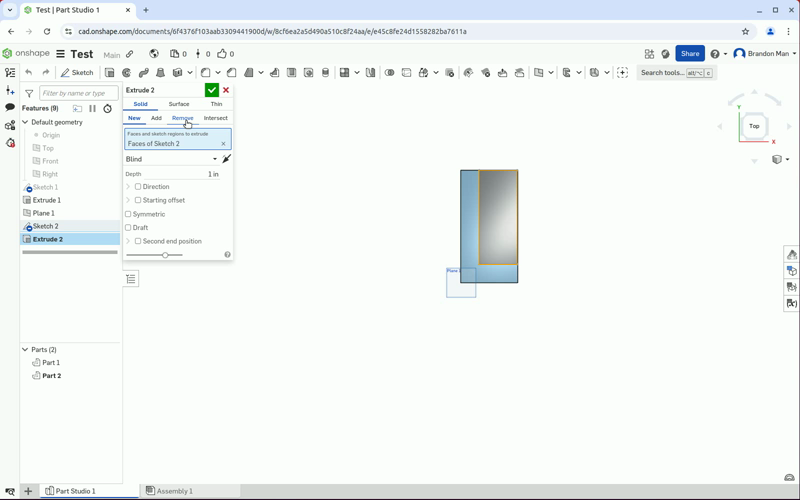
click(186, 120)
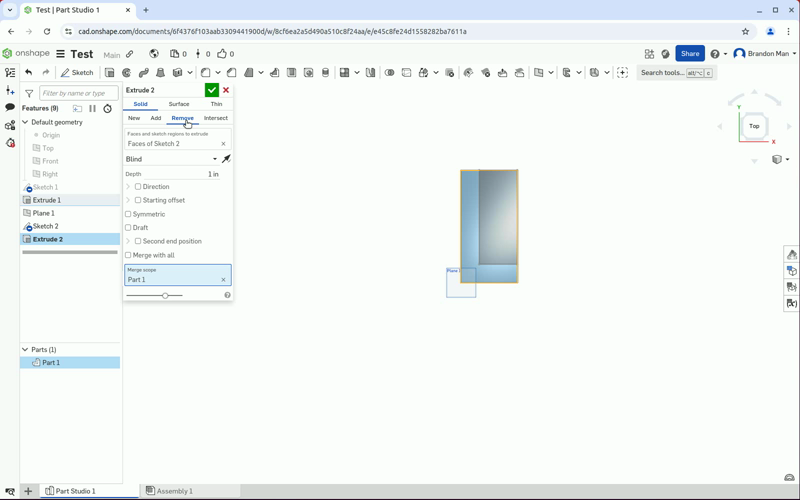
key(tab, 4)
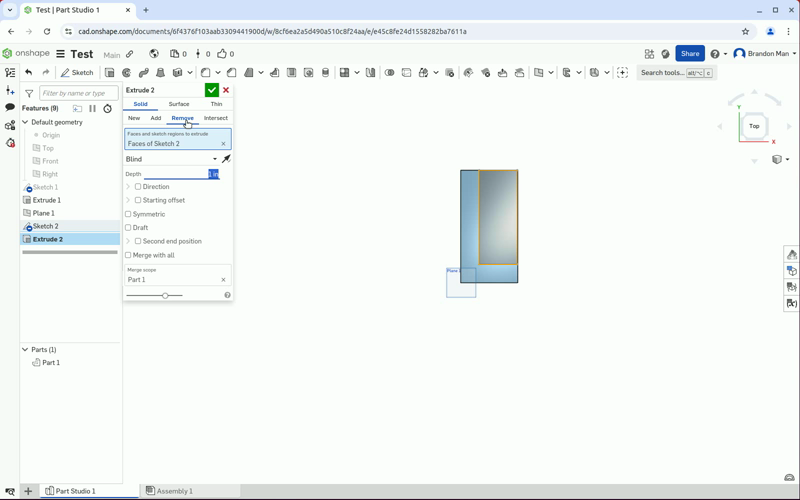
text(7.703)
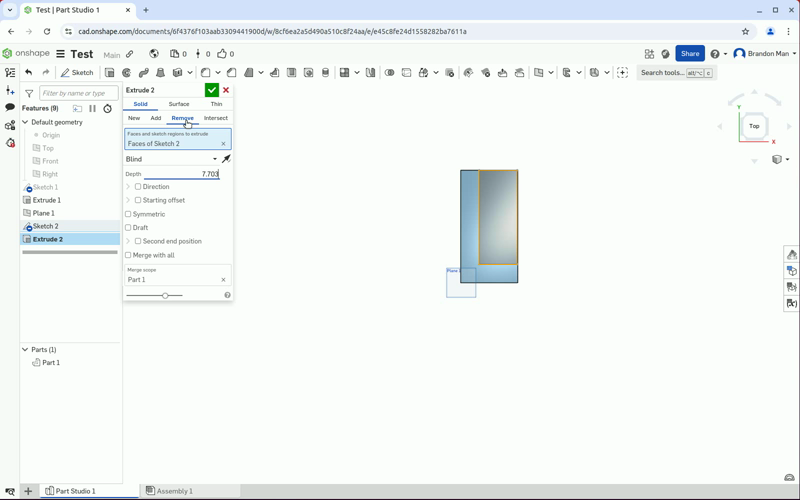
key(tab, 6)
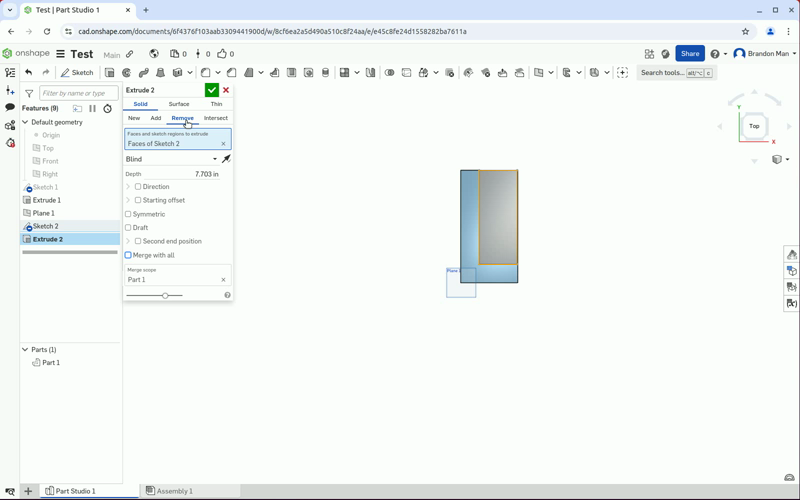
key(space)
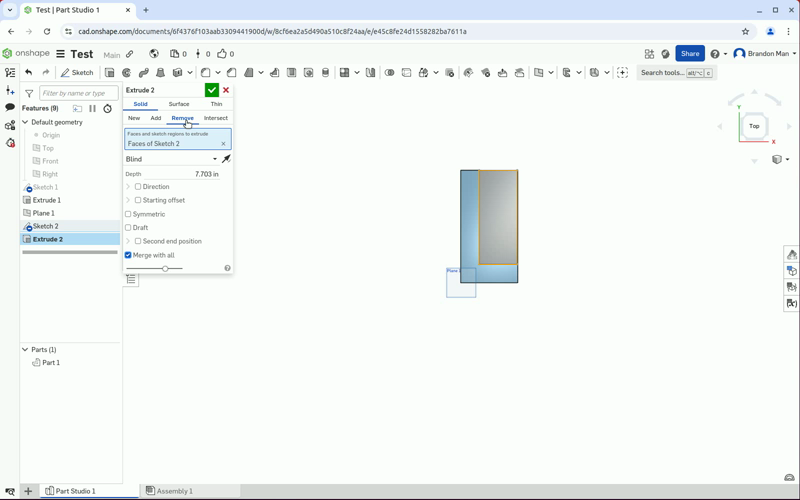
key(enter)
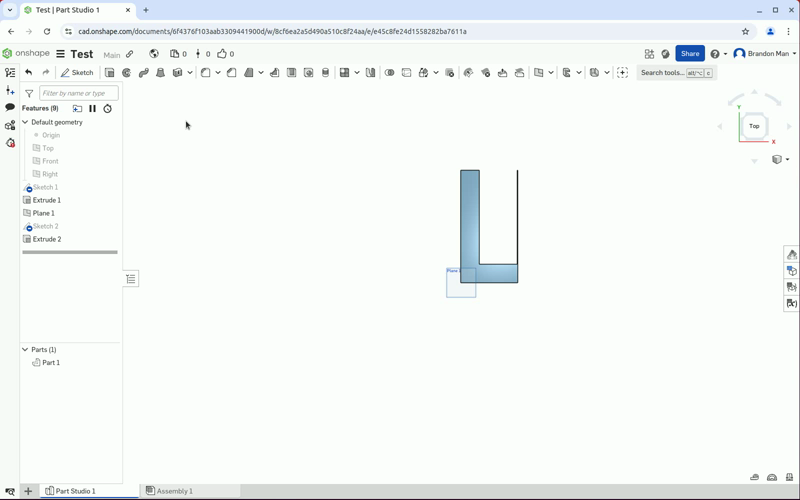
key(shift+h)
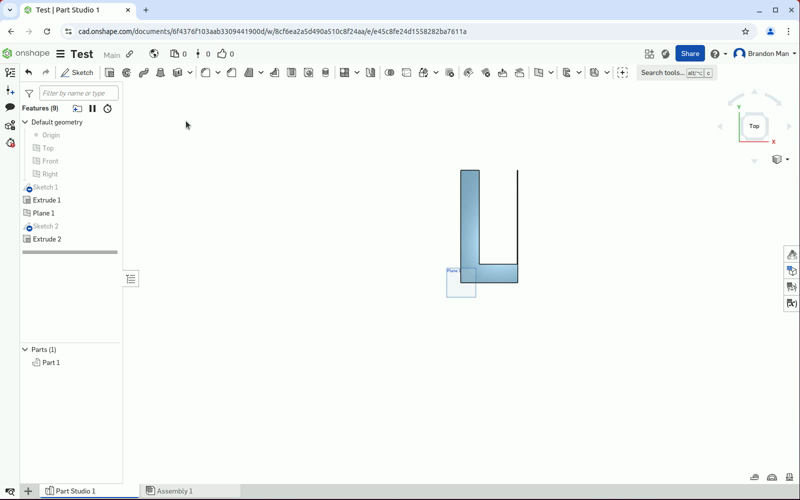
key(shift+h)
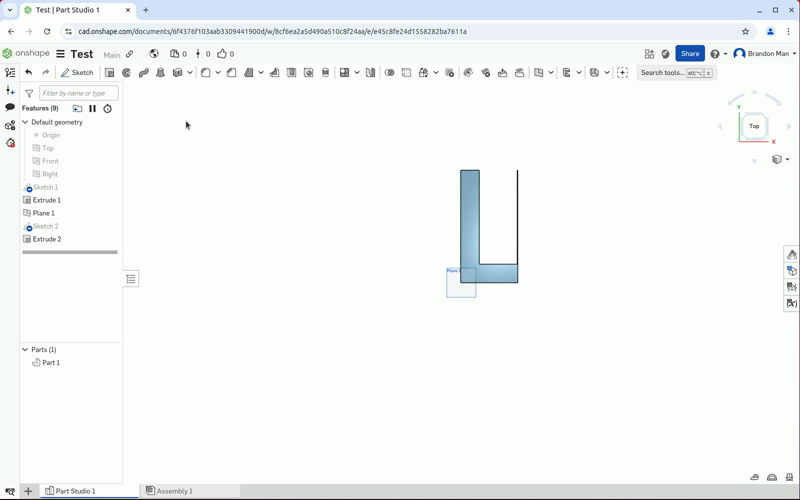
mouse_move(73, 189)
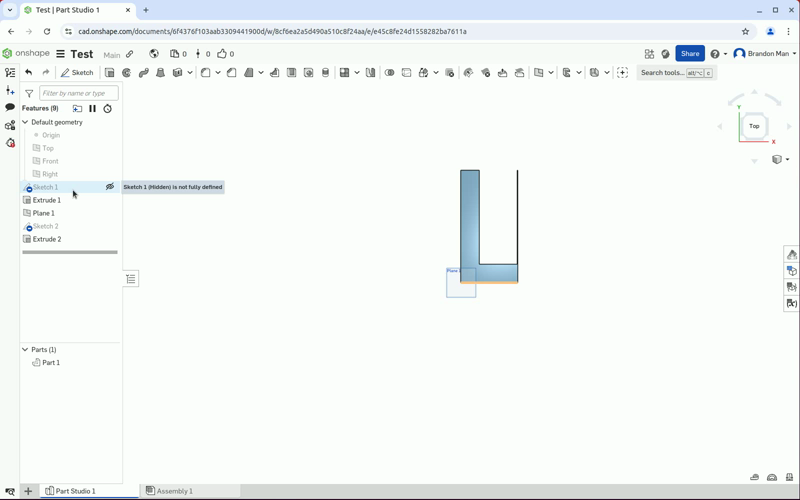
click(73, 189)
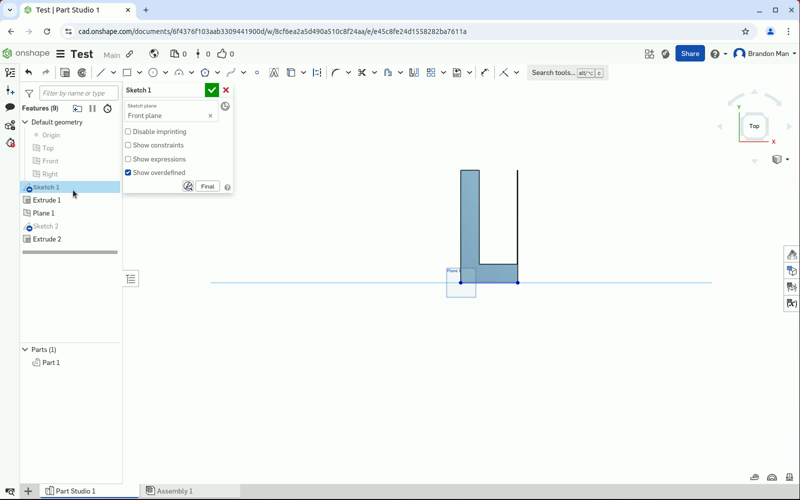
mouse_move(229, 92)
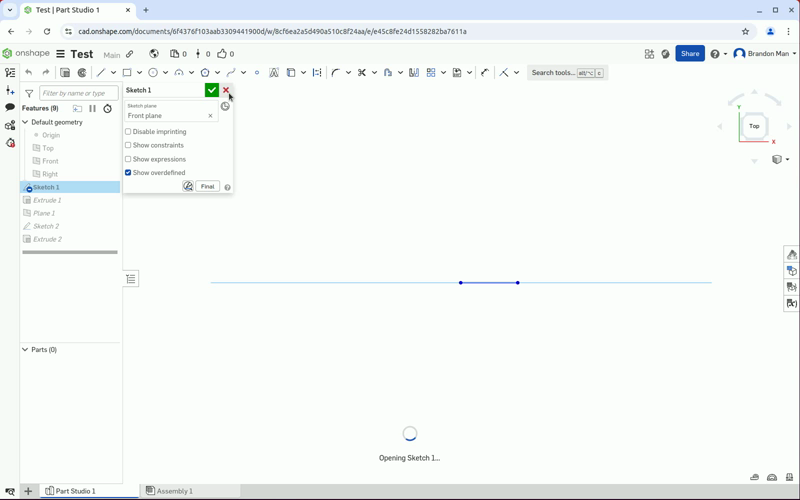
click(229, 92)
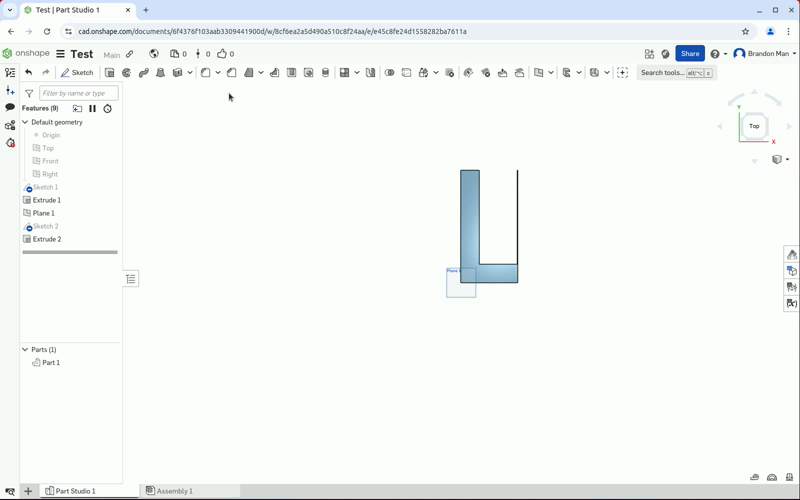
mouse_move(73, 352)
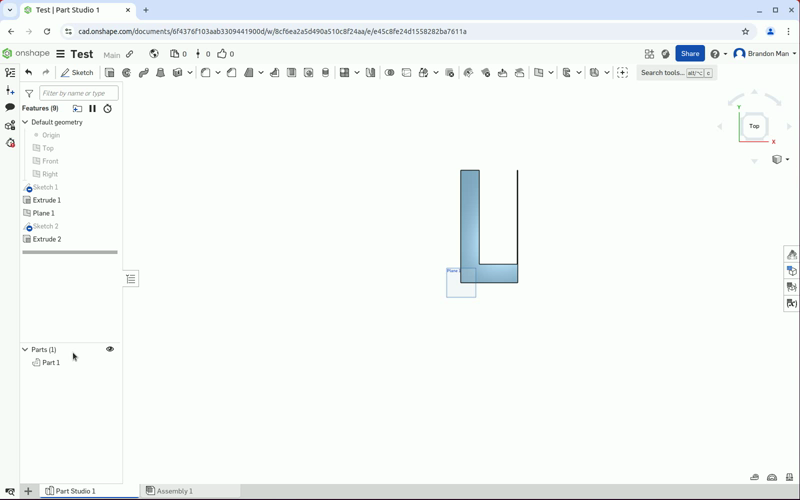
key(y)
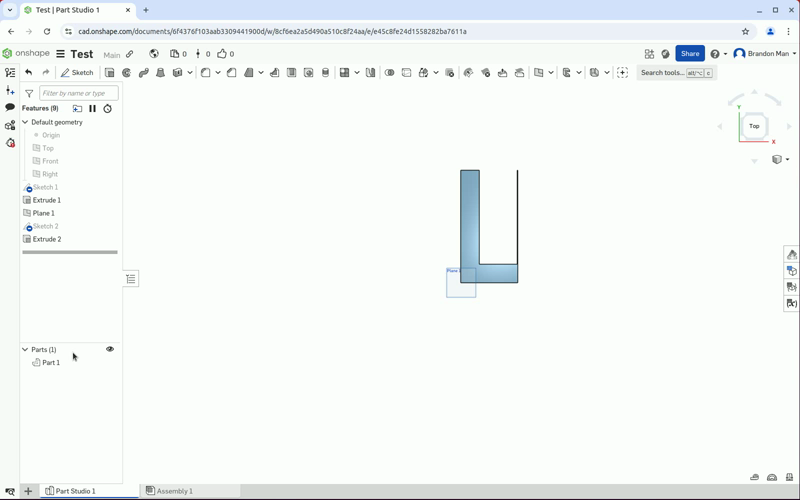
key(shift+p)
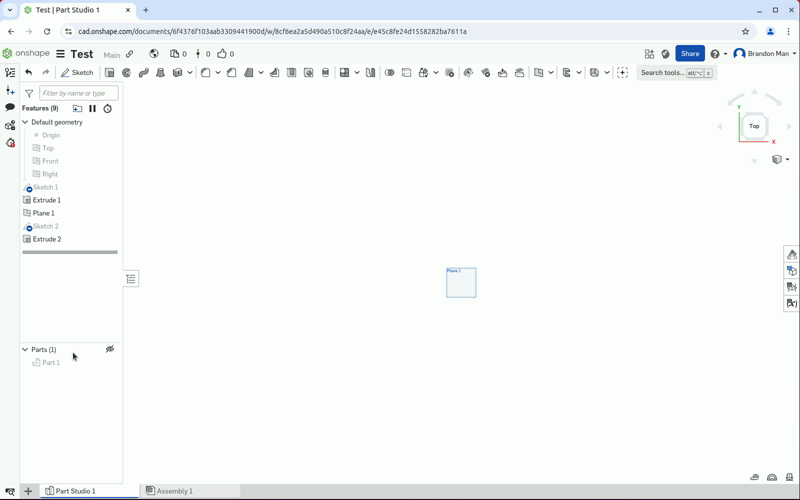
key(space)
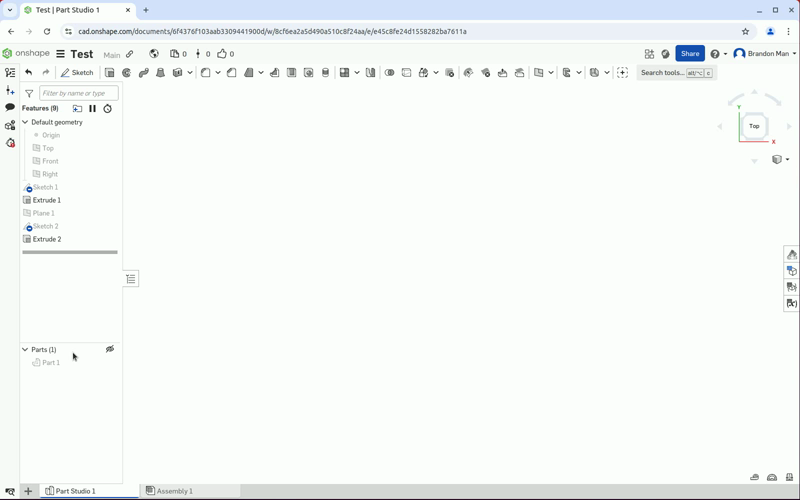
key_down(shift)
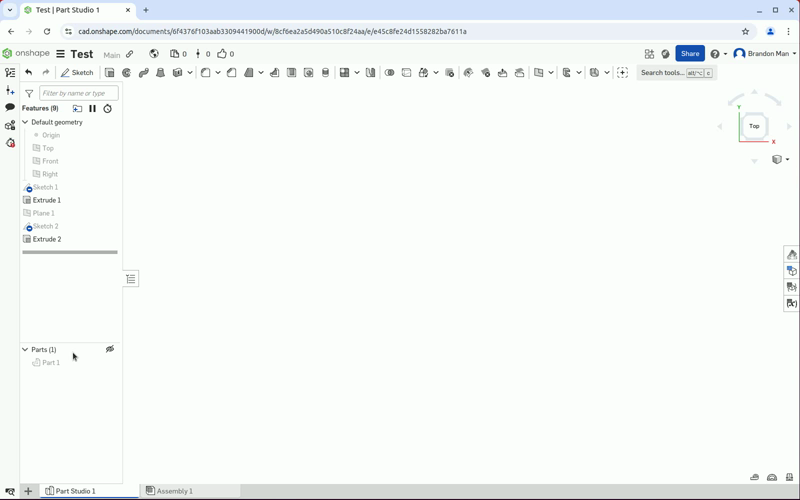
key(up)
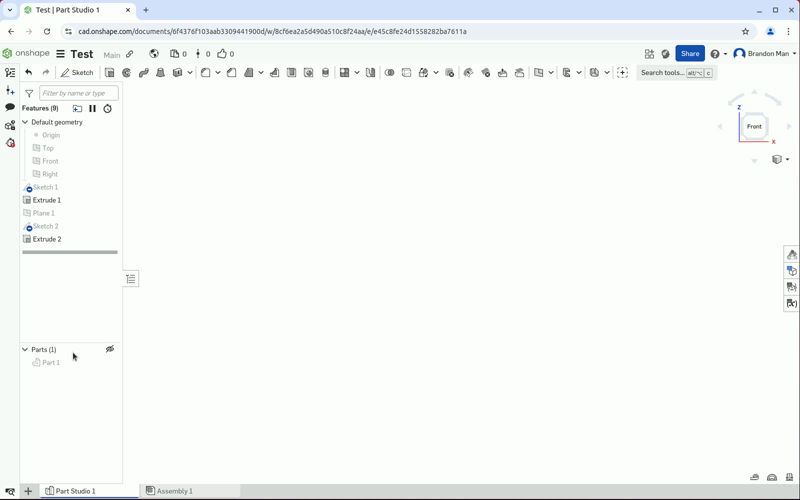
key_up(shift)
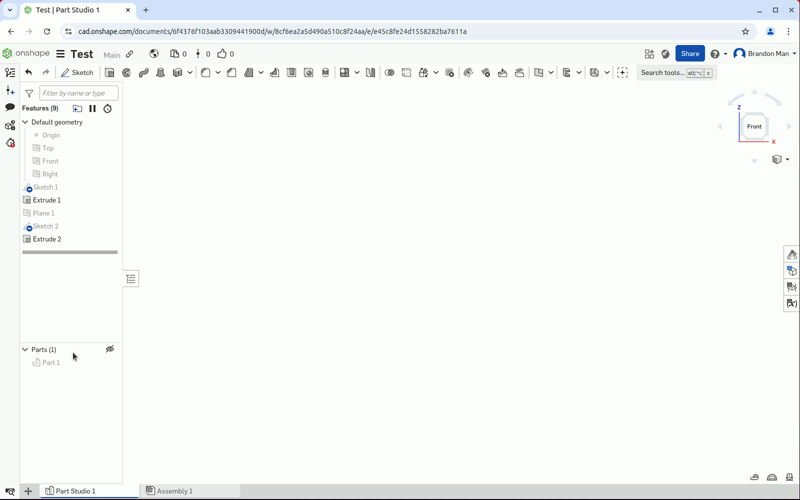
key(space)
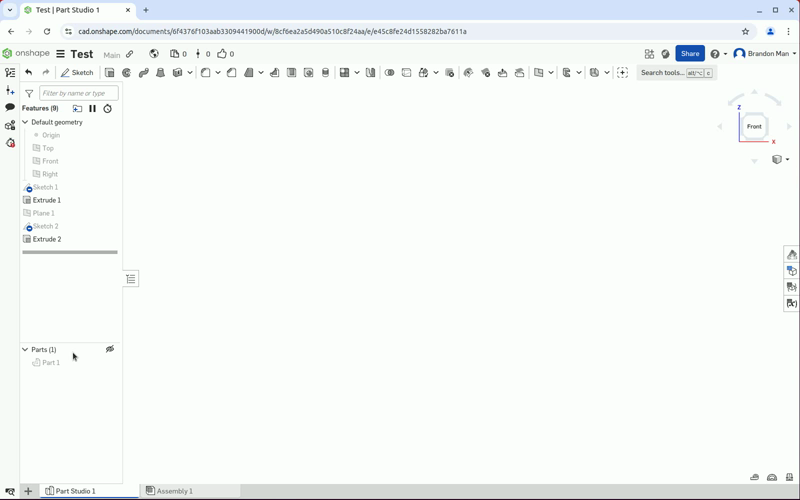
key_down(shift)
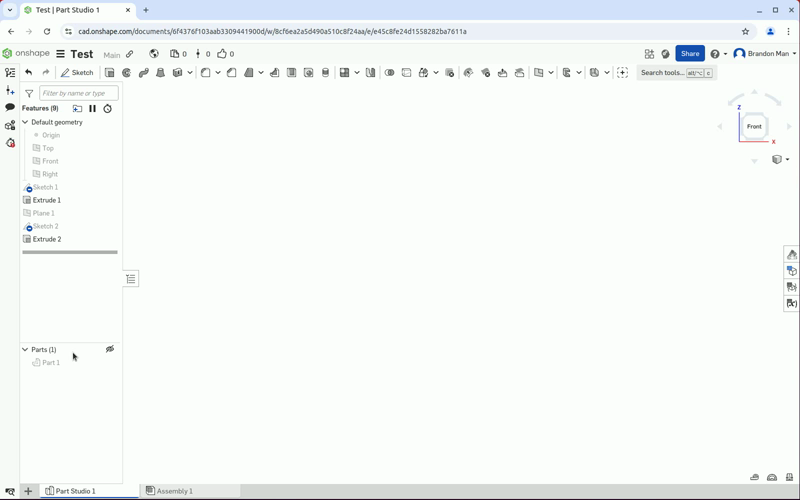
key(left)
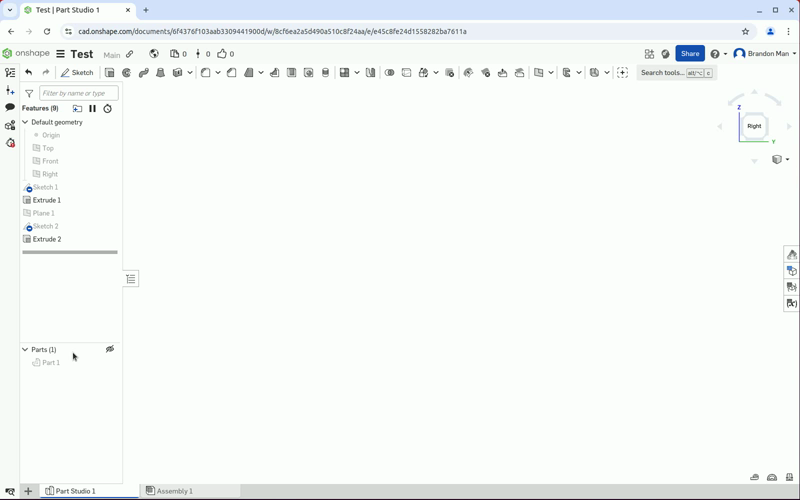
key_up(shift)
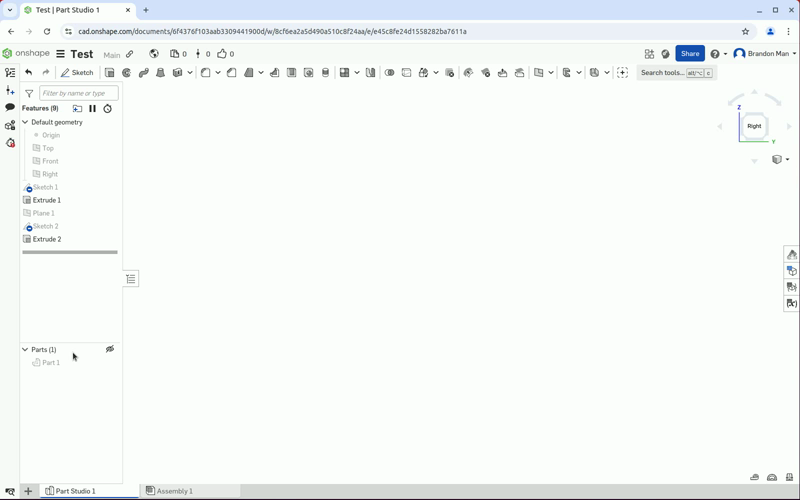
mouse_move(73, 352)
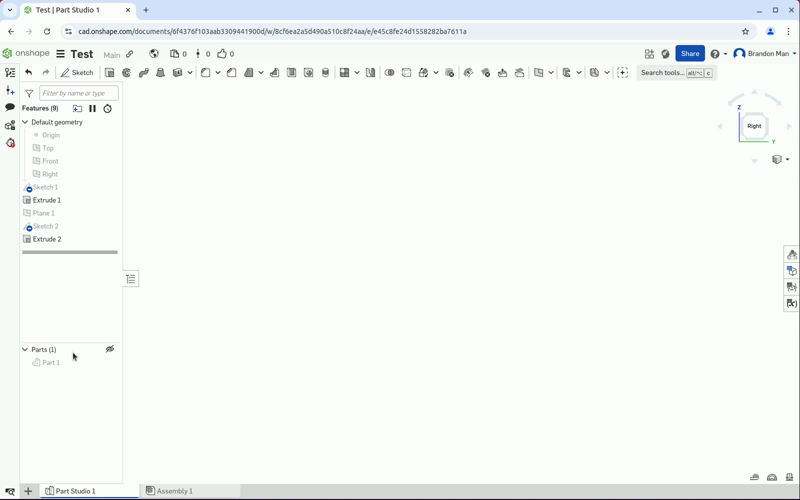
key(shift+y)
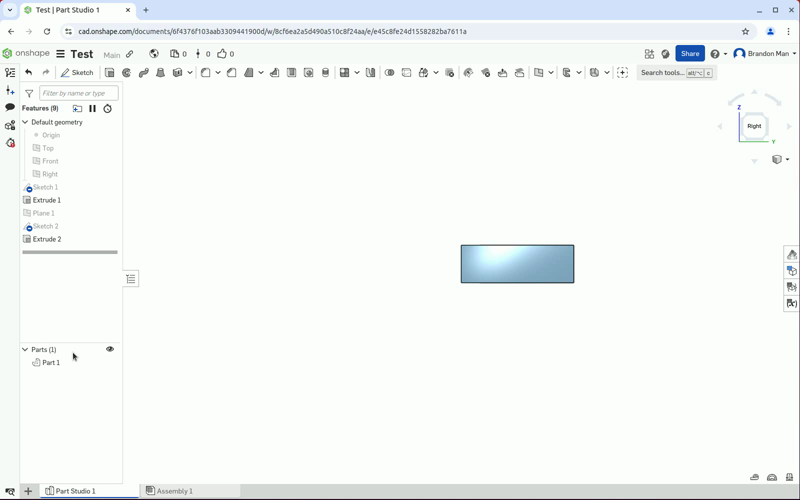
mouse_move(541, 75)
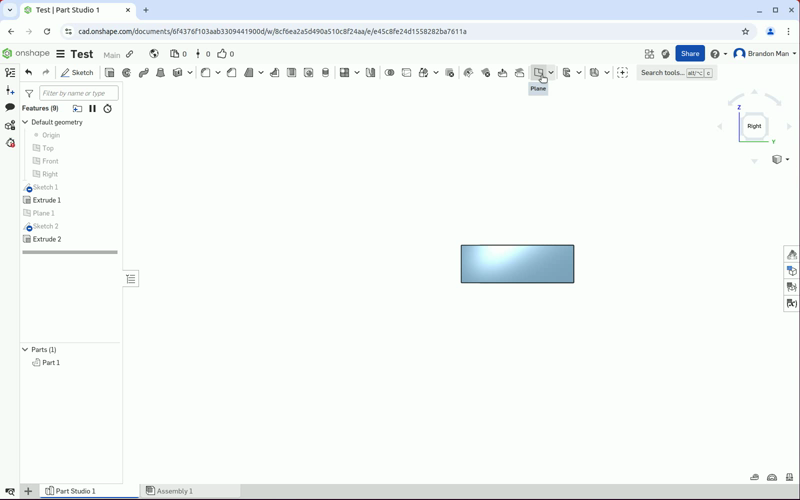
click(541, 75)
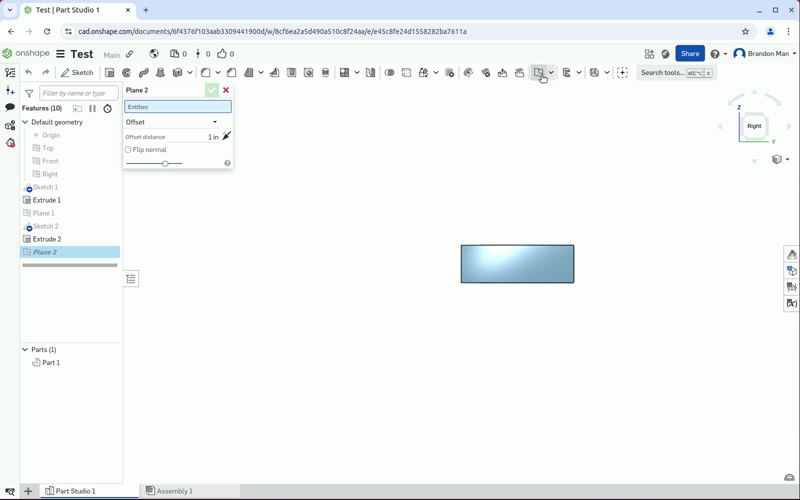
mouse_move(73, 176)
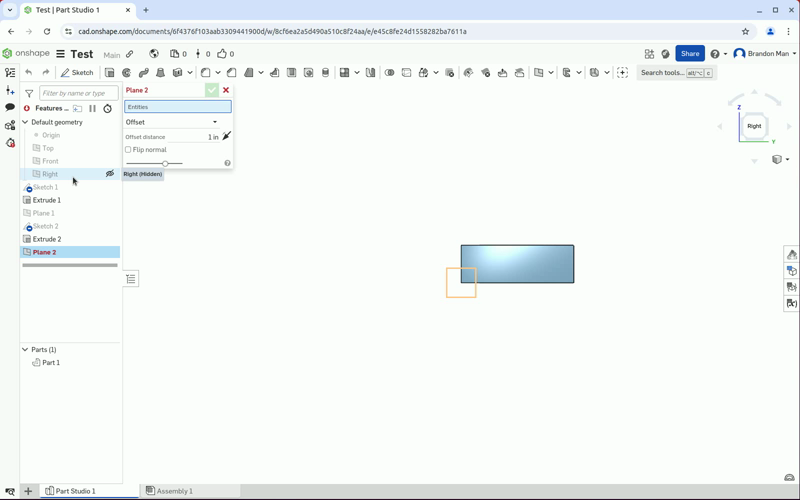
click(73, 176)
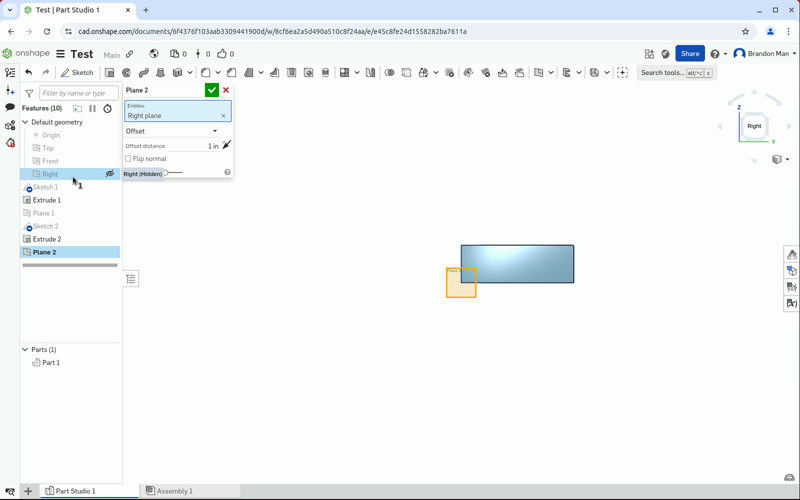
key(tab, 2)
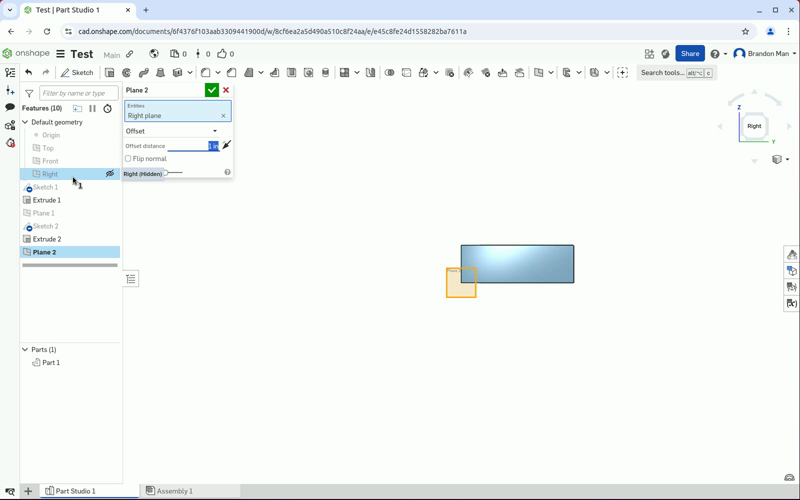
text(3.851)
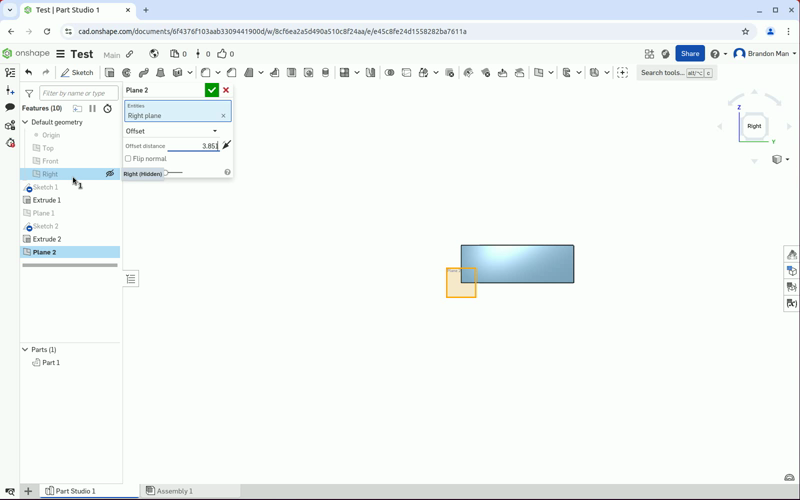
key(enter, 2)
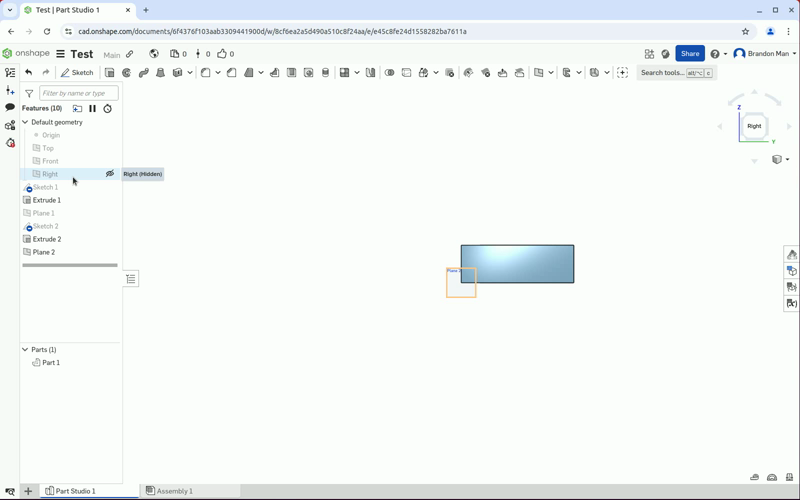
key(shift+s)
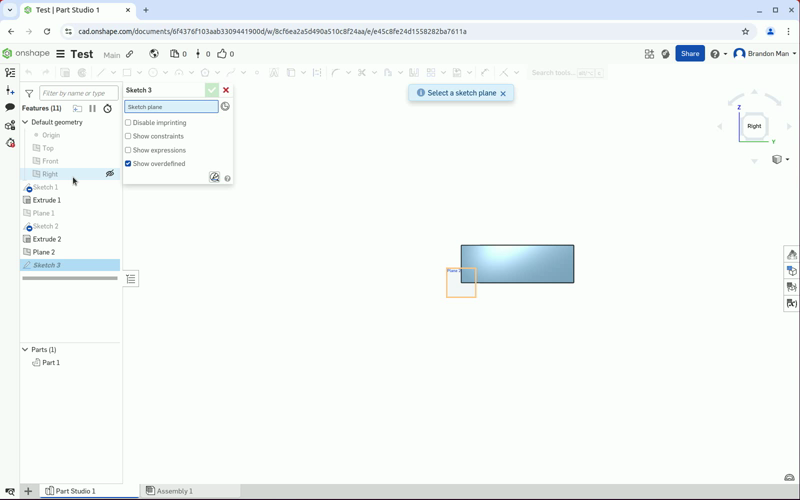
mouse_move(73, 254)
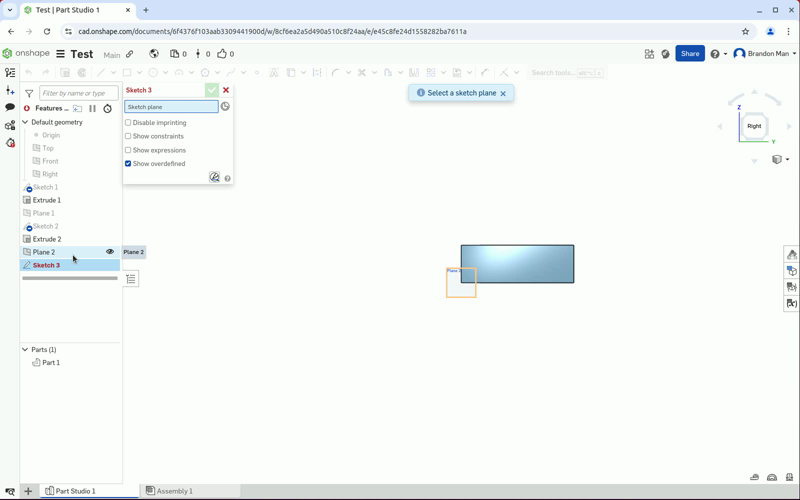
click(73, 254)
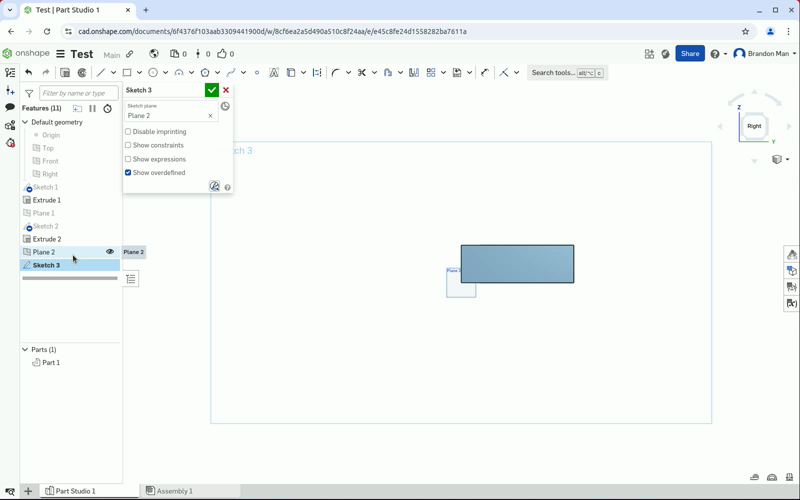
mouse_move(73, 352)
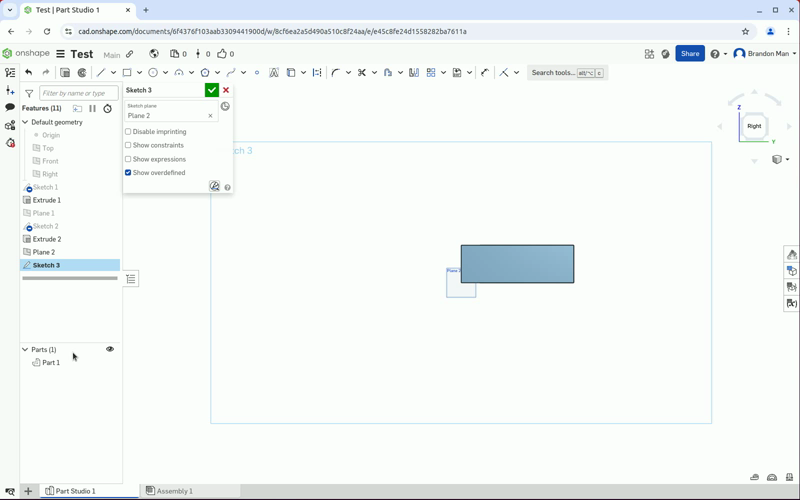
key(y)
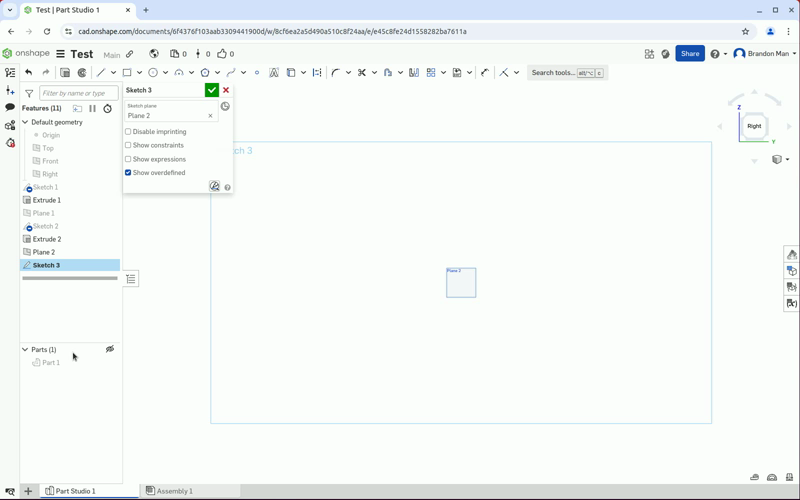
key(l)
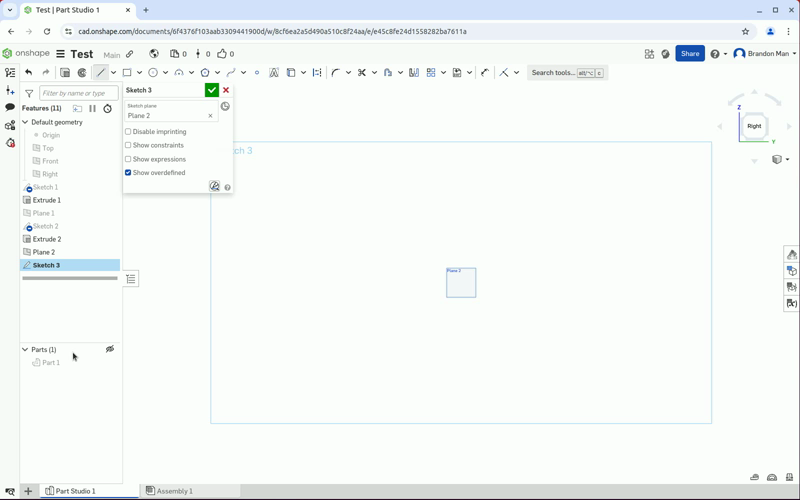
key_down(shift)
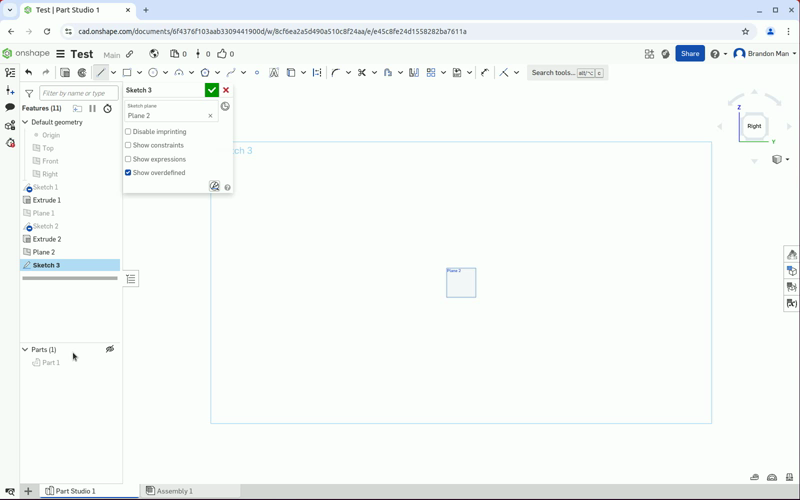
mouse_move(479, 282)
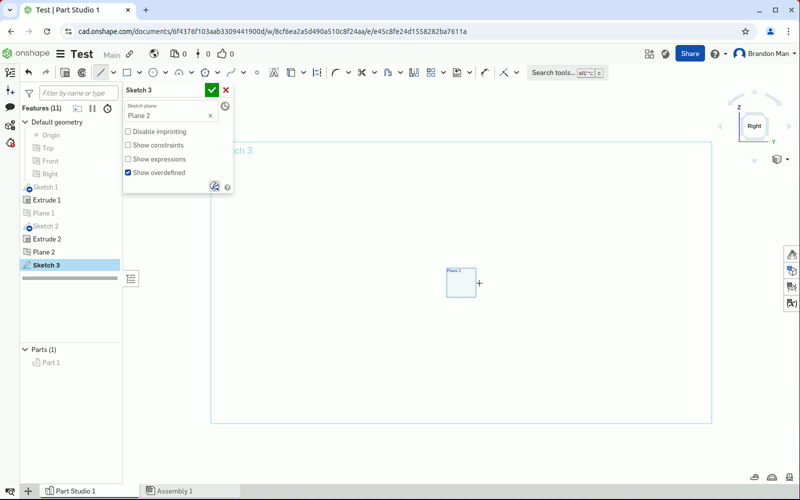
click(479, 282)
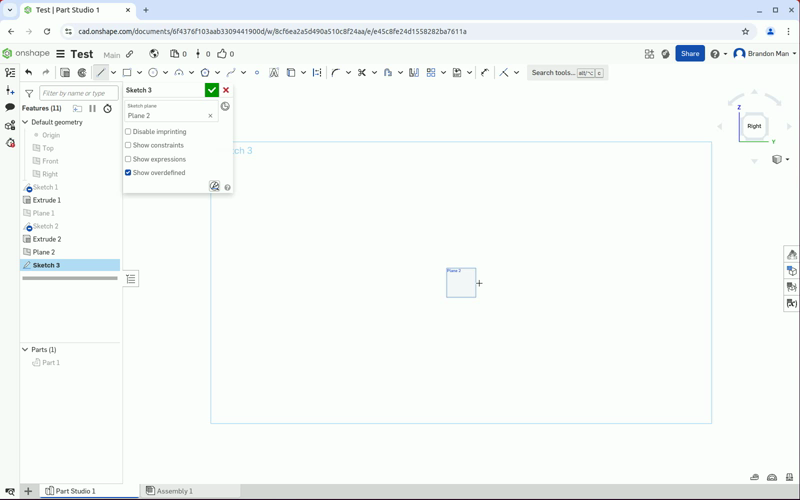
key_up(shift)
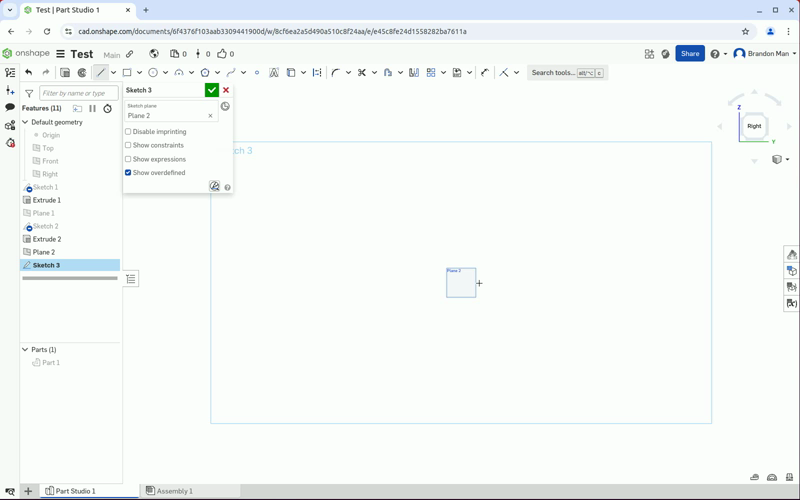
key_down(shift)
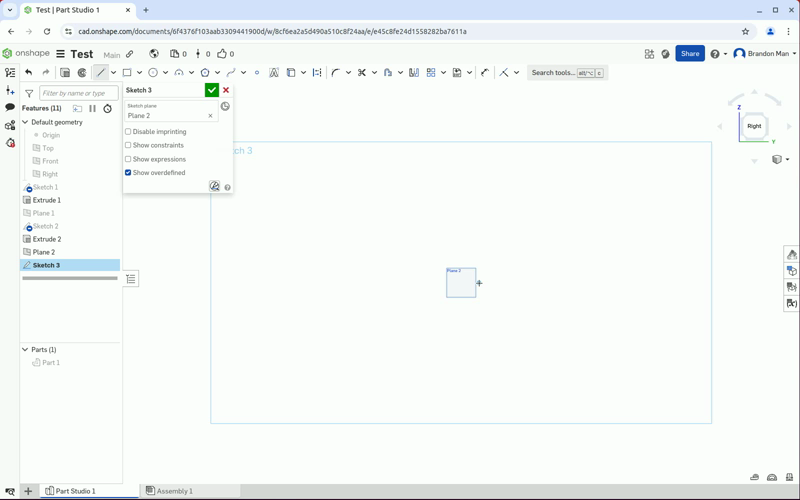
mouse_move(509, 282)
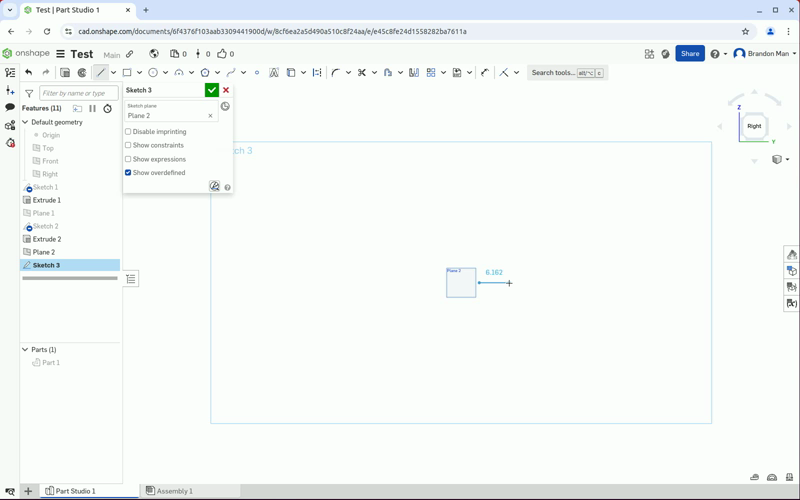
mouse_move(517, 282)
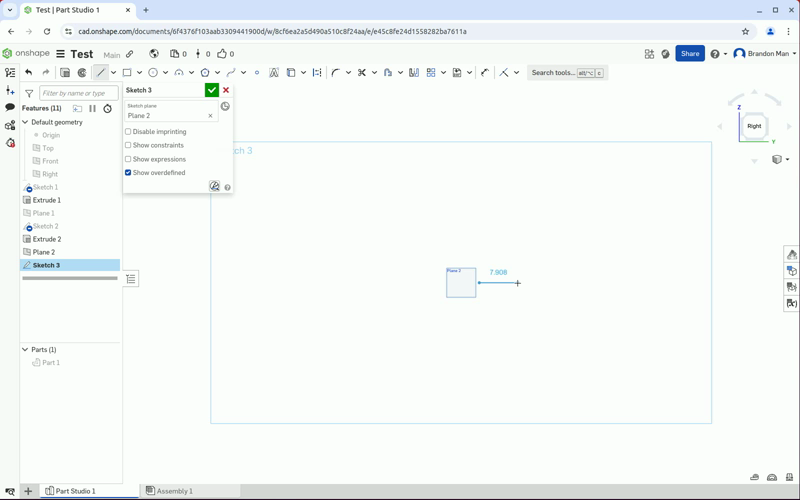
click(517, 282)
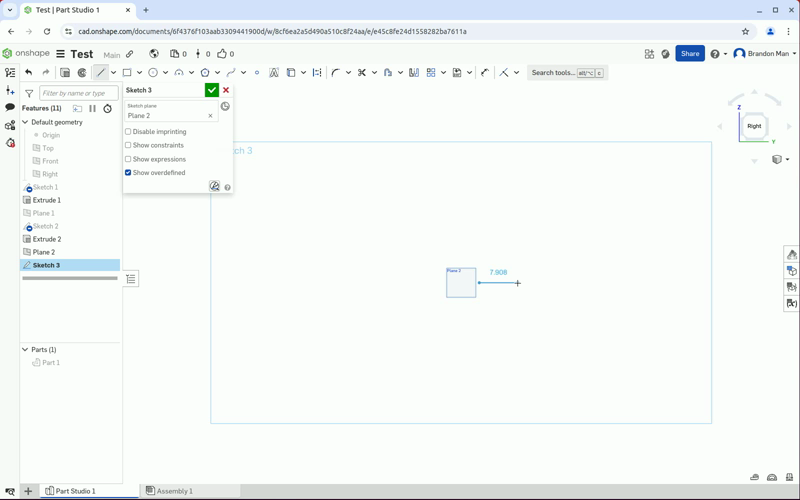
key_up(shift)
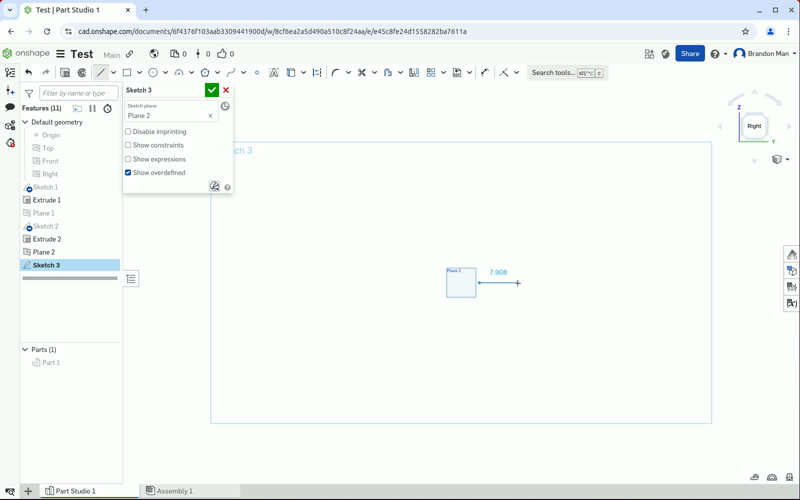
key_down(shift)
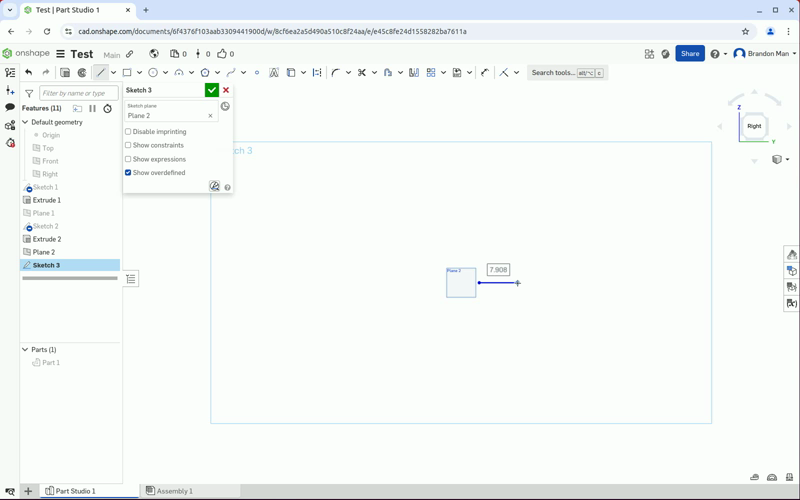
mouse_move(547, 282)
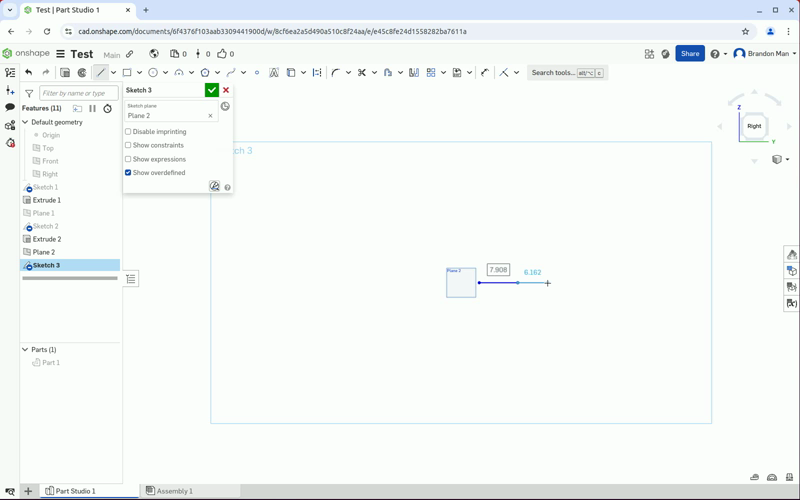
mouse_move(517, 263)
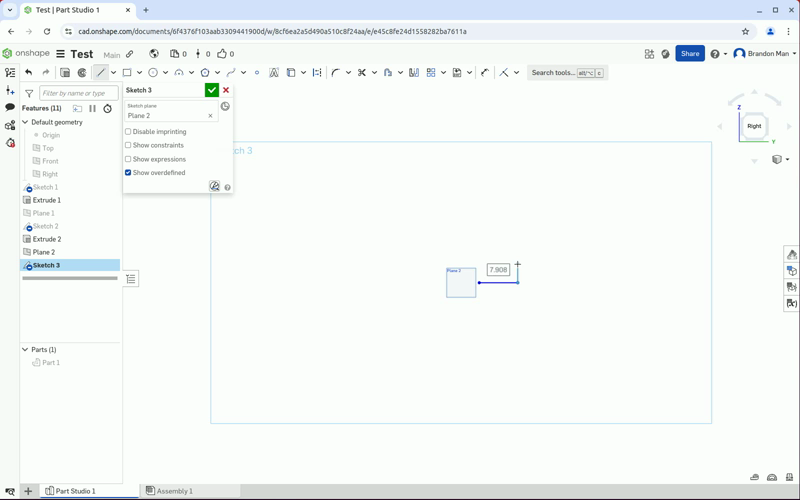
click(517, 263)
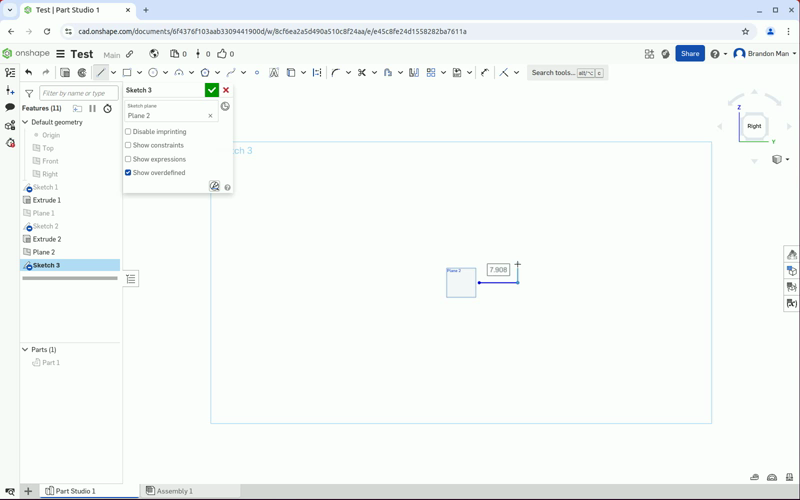
key_up(shift)
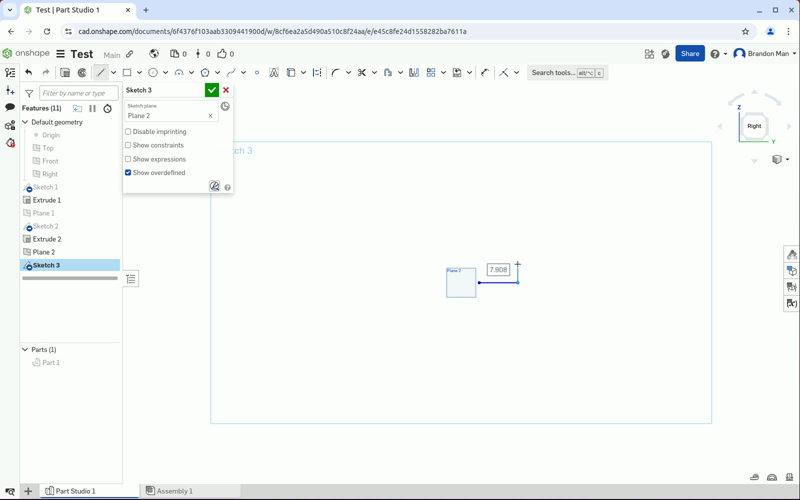
key_down(shift)
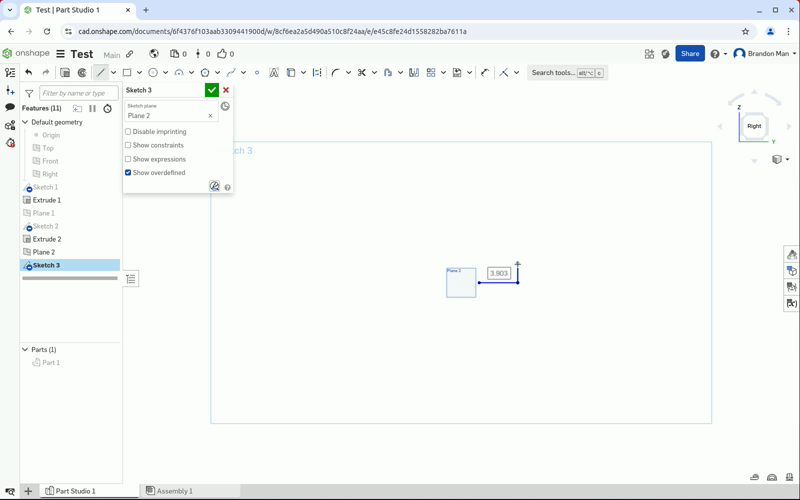
mouse_move(547, 263)
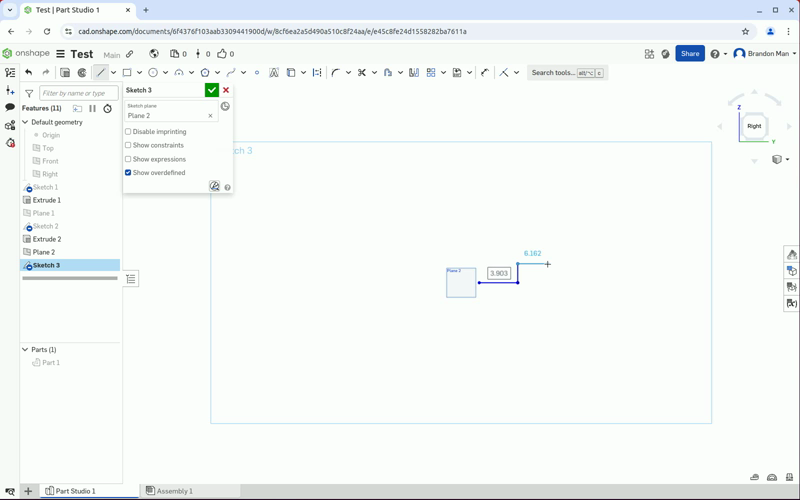
mouse_move(479, 263)
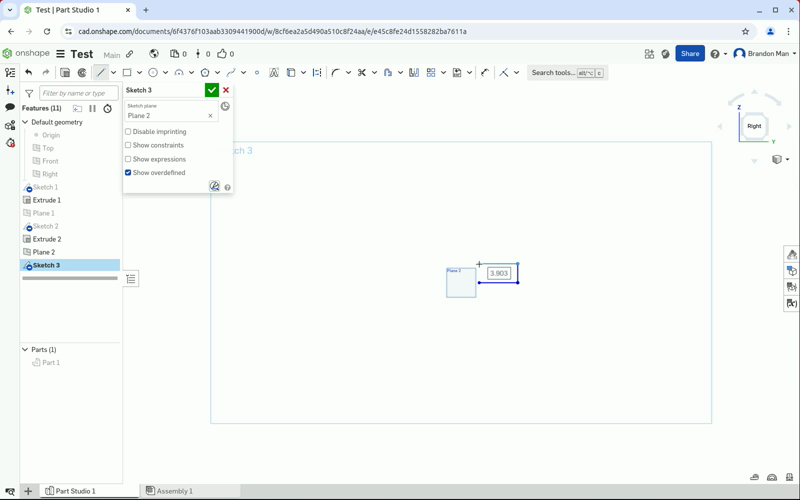
click(479, 263)
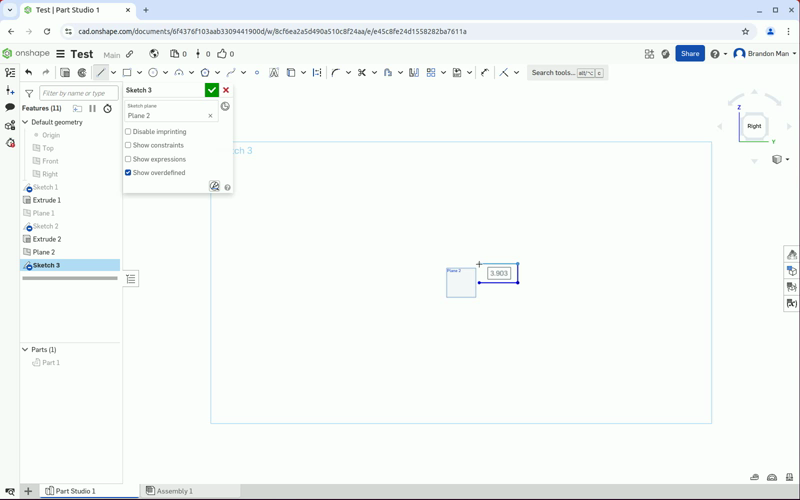
key_up(shift)
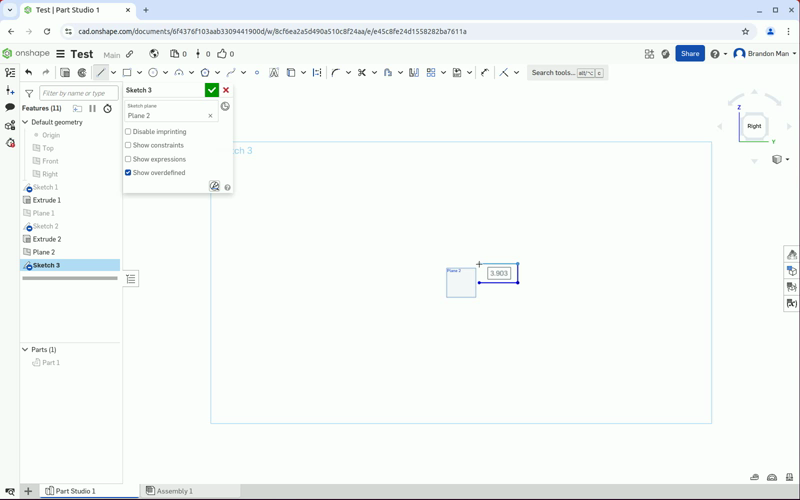
mouse_move(509, 263)
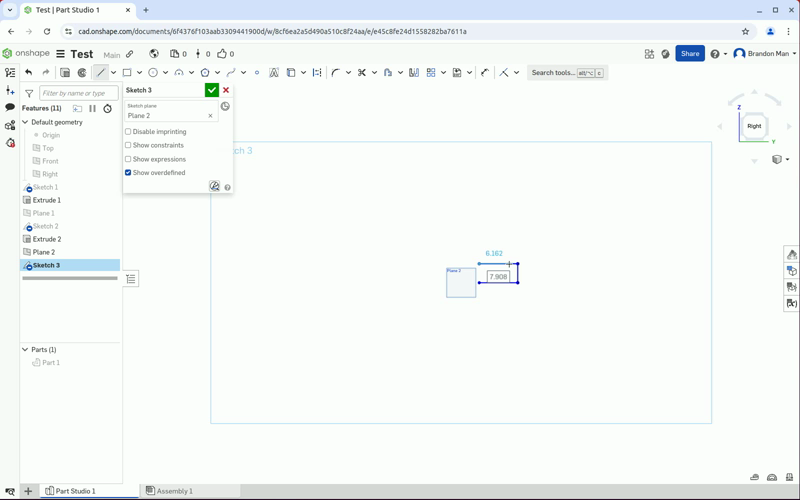
key_down(shift)
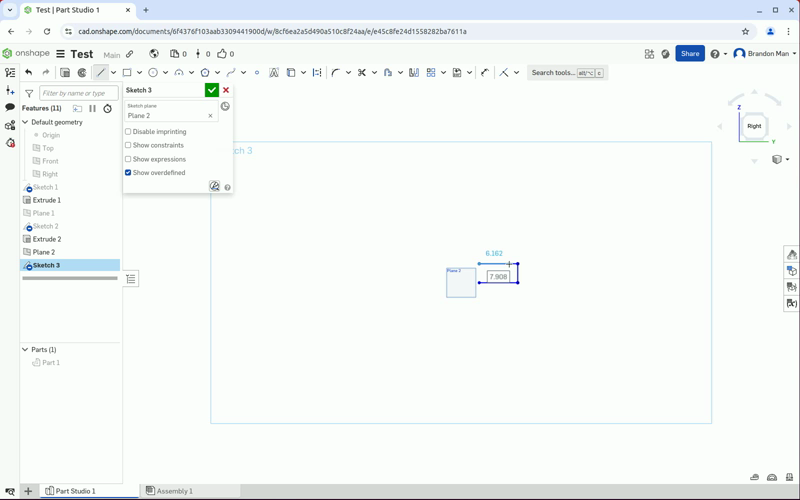
mouse_move(479, 282)
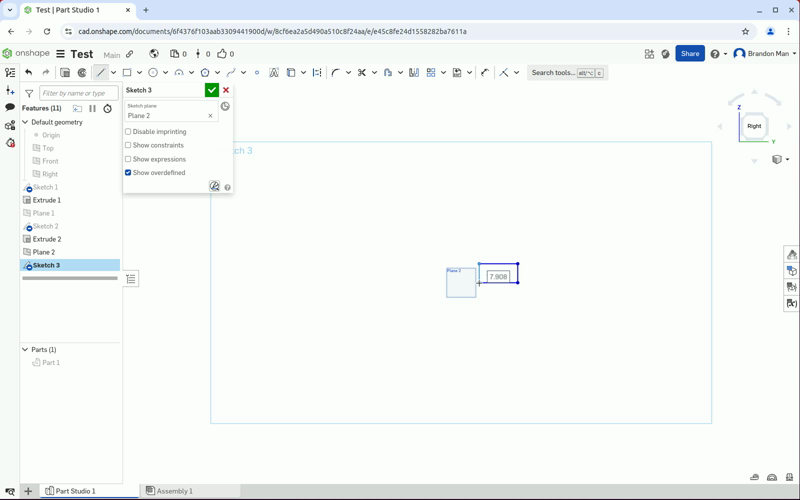
key_up(shift)
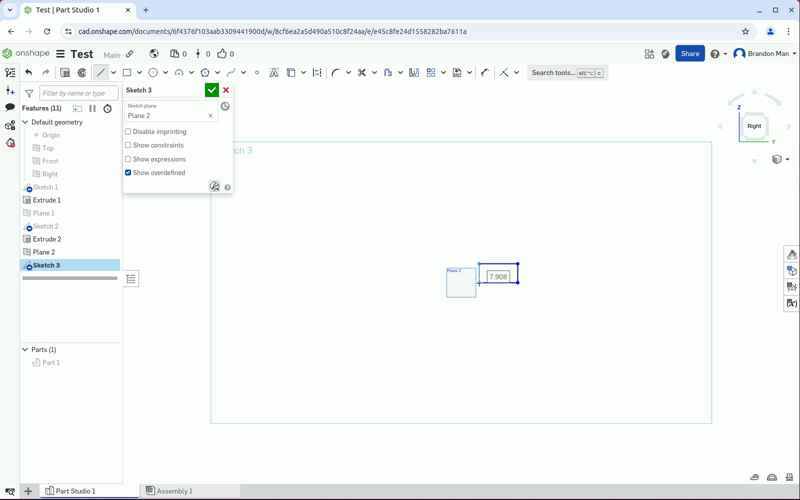
click(479, 282)
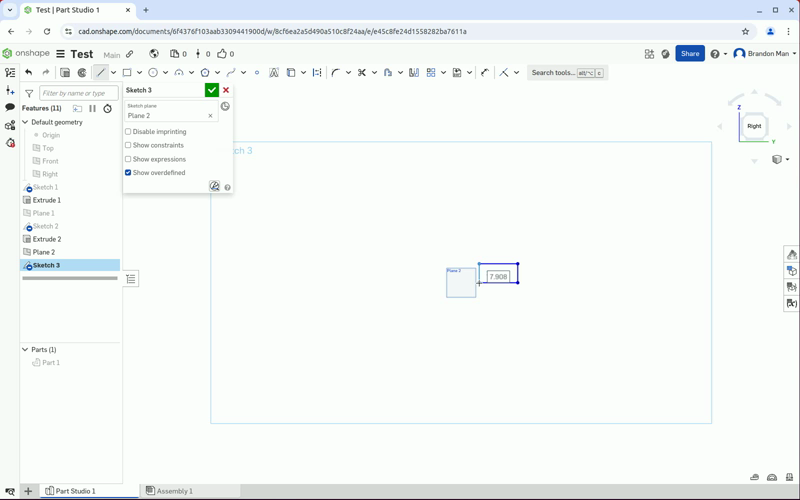
key(esc)
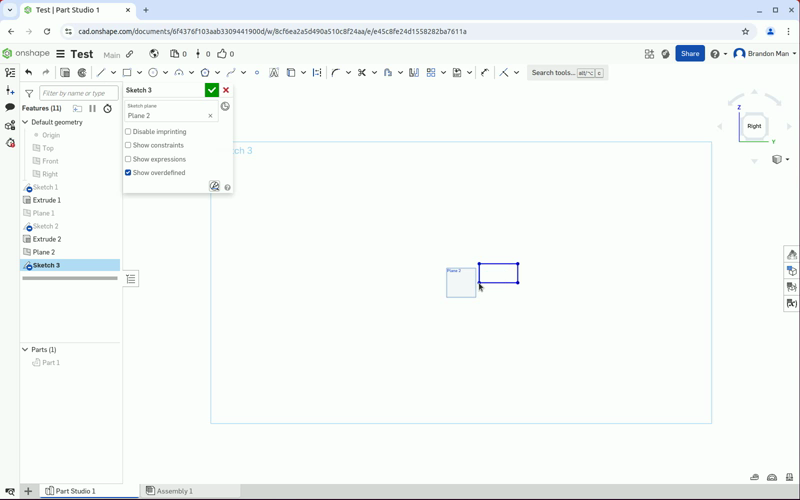
mouse_move(485, 271)
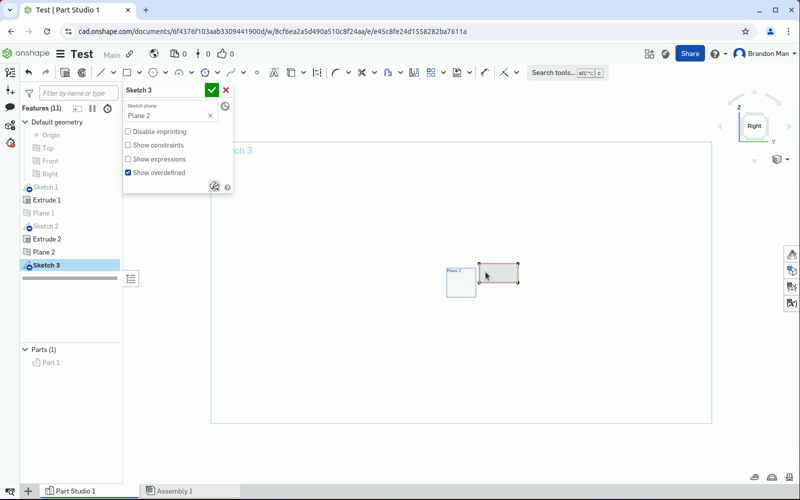
scroll(6)
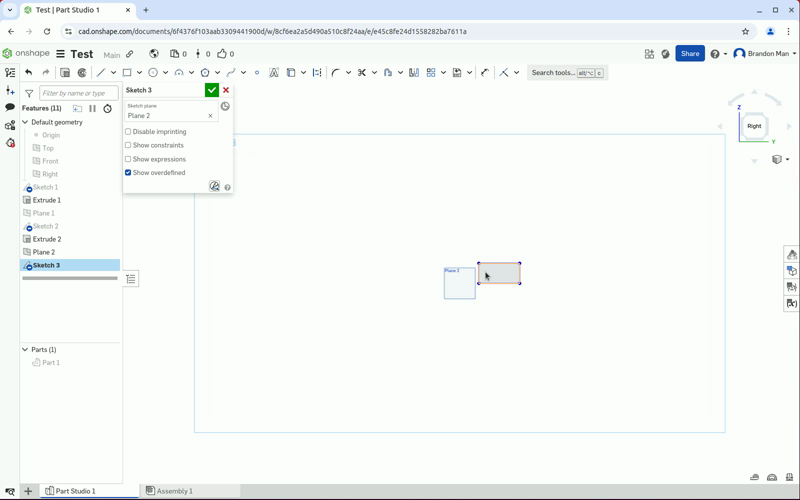
scroll(6)
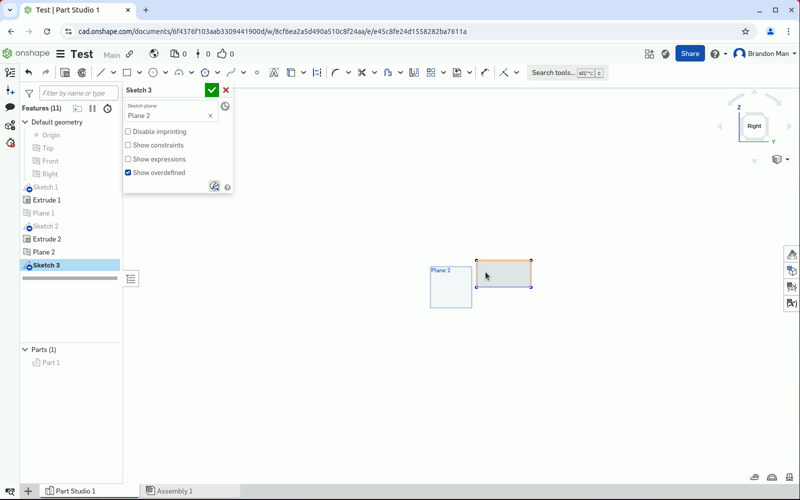
scroll(6)
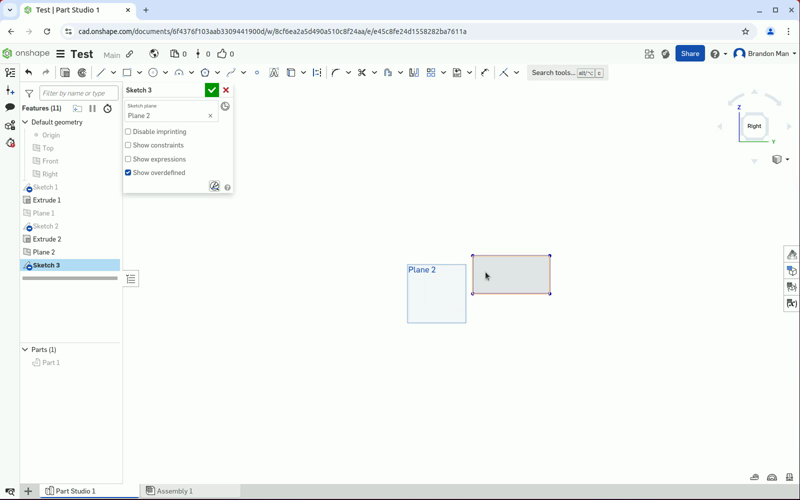
scroll(6)
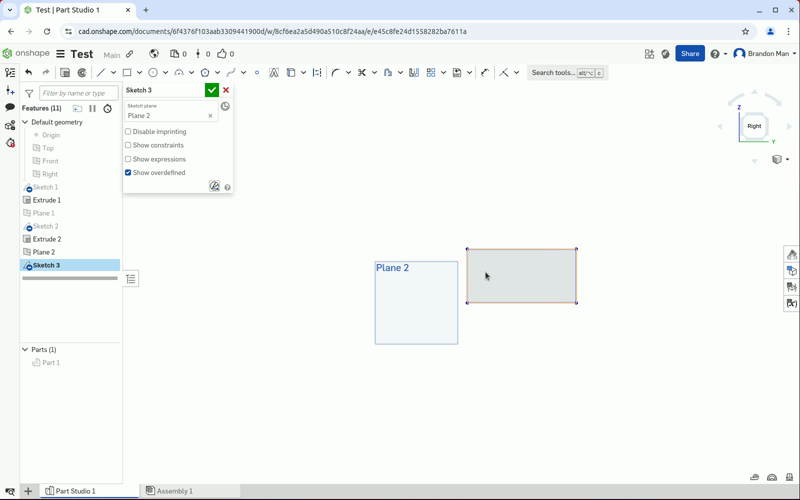
scroll(6)
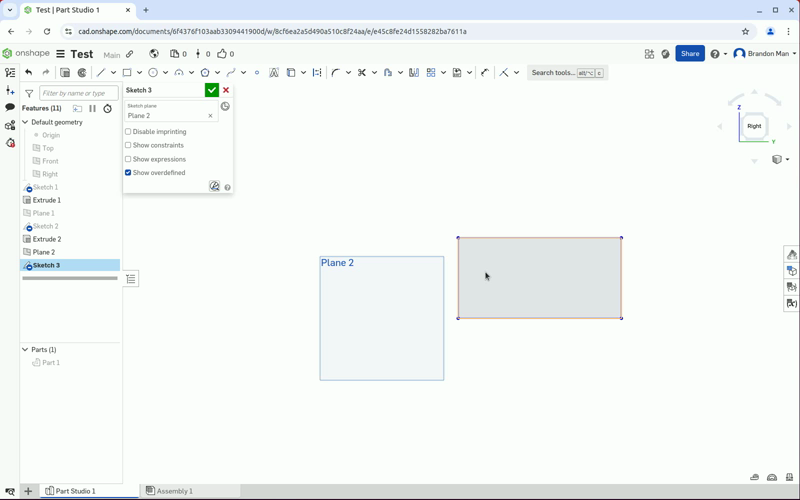
scroll(6)
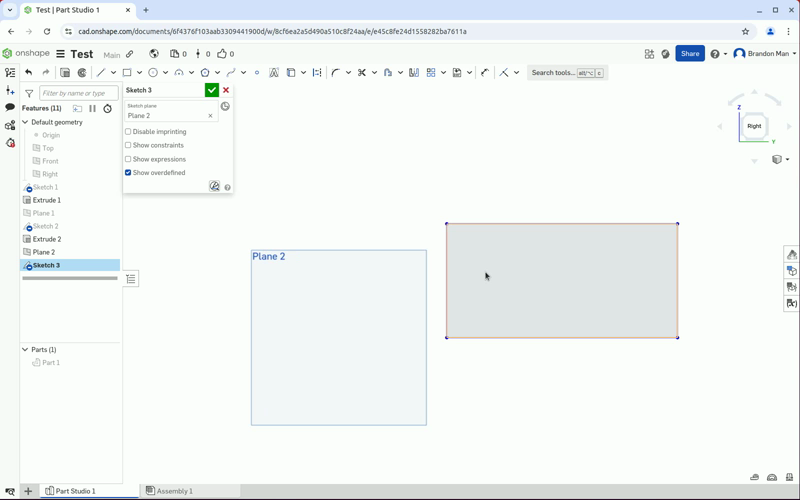
scroll(6)
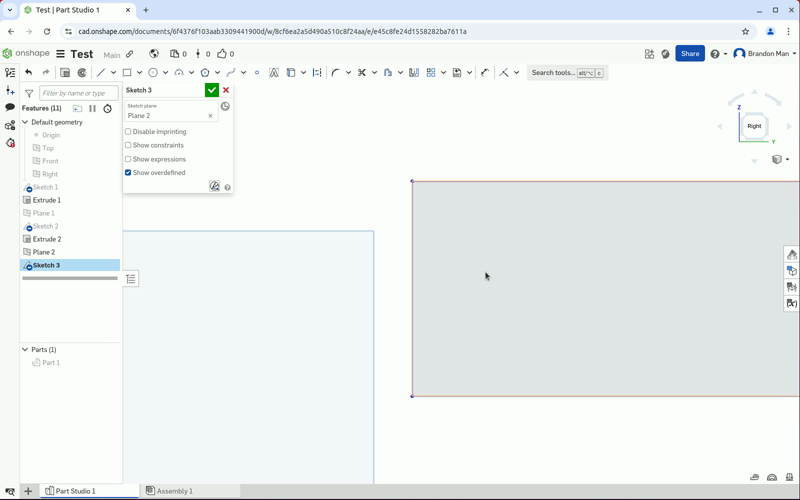
click(485, 271)
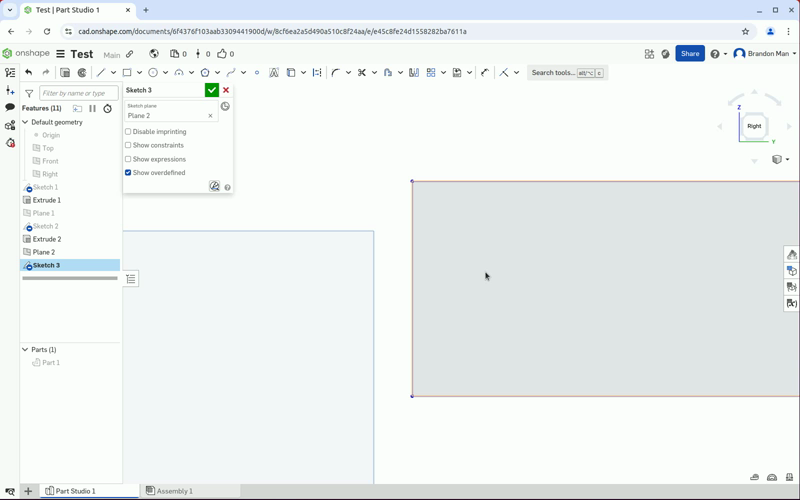
scroll(-6)
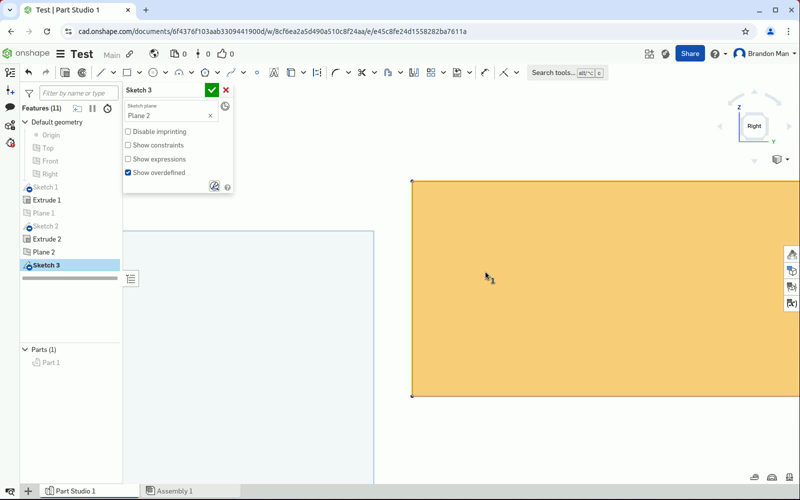
scroll(-6)
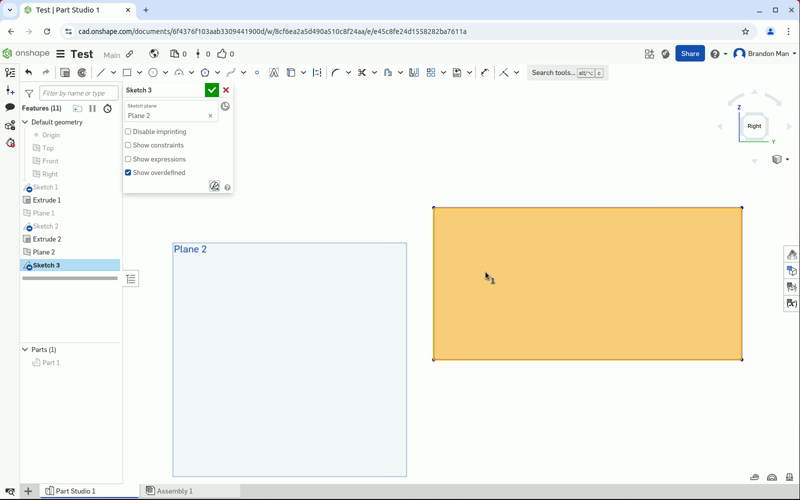
scroll(-6)
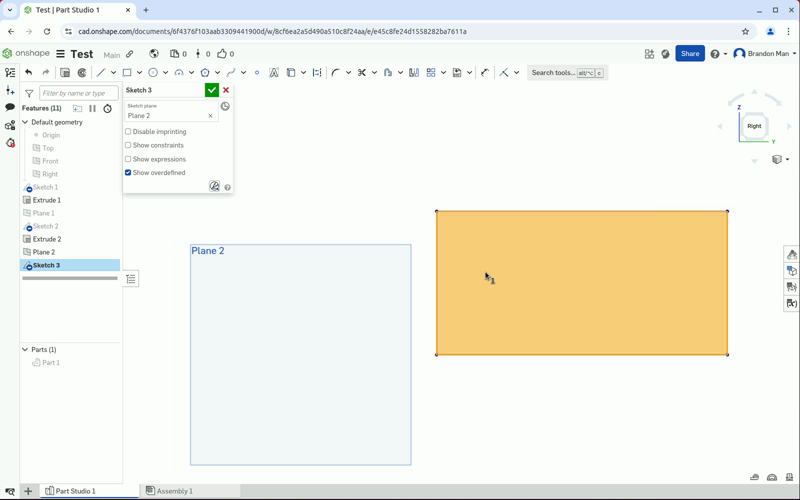
scroll(-6)
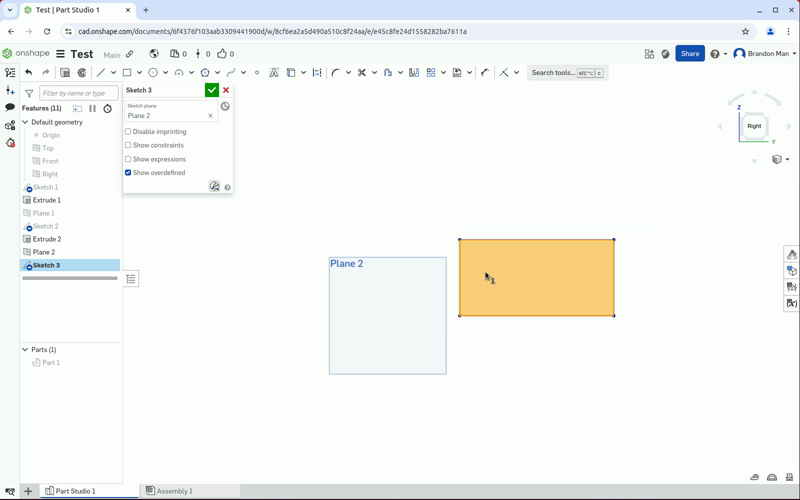
scroll(-6)
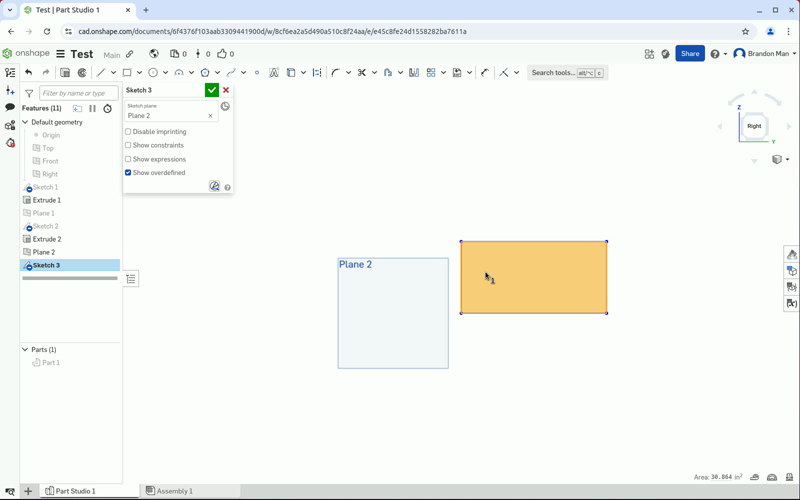
scroll(-6)
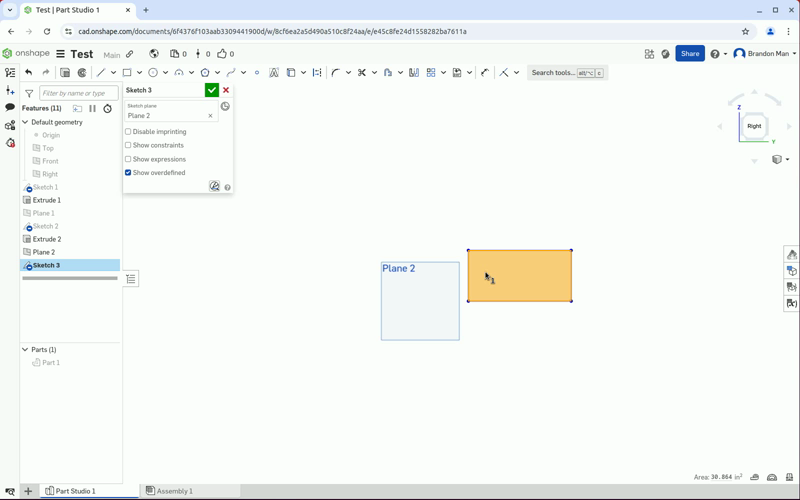
scroll(-6)
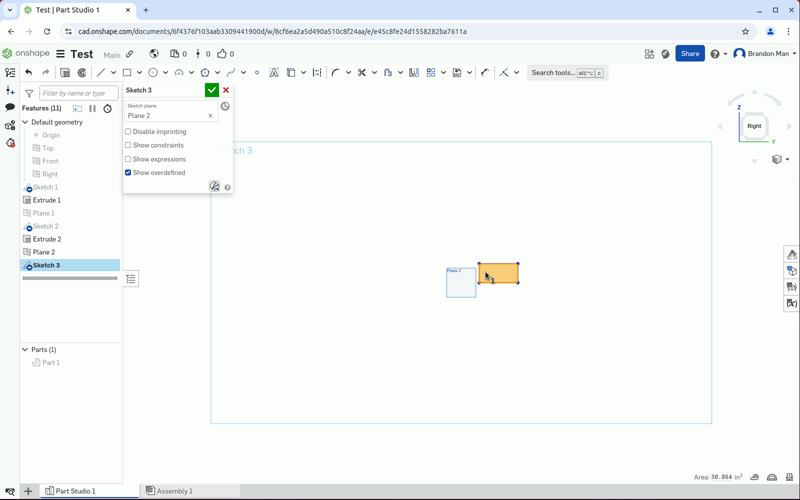
mouse_move(73, 352)
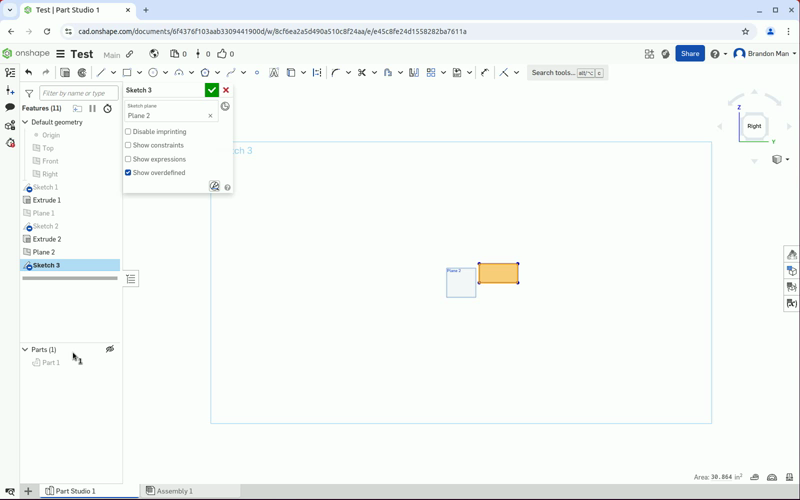
key(shift+y)
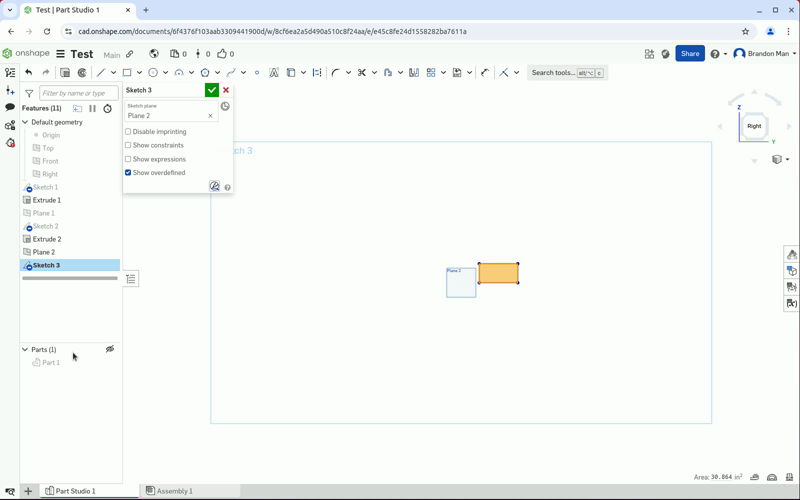
key(shift+e)
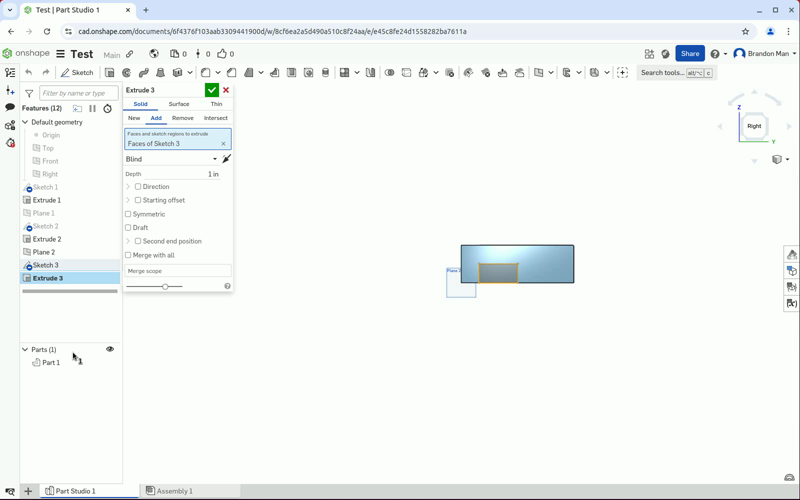
mouse_move(143, 106)
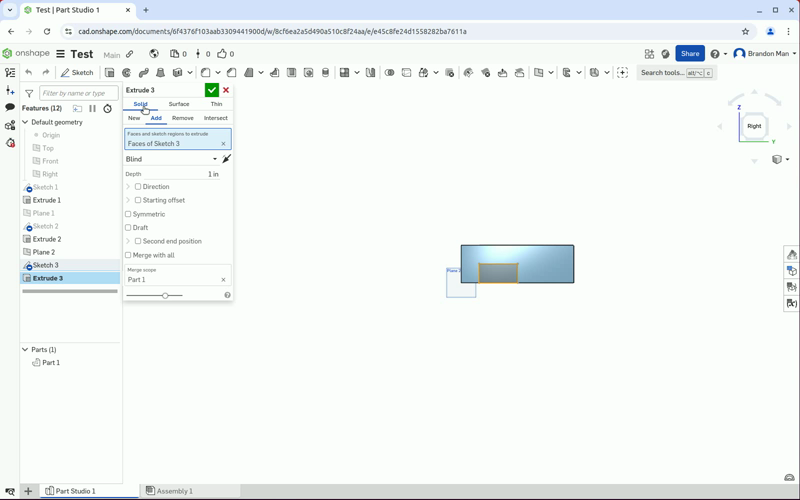
click(143, 106)
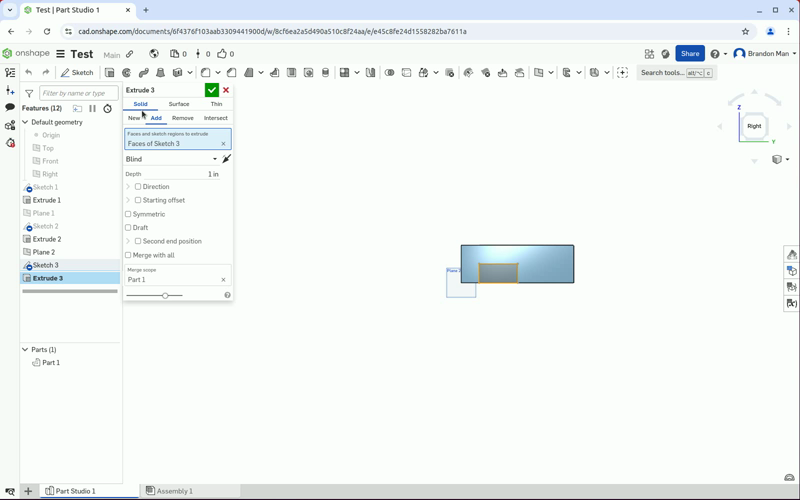
mouse_move(137, 120)
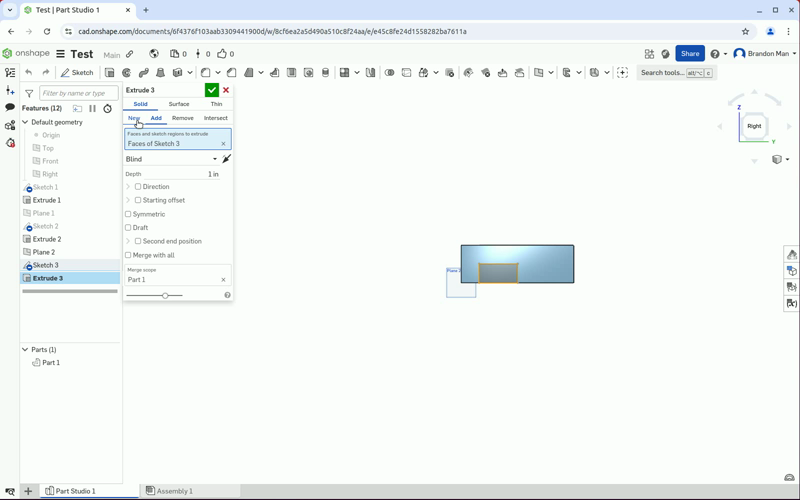
click(137, 120)
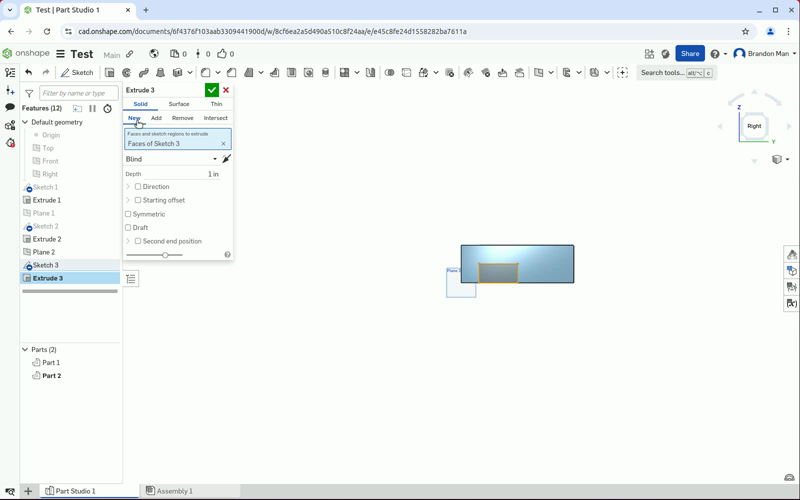
key(tab, 4)
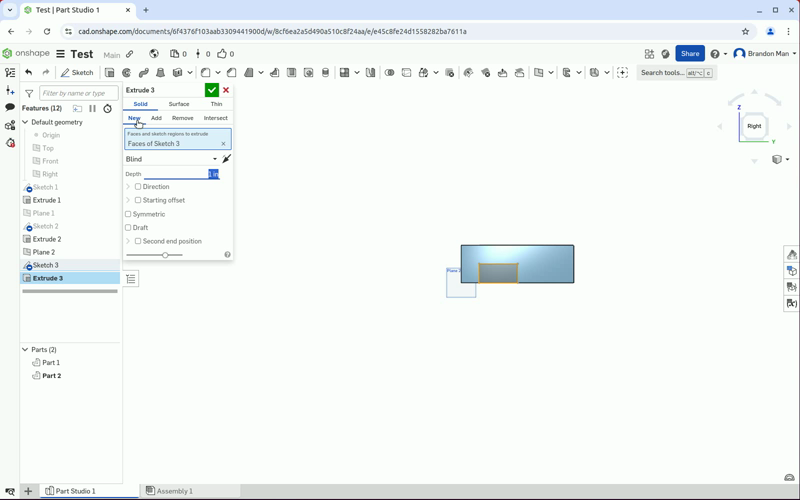
text(3.851)
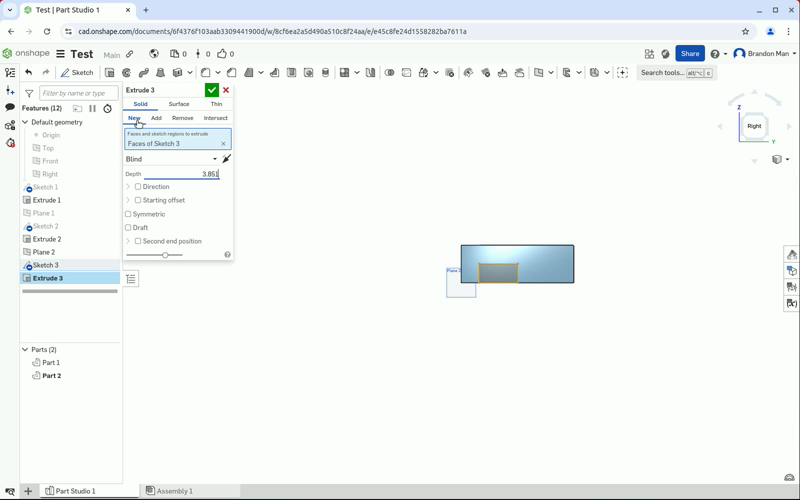
key(enter)
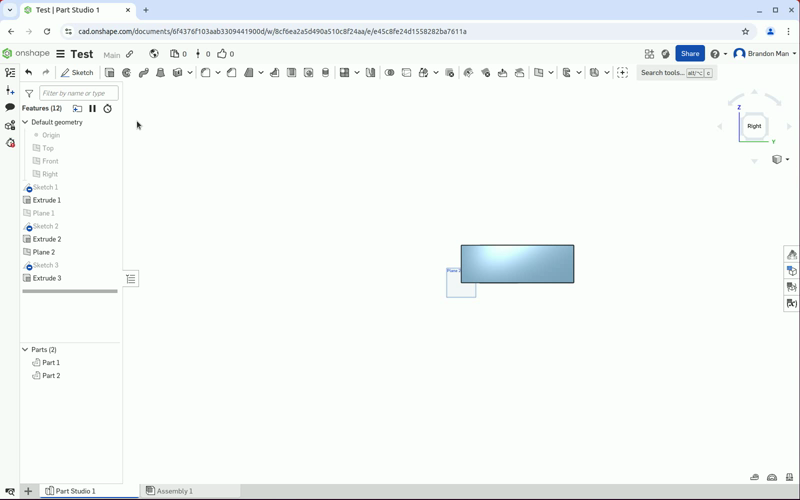
key(shift+h)
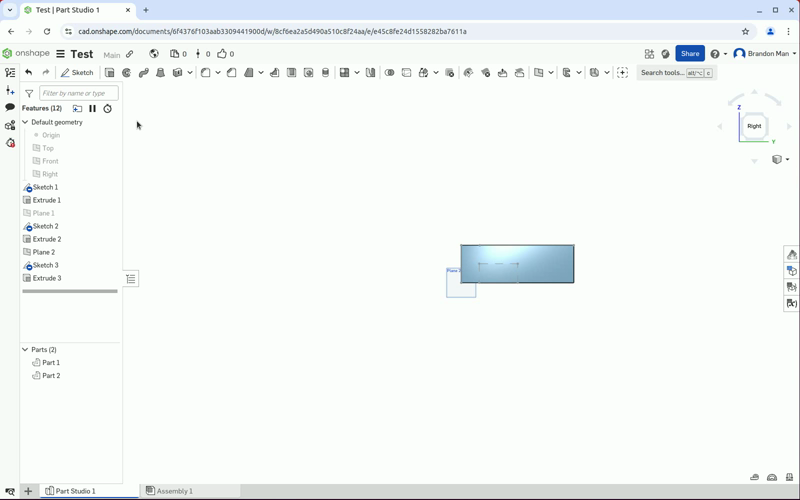
key(shift+h)
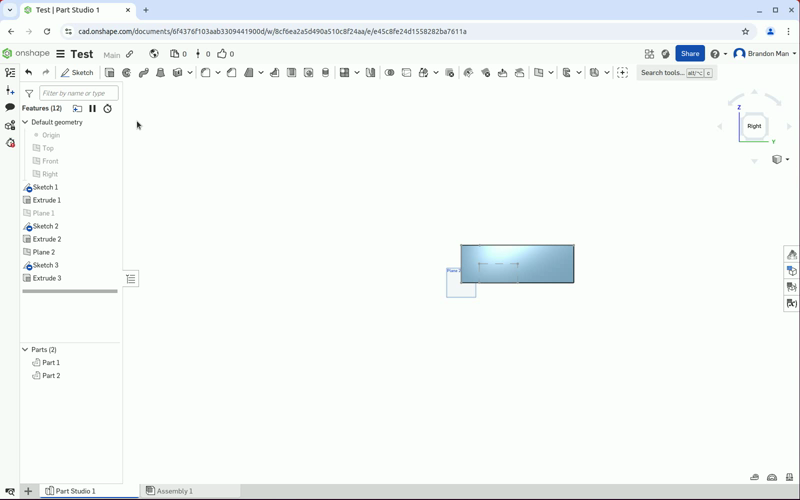
key(shift+7)
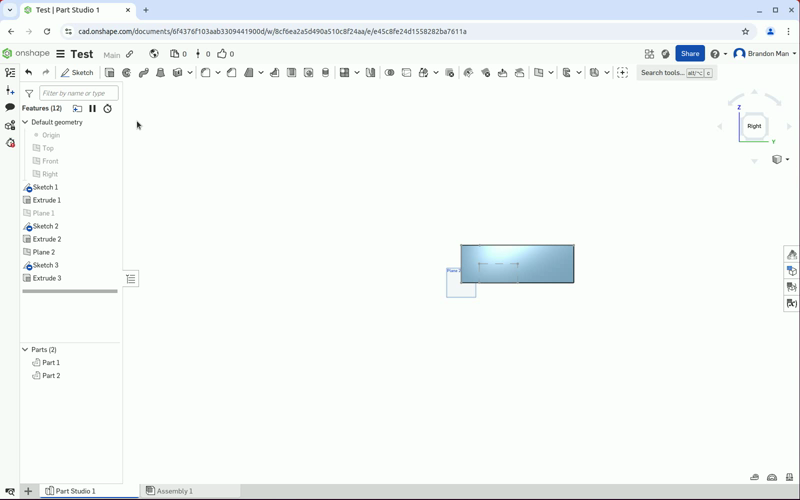
key(right, 2)
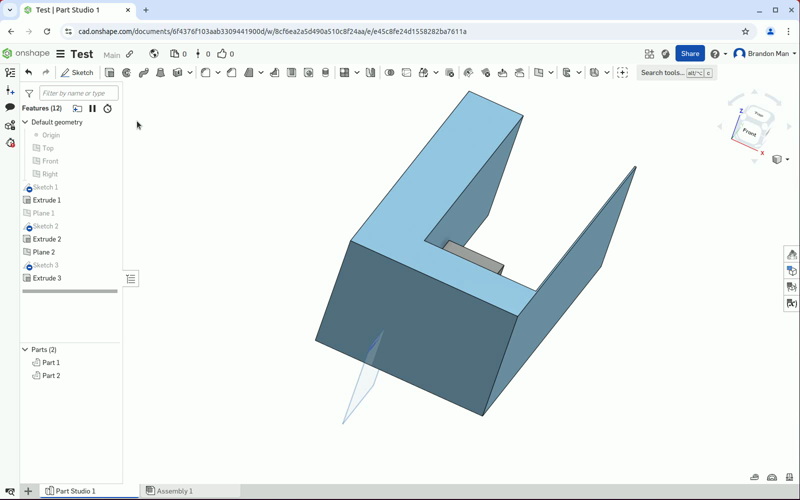
key(down, 2)
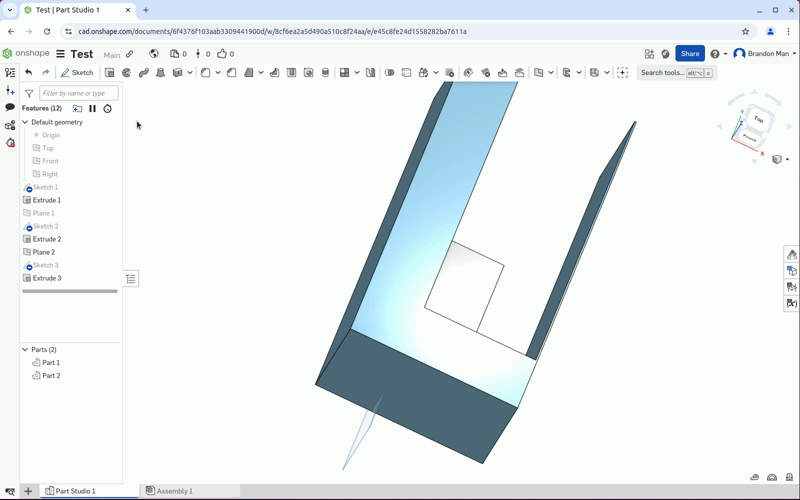
key(up, 2)
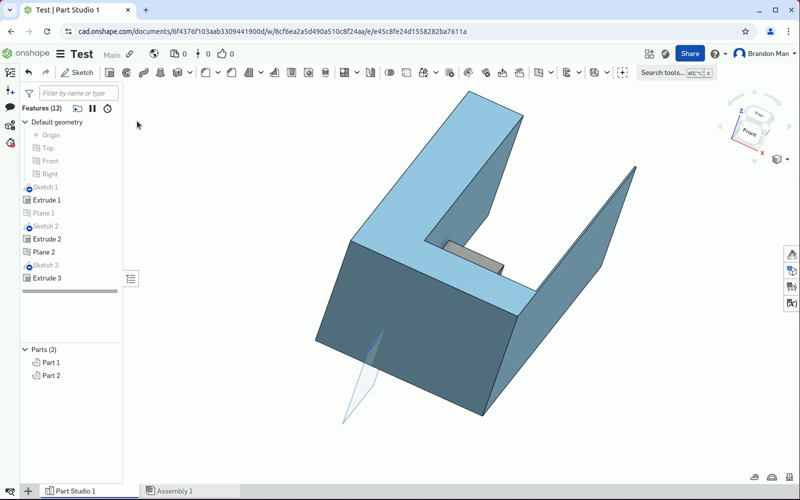
key(left, 2)
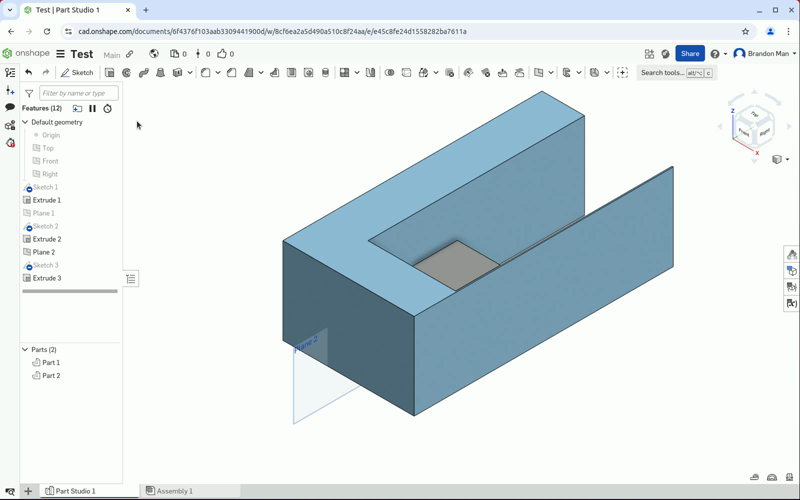
mouse_move(73, 189)
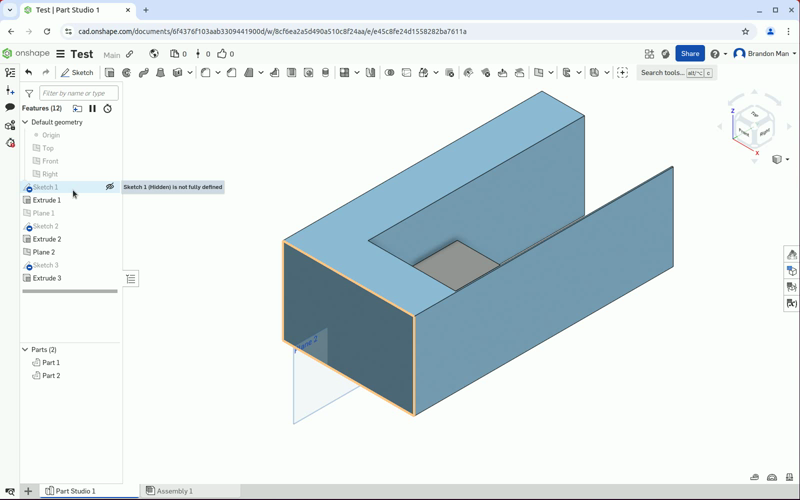
click(73, 189)